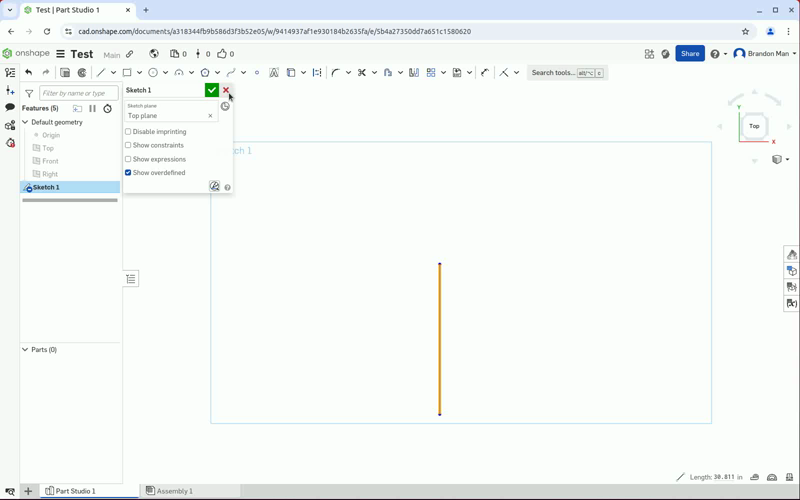
key(shift+h)
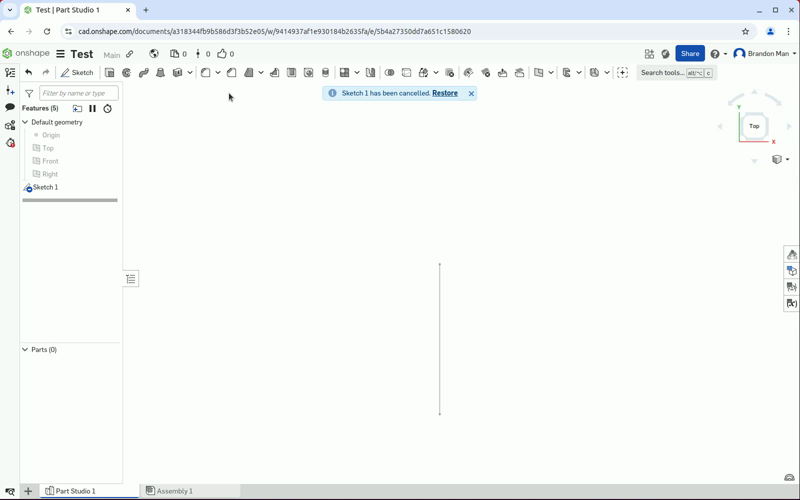
mouse_move(73, 352)
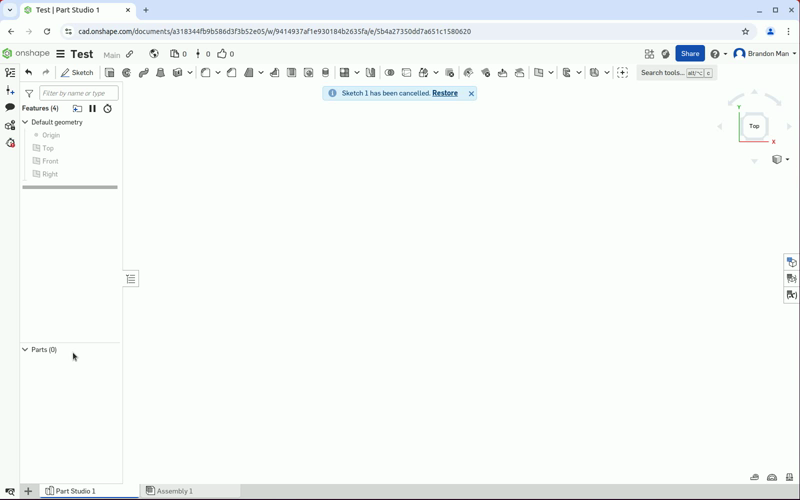
key(y)
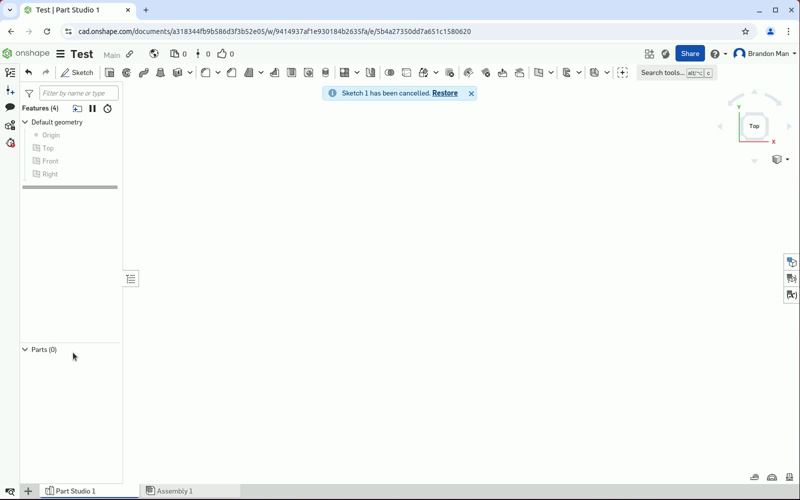
key(shift+p)
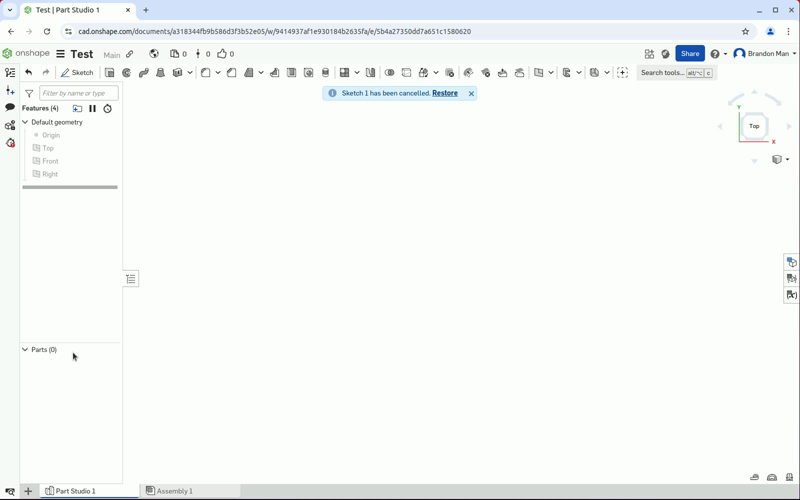
key(space)
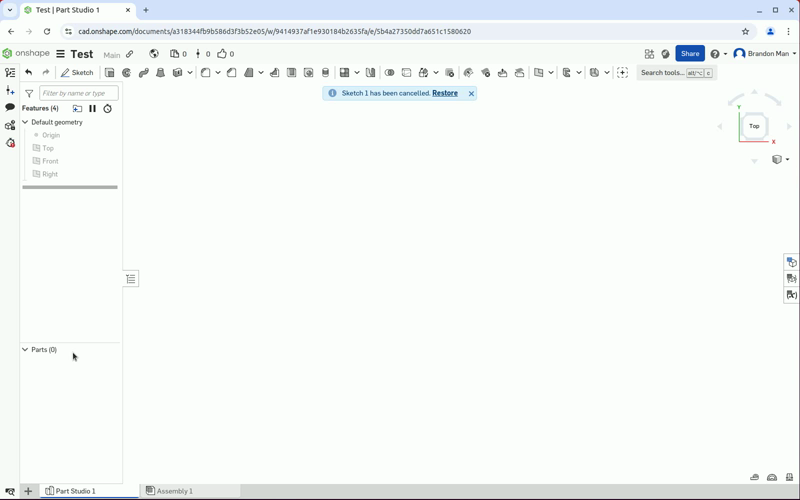
key_down(shift)
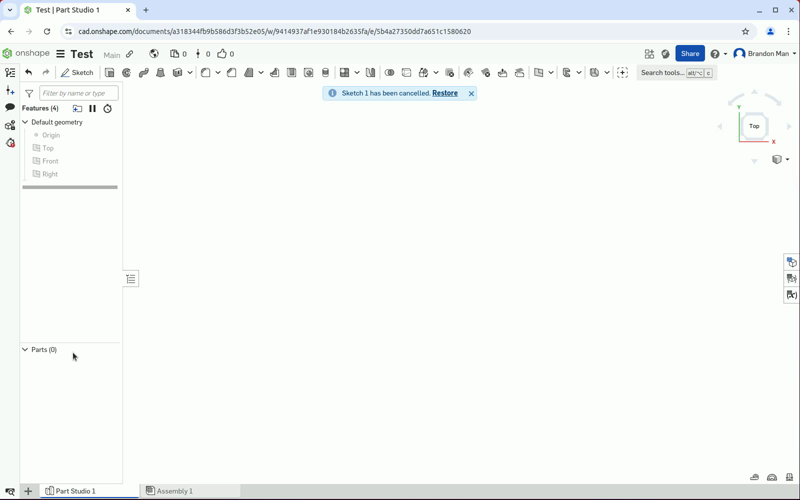
key(up)
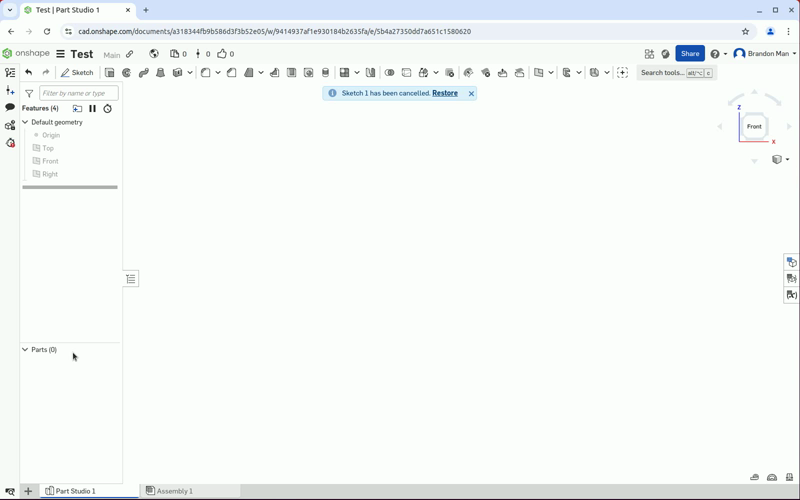
key_up(shift)
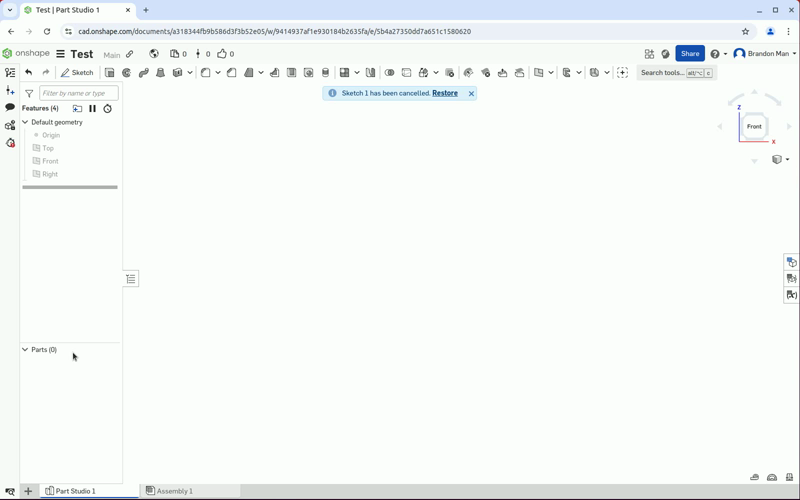
key(space)
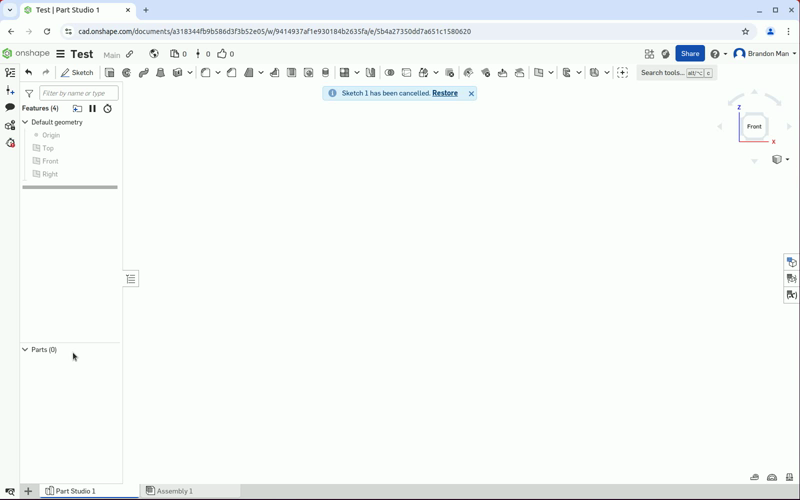
key_down(shift)
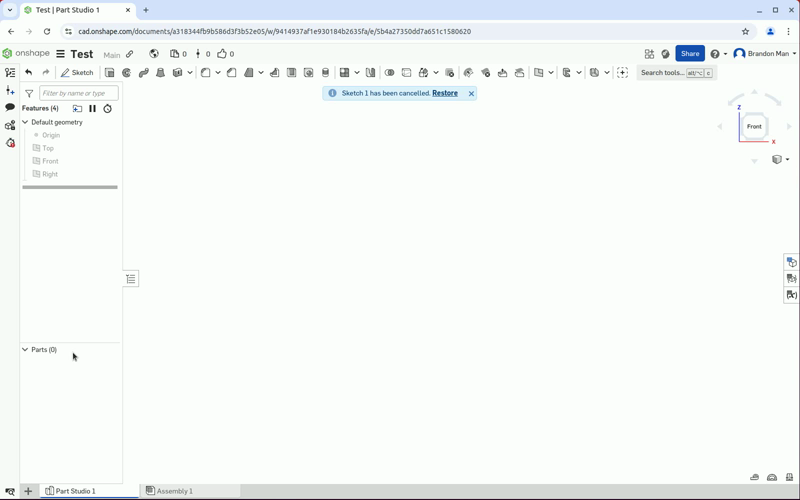
key(left)
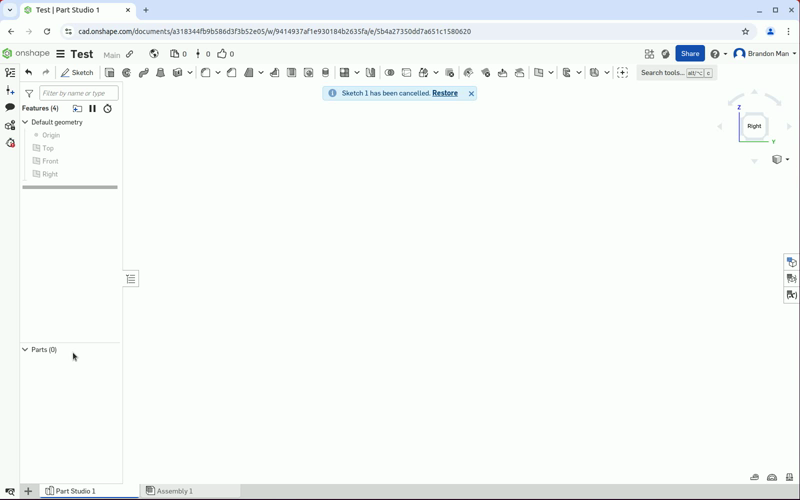
key_up(shift)
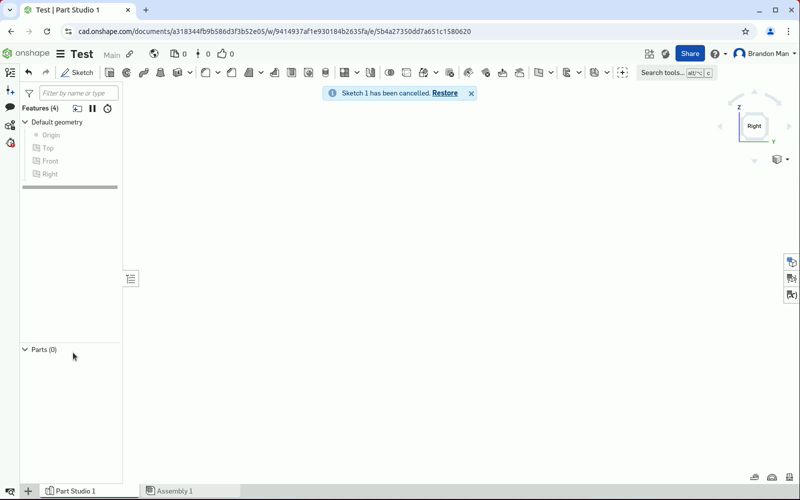
mouse_move(73, 352)
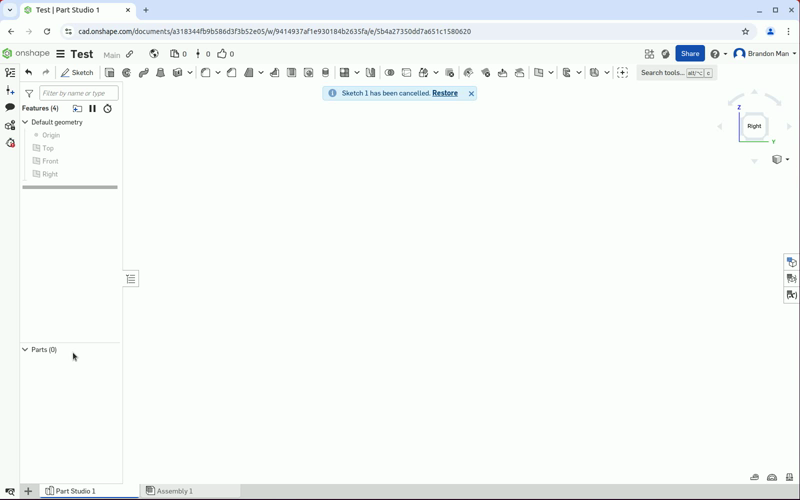
key(shift+y)
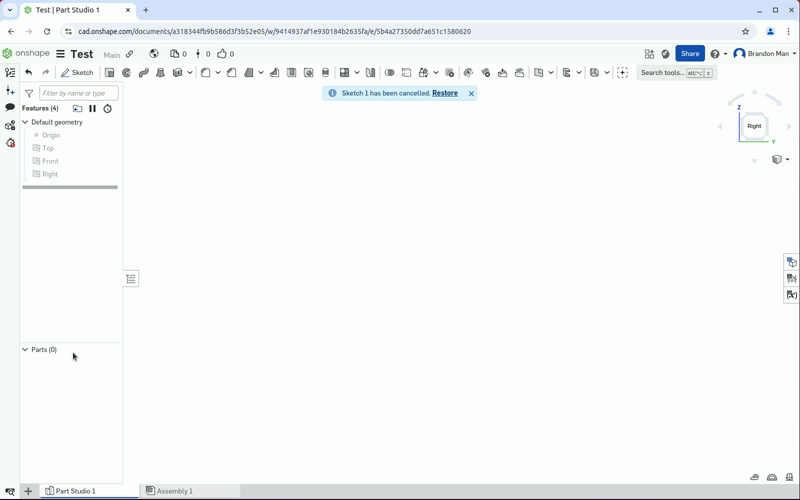
key(shift+s)
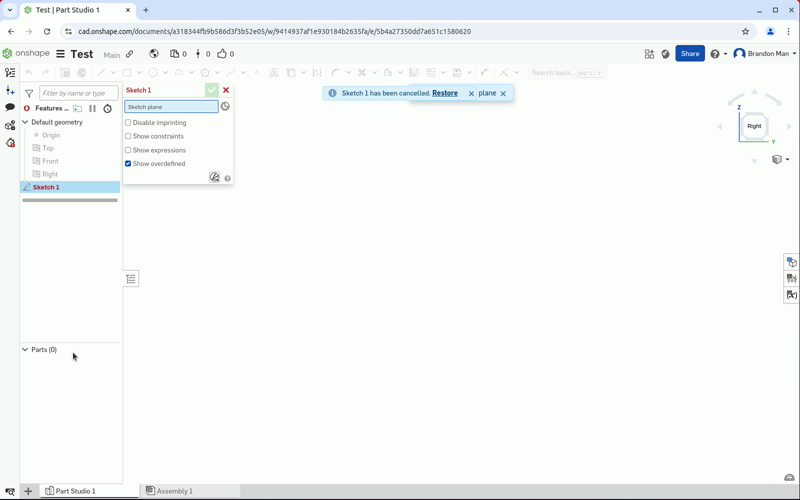
mouse_move(73, 176)
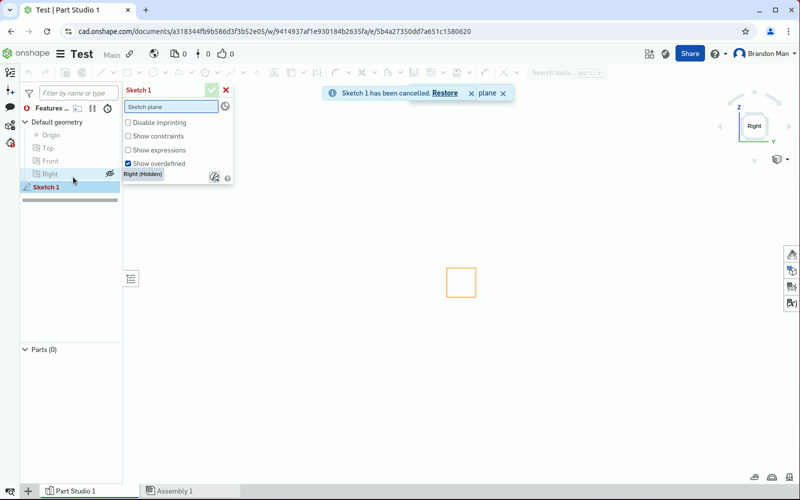
click(73, 176)
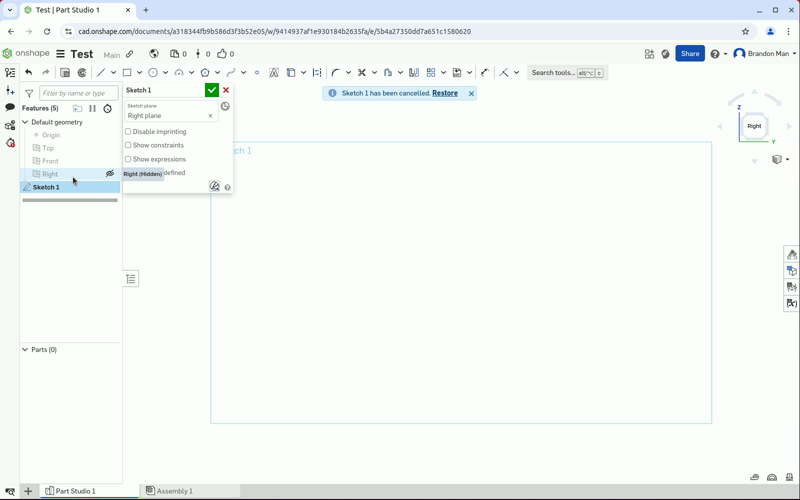
mouse_move(73, 352)
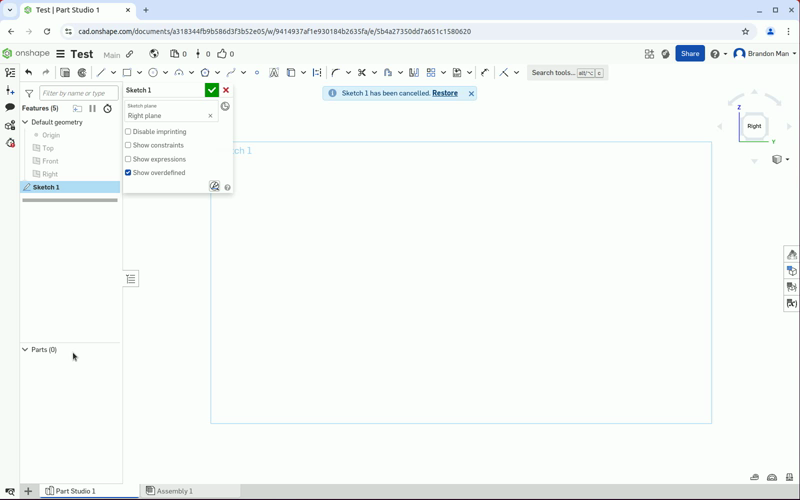
key(y)
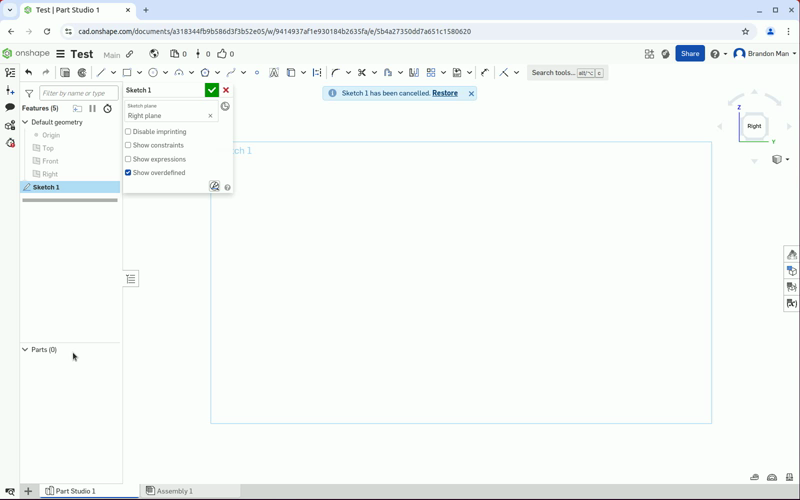
key(l)
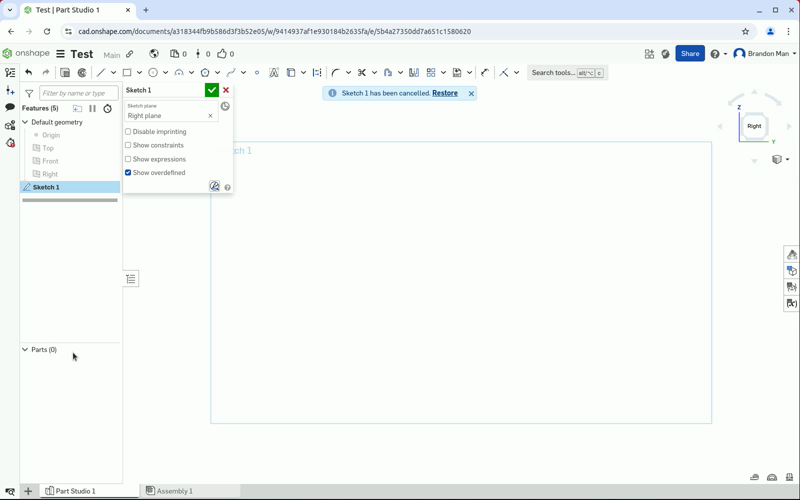
key_down(shift)
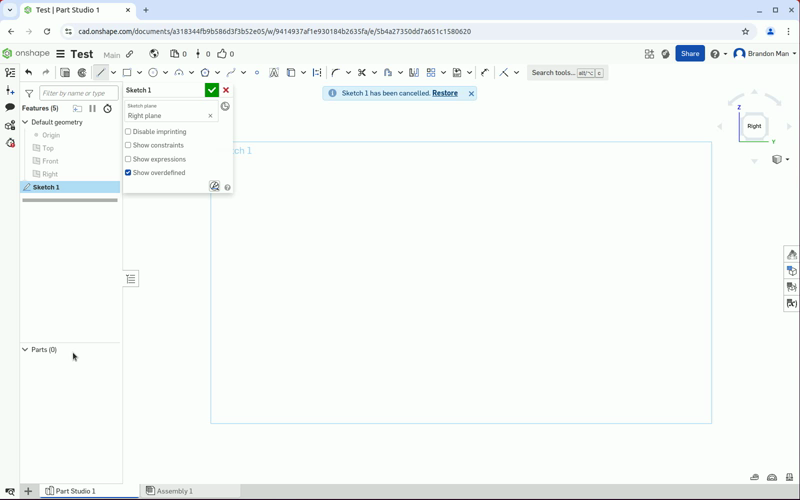
mouse_move(443, 265)
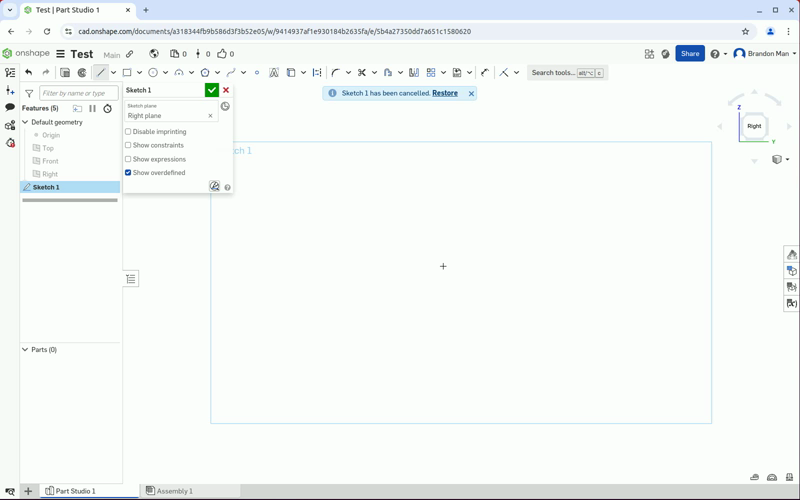
click(443, 265)
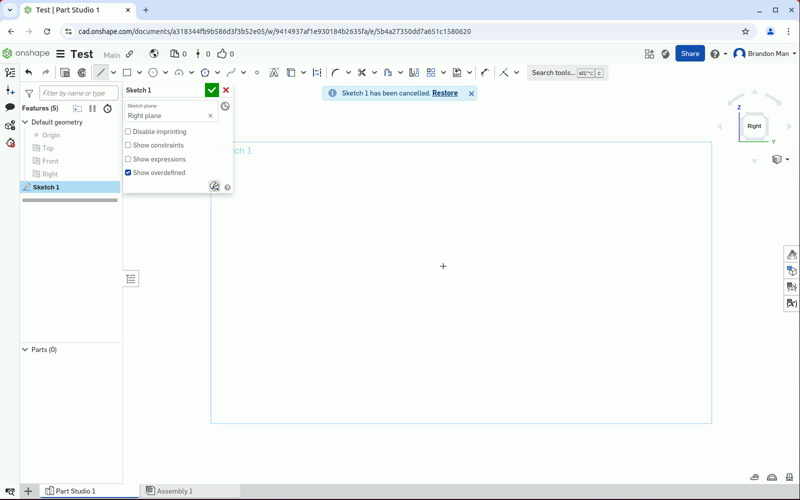
key_up(shift)
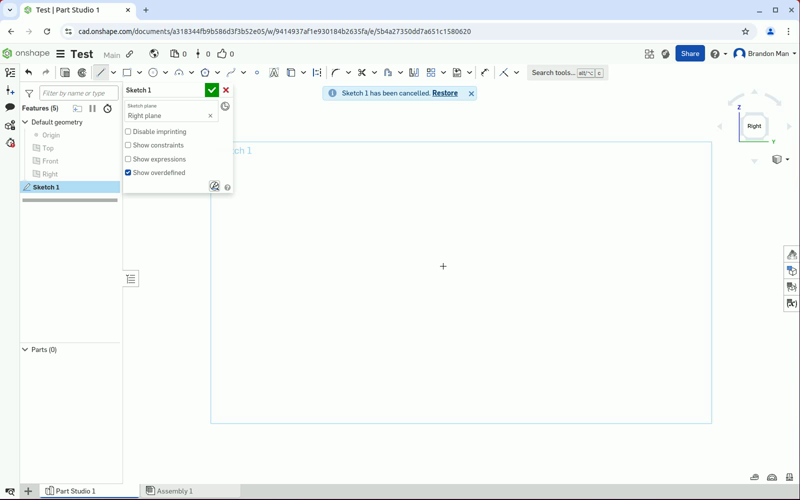
key_down(shift)
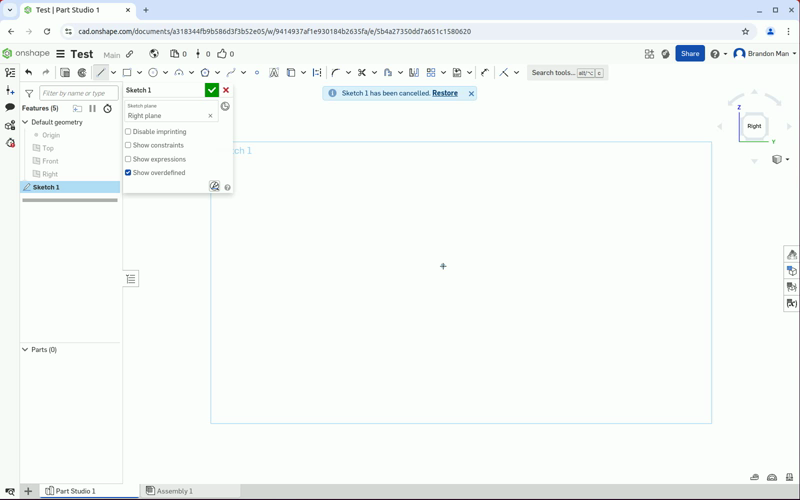
mouse_move(473, 265)
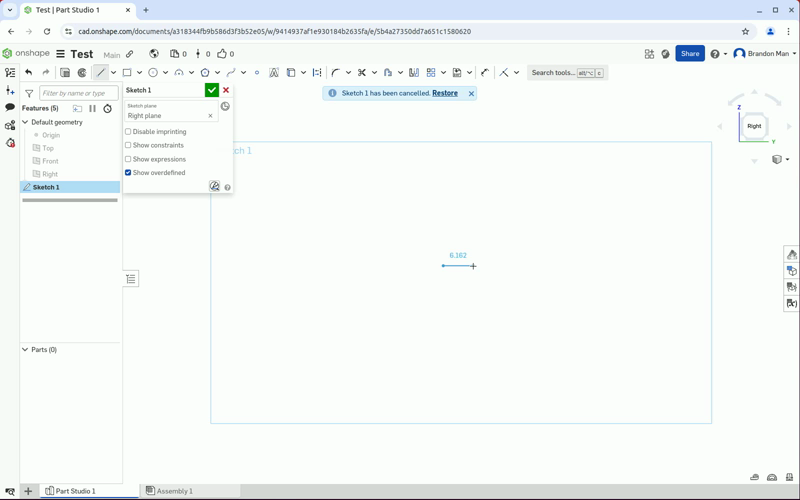
mouse_move(482, 265)
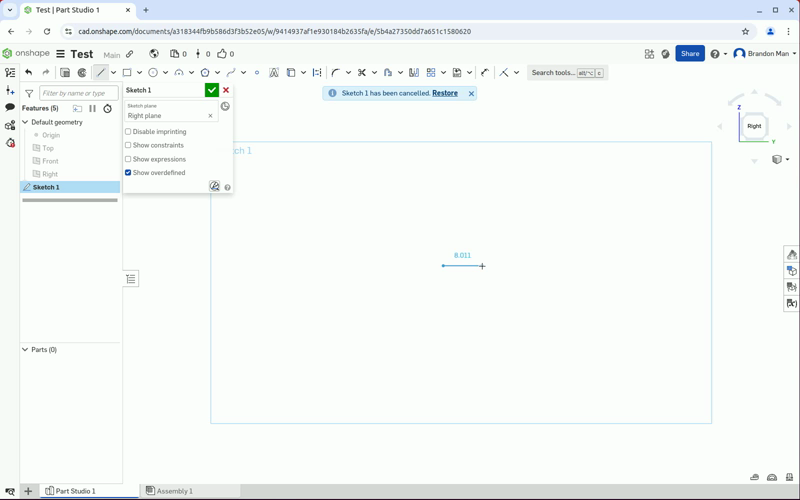
click(482, 265)
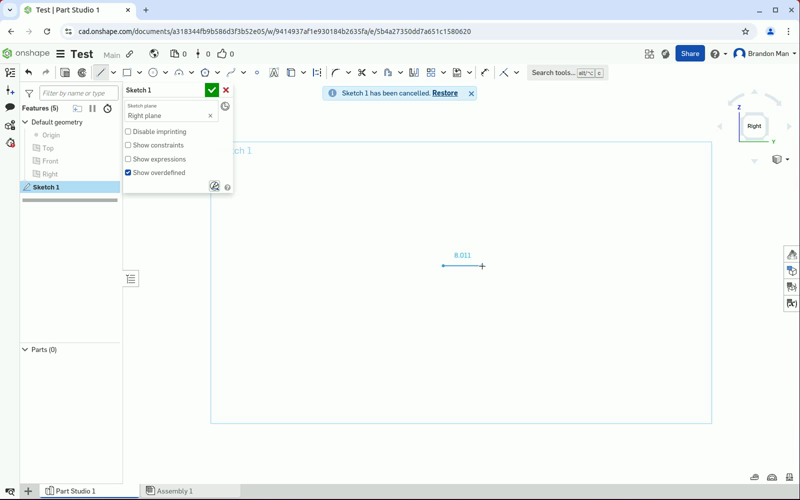
key_up(shift)
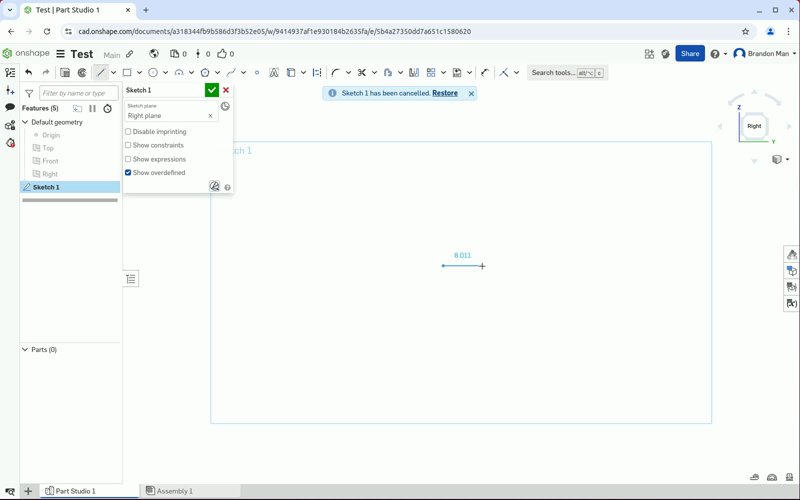
key_down(shift)
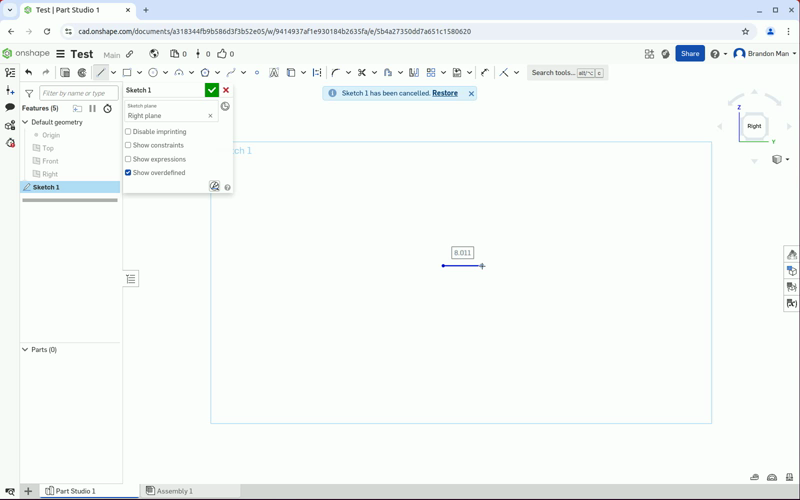
mouse_move(482, 179)
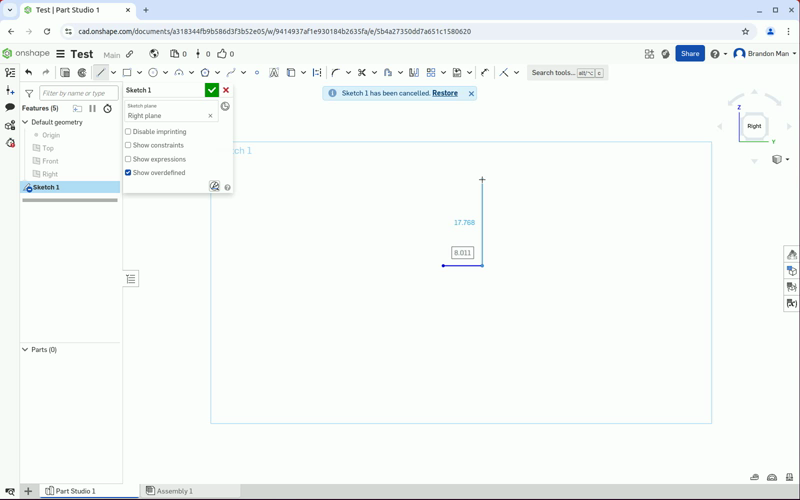
click(482, 179)
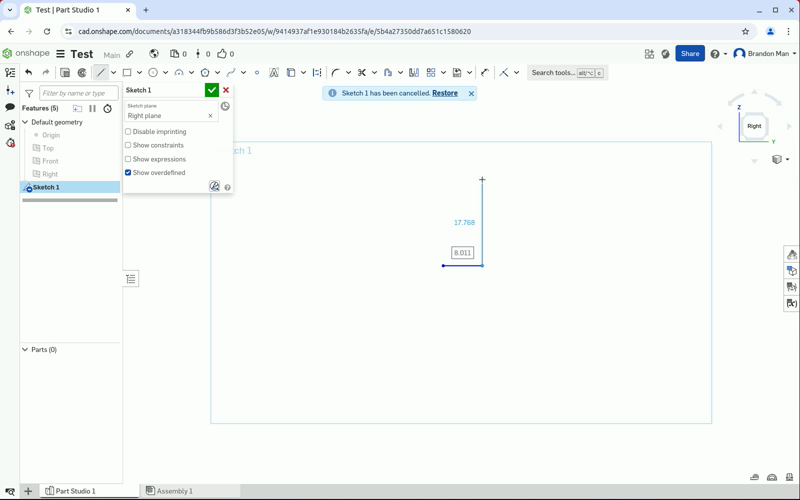
key_up(shift)
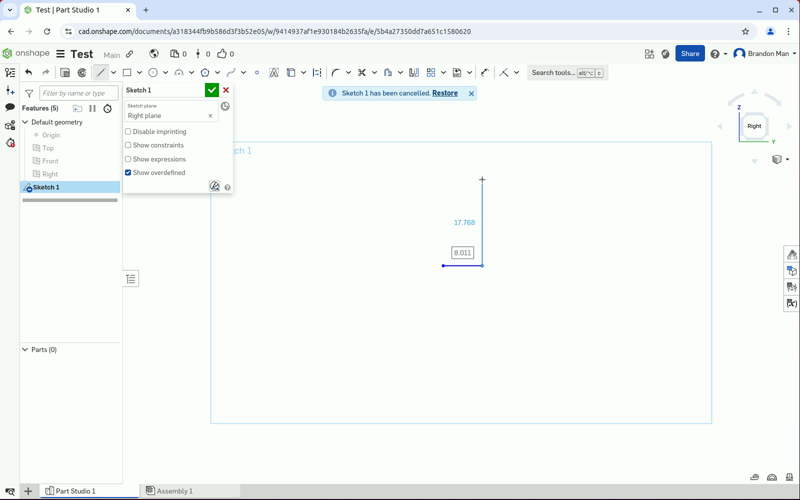
key_down(shift)
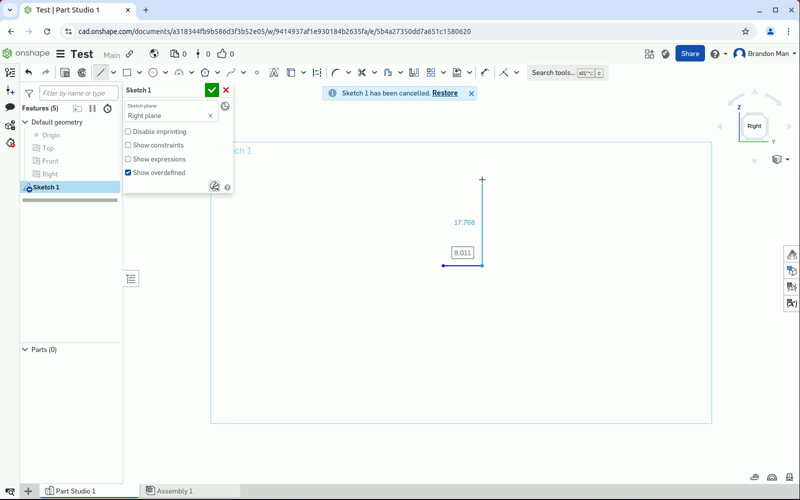
mouse_move(512, 179)
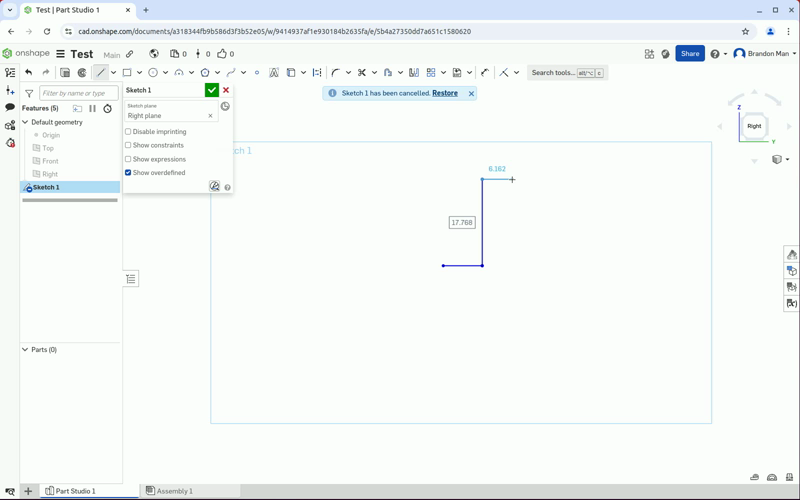
mouse_move(443, 179)
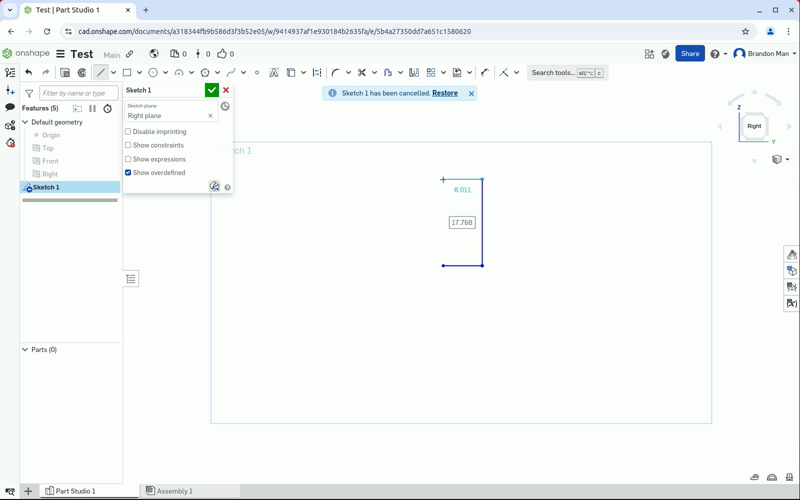
click(443, 179)
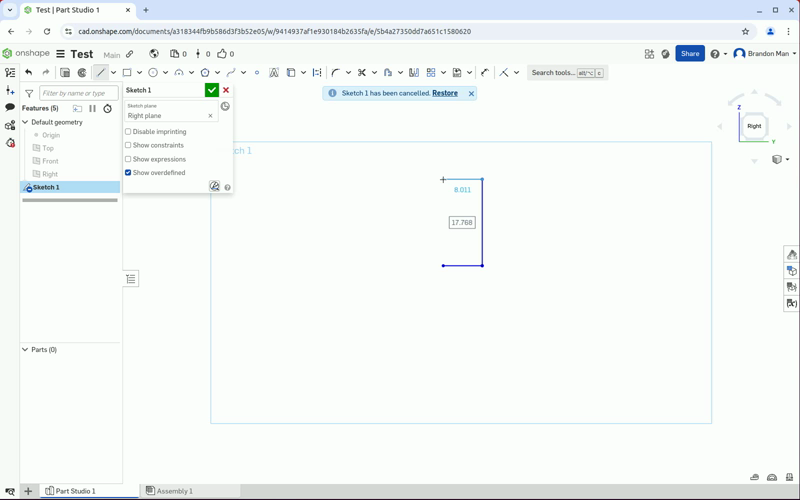
key_up(shift)
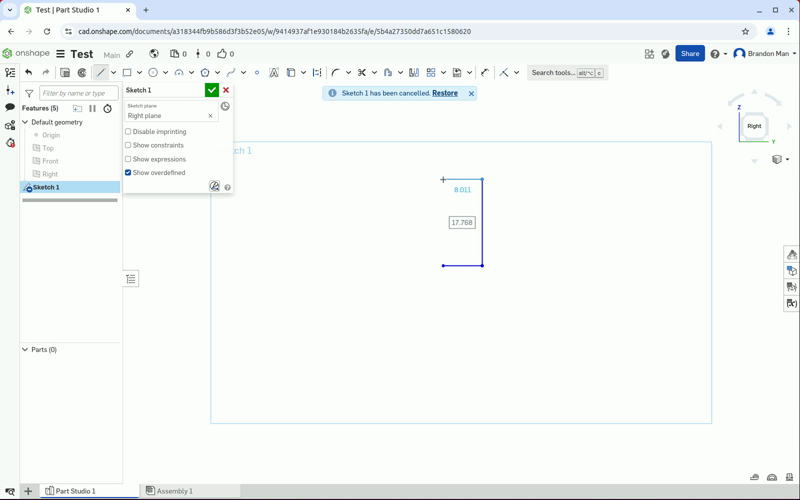
key_down(shift)
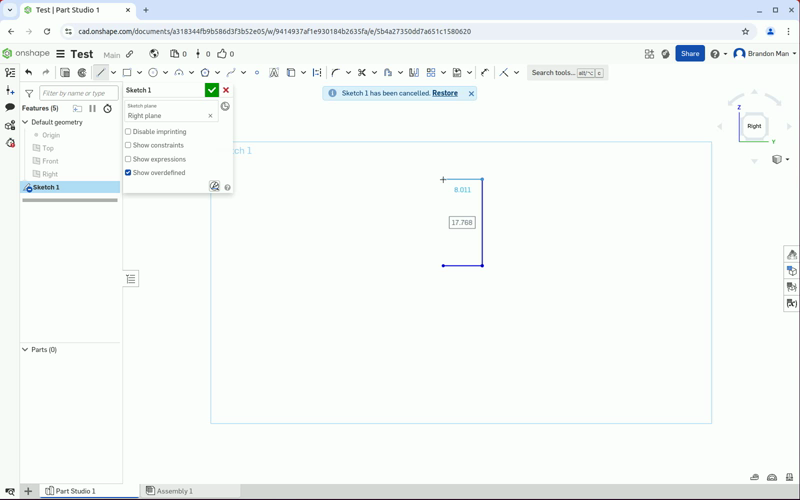
mouse_move(443, 265)
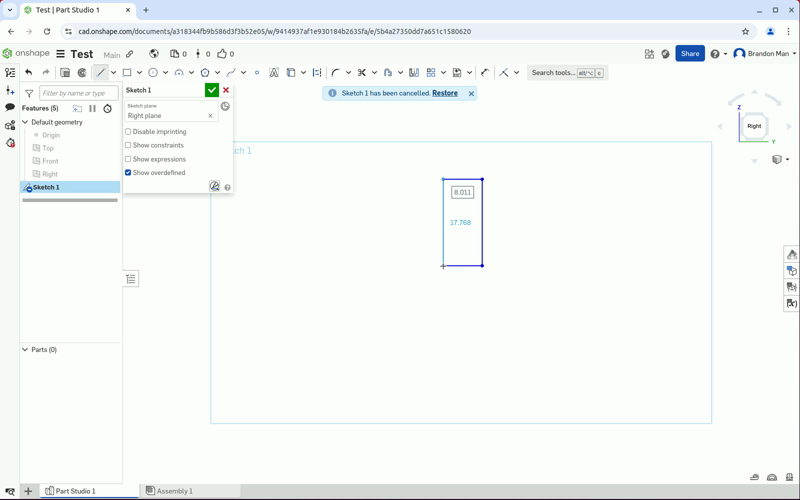
key_up(shift)
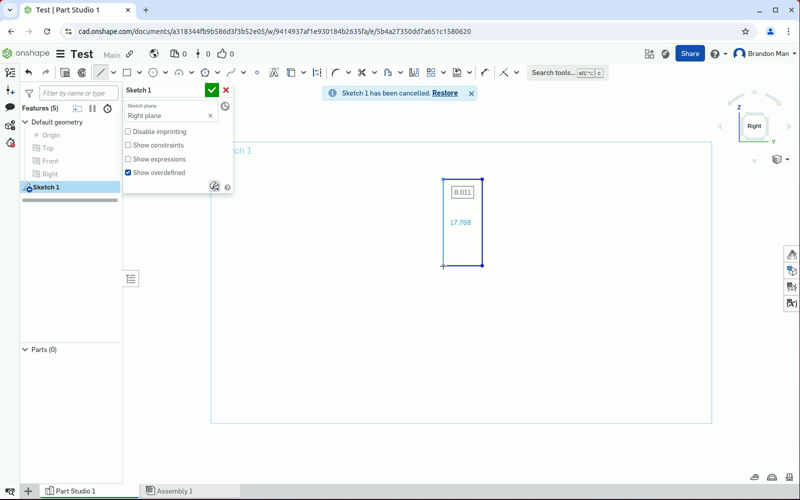
click(443, 265)
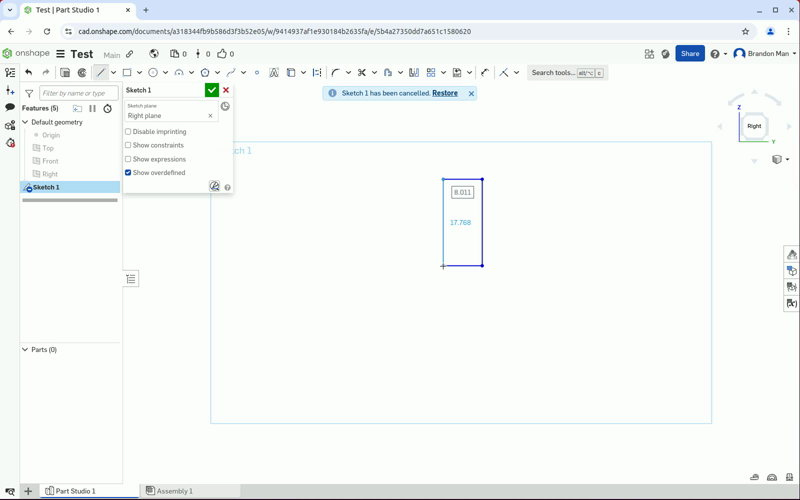
key(esc)
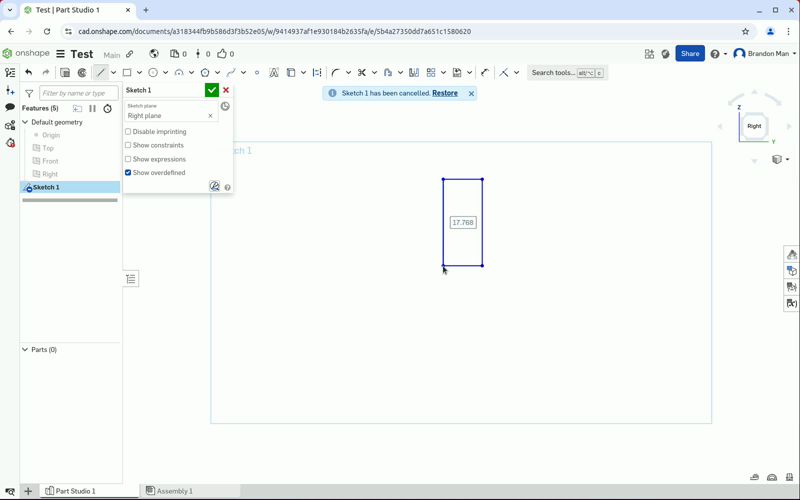
mouse_move(446, 259)
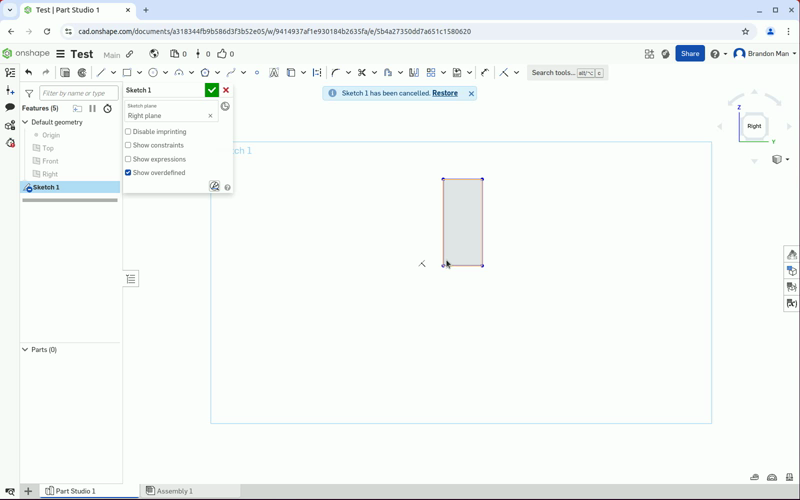
click(446, 259)
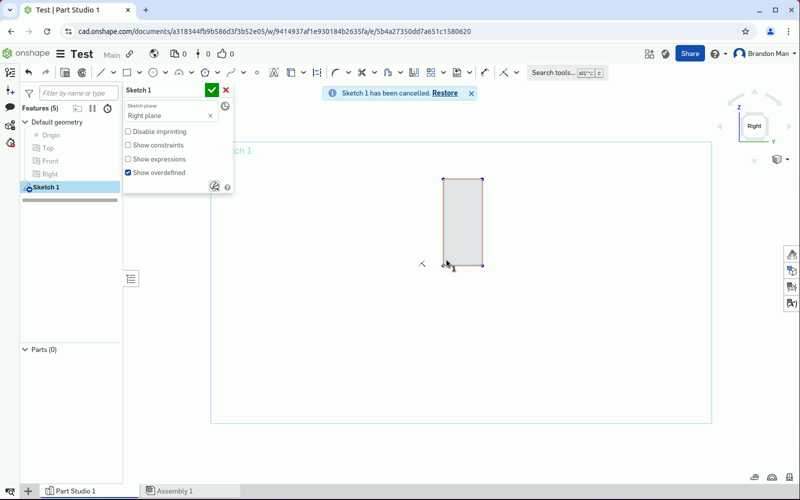
mouse_move(73, 352)
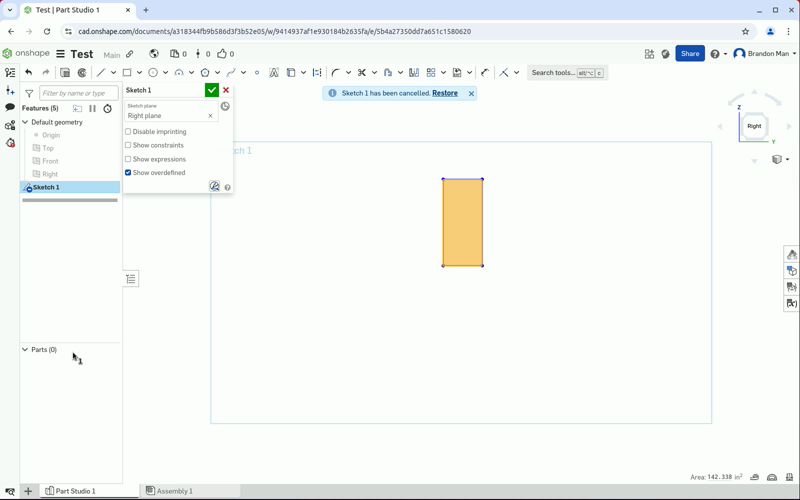
key(shift+y)
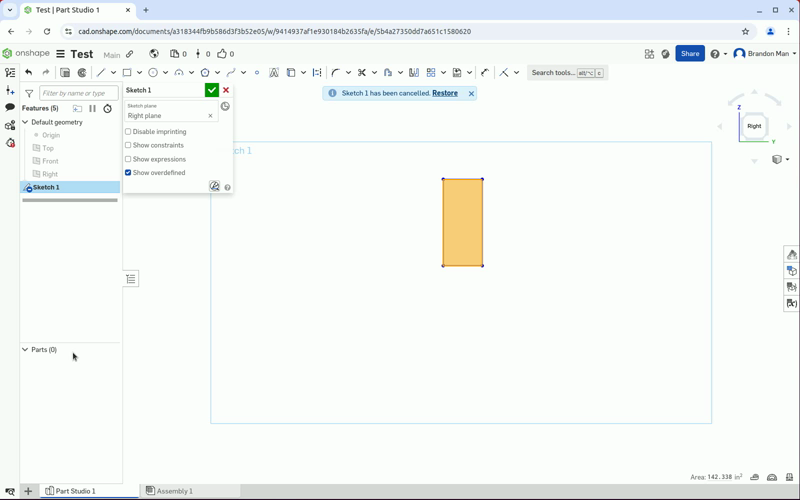
key(shift+e)
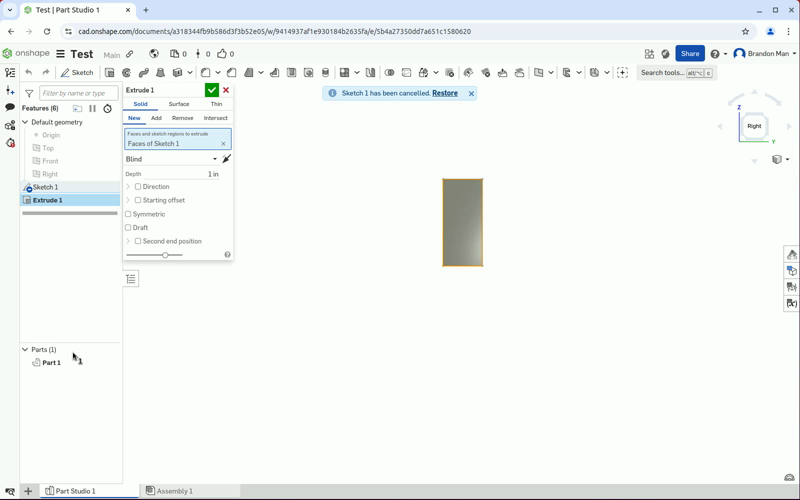
mouse_move(143, 106)
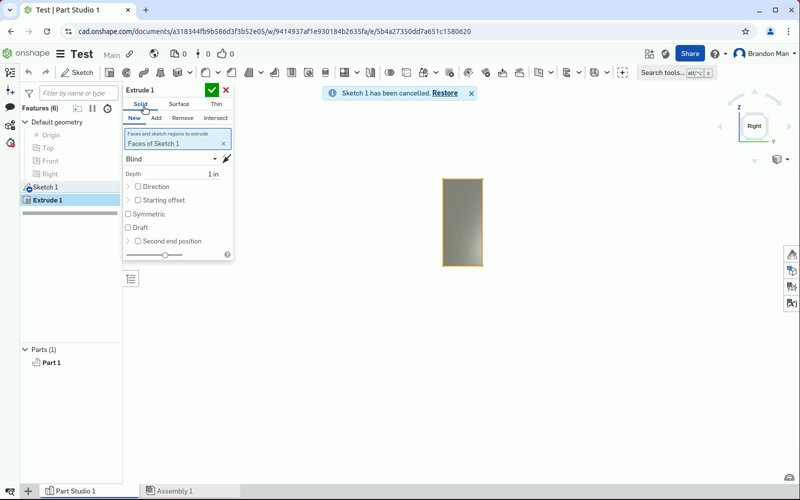
click(143, 106)
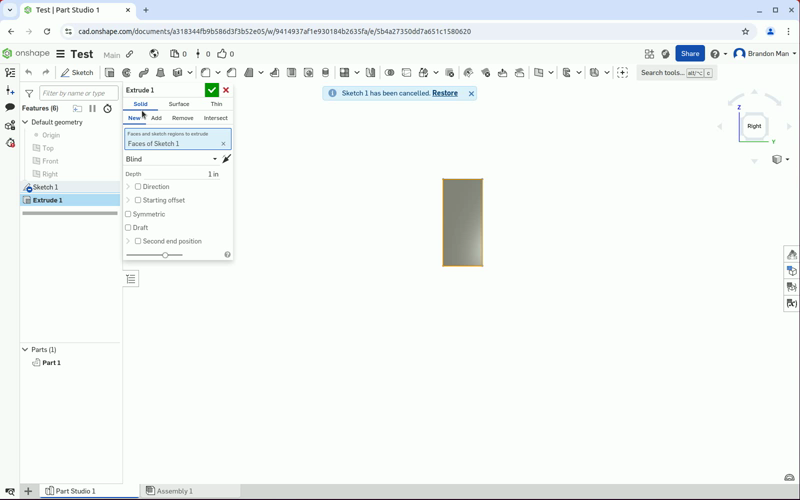
mouse_move(137, 120)
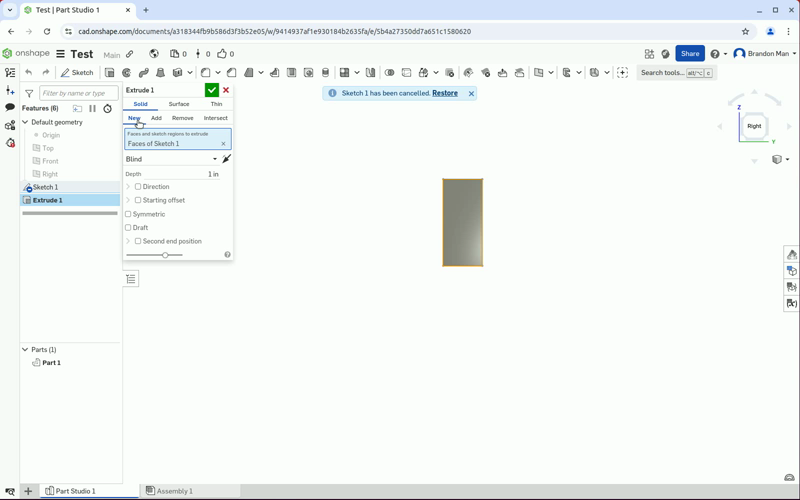
click(137, 120)
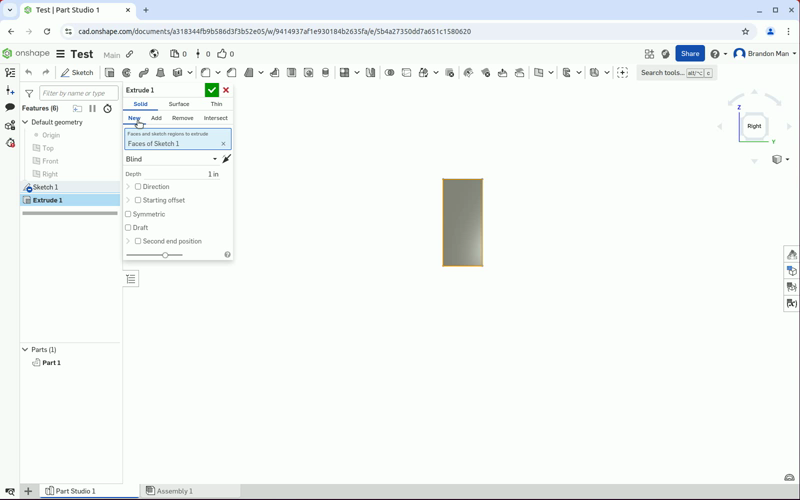
key(tab, 4)
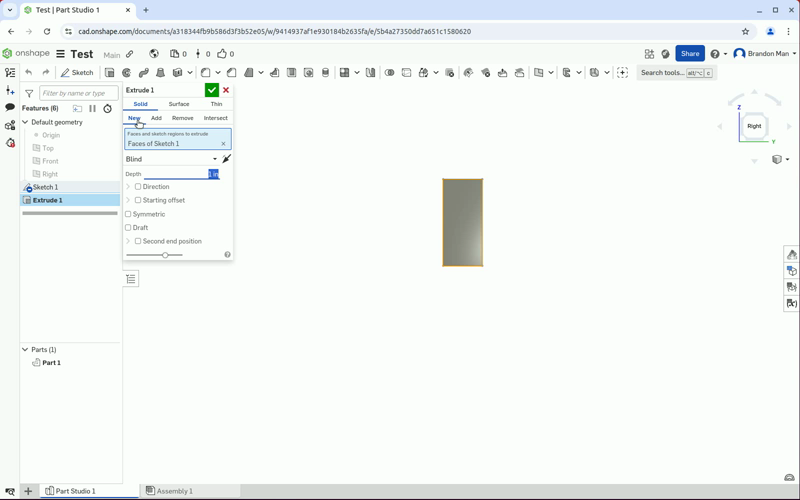
text(11.313)
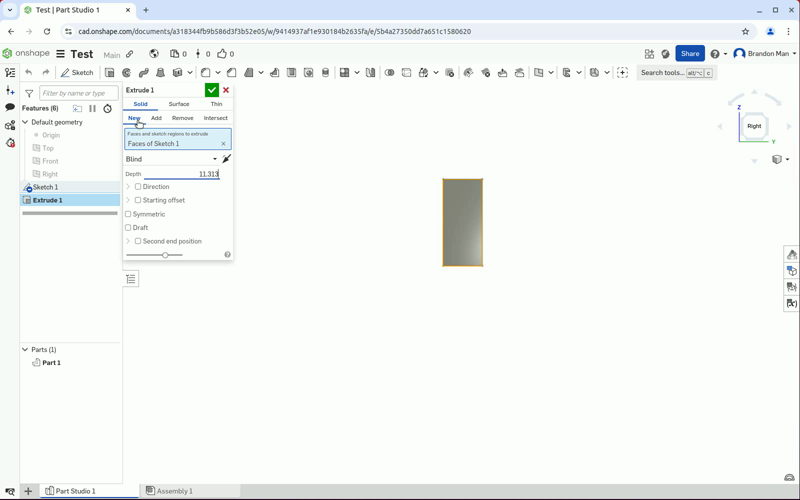
key(enter)
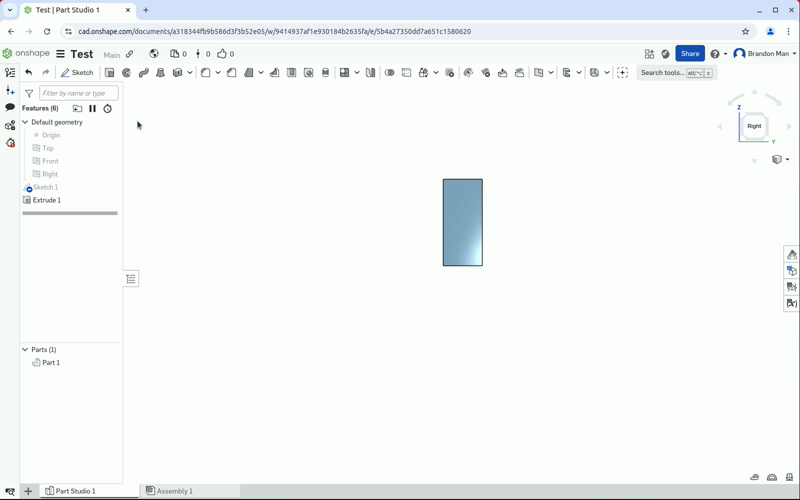
key(shift+h)
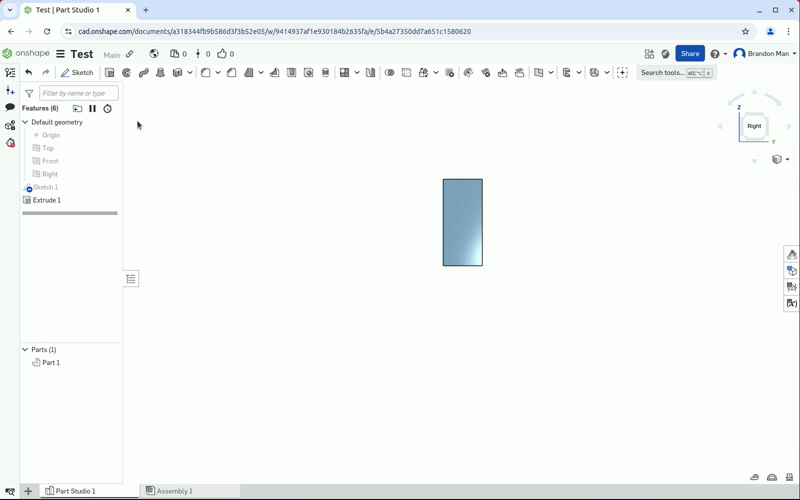
key(shift+h)
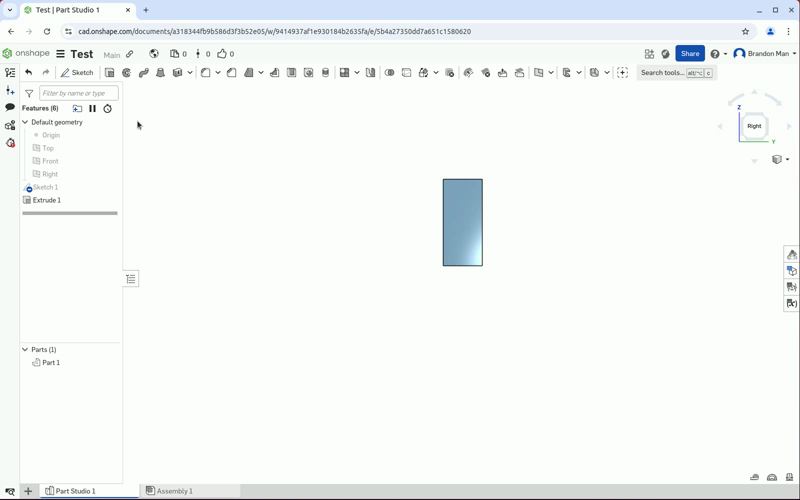
mouse_move(73, 189)
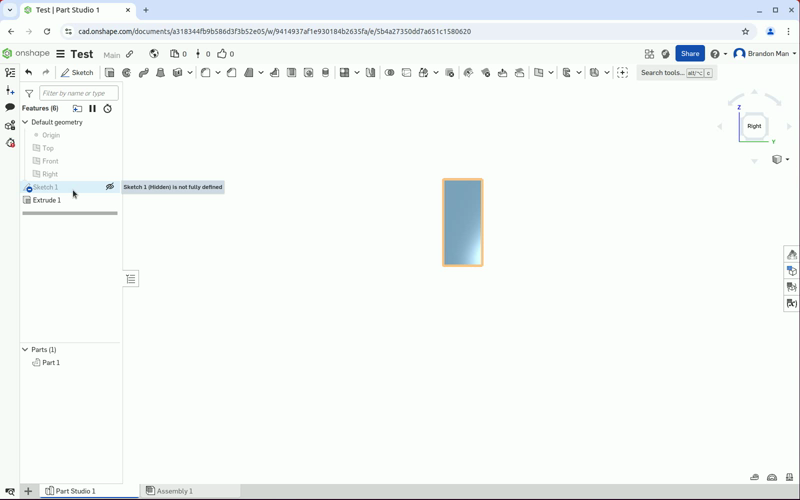
click(73, 189)
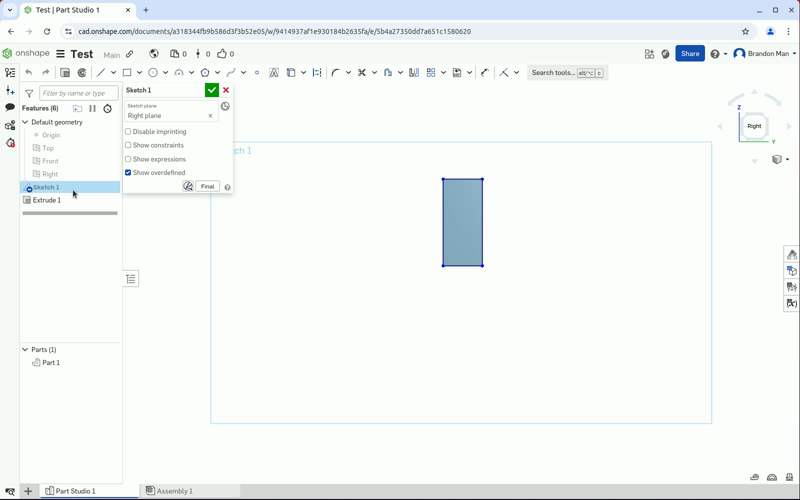
mouse_move(229, 92)
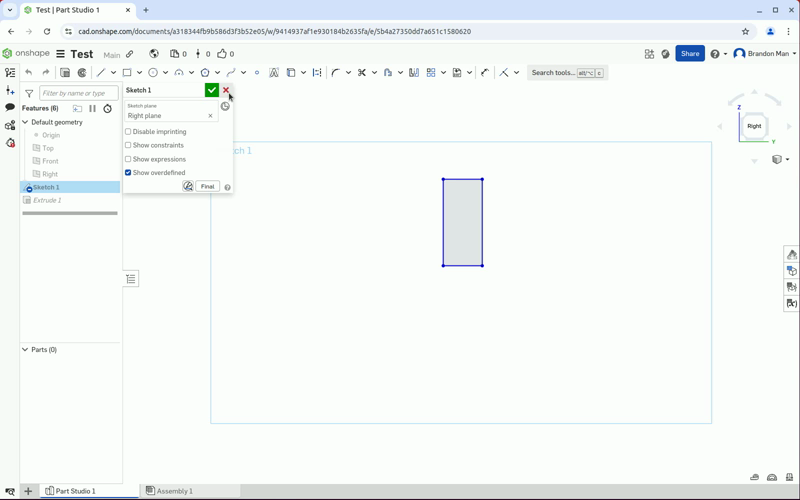
click(229, 92)
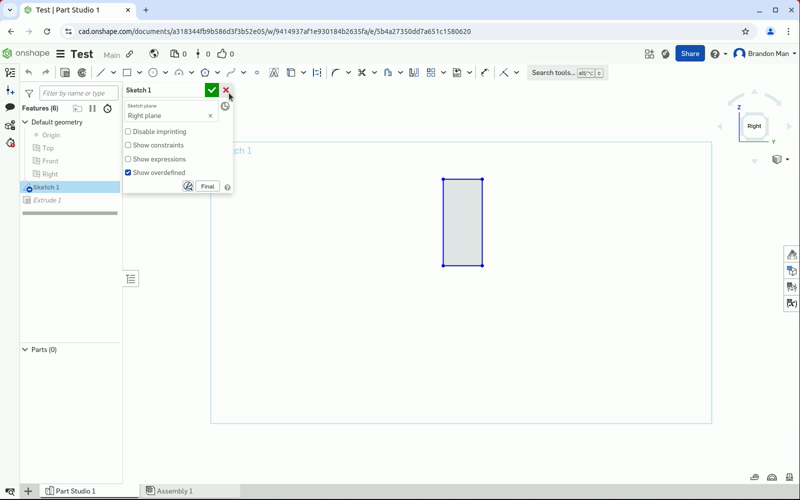
key(shift+s)
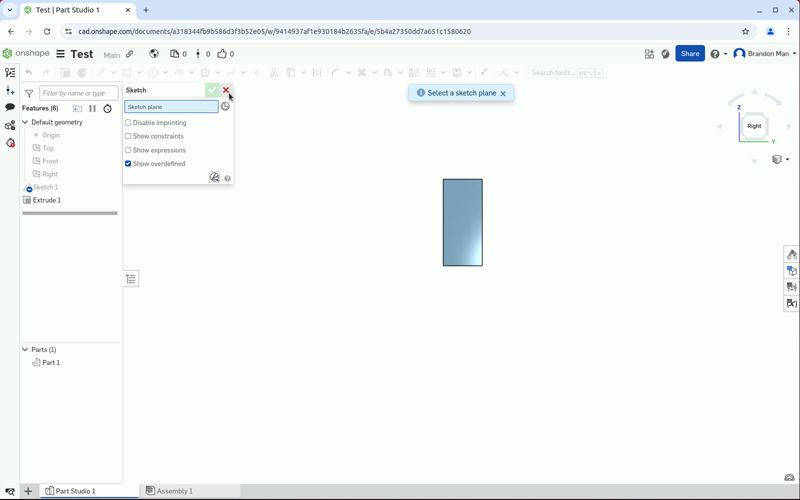
mouse_move(73, 176)
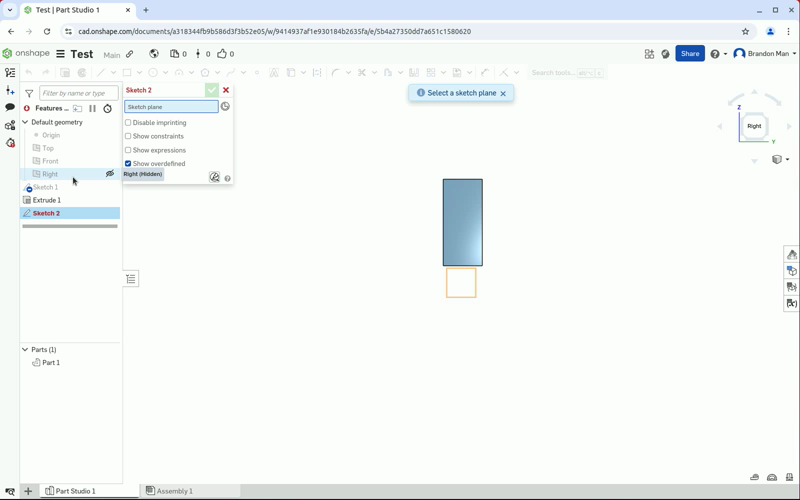
click(73, 176)
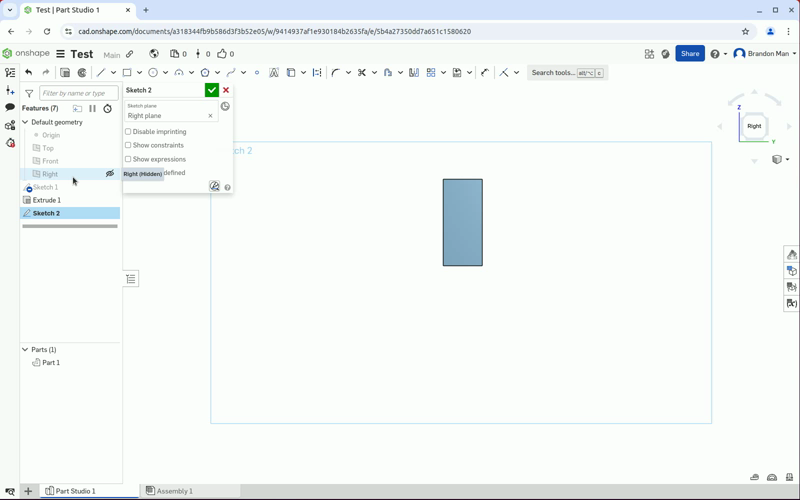
mouse_move(73, 352)
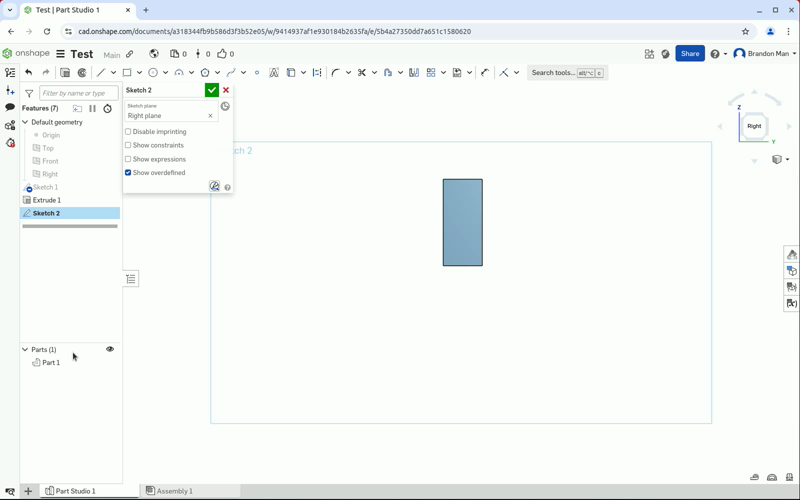
key(y)
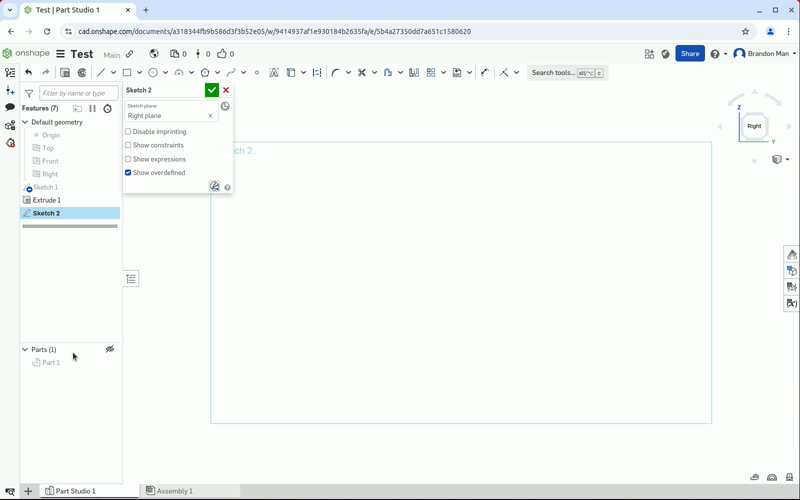
key(l)
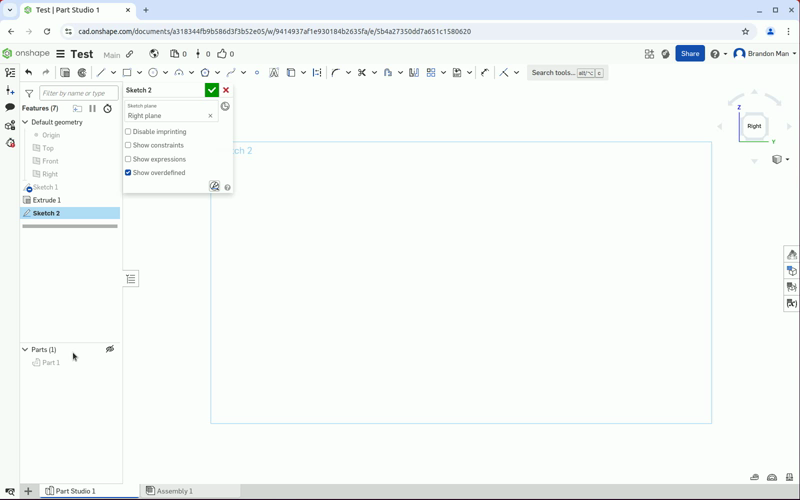
key_down(shift)
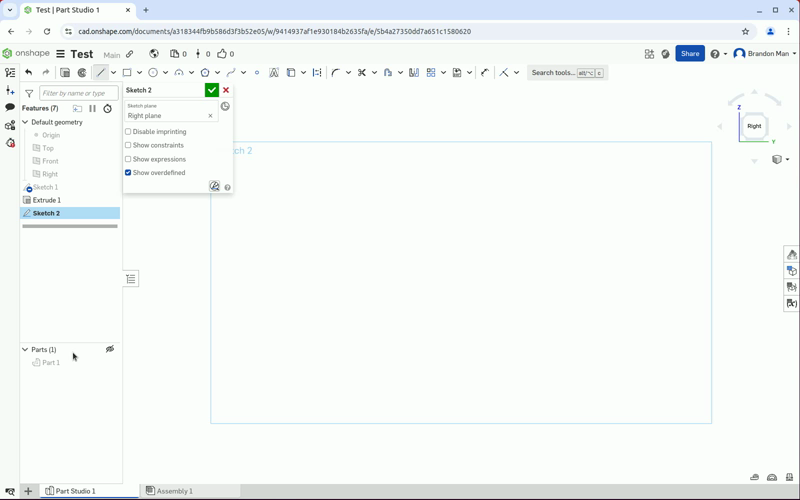
mouse_move(443, 395)
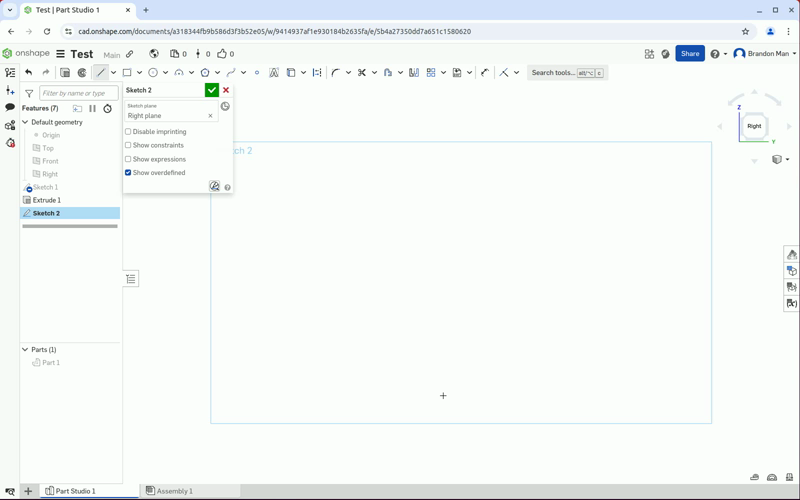
click(443, 395)
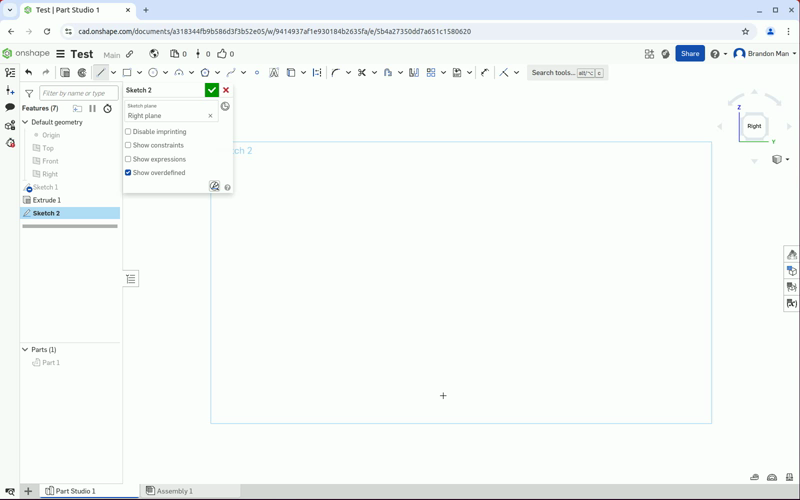
key_up(shift)
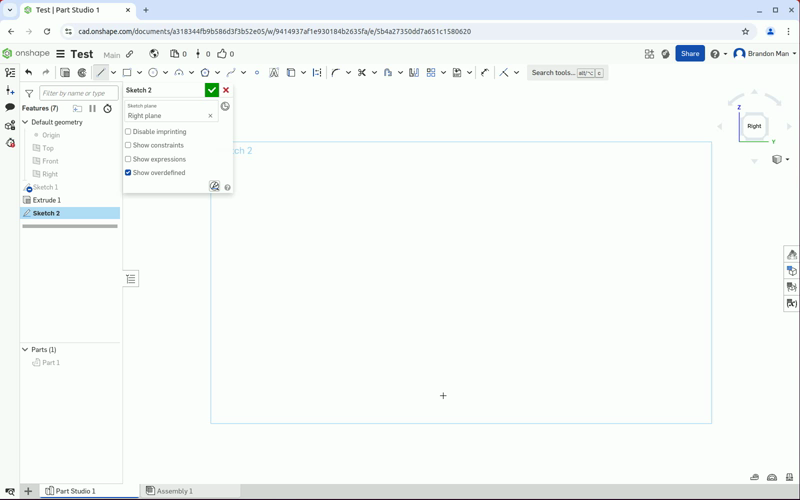
key_down(shift)
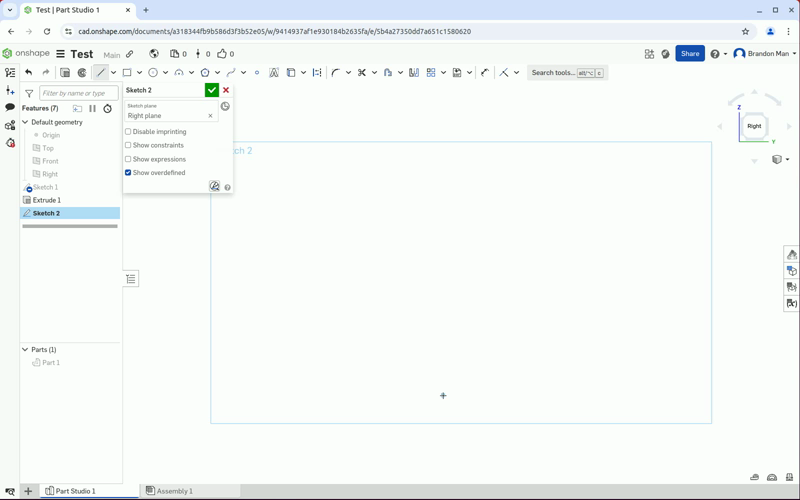
mouse_move(473, 395)
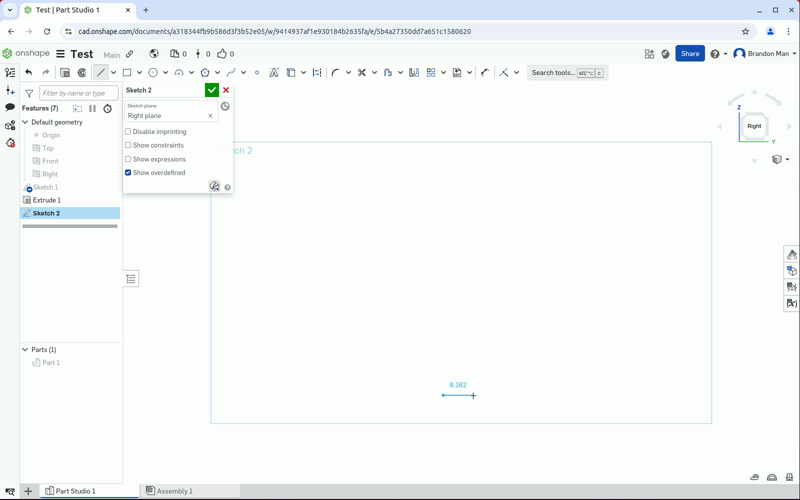
mouse_move(482, 395)
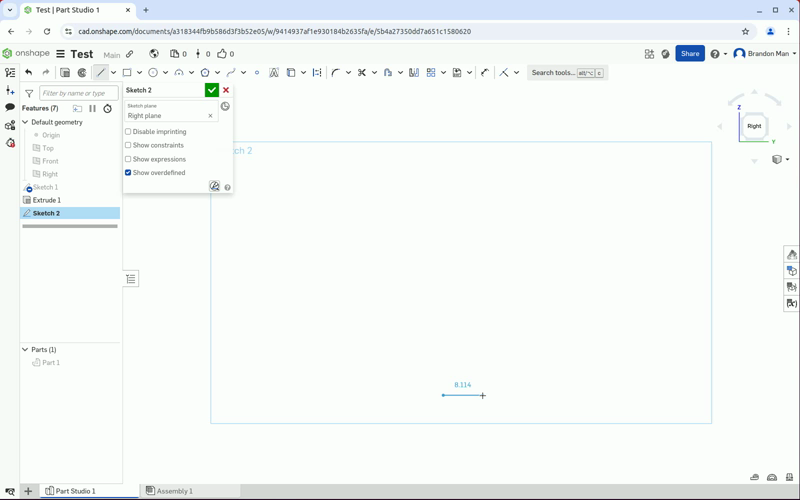
click(482, 395)
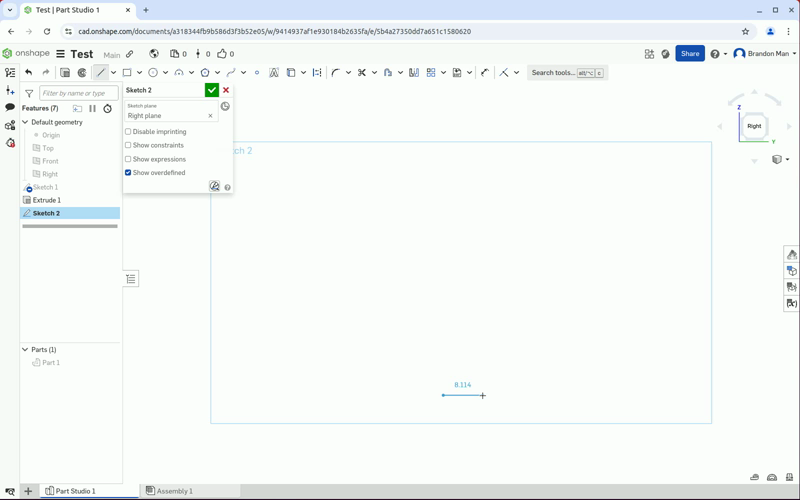
key_up(shift)
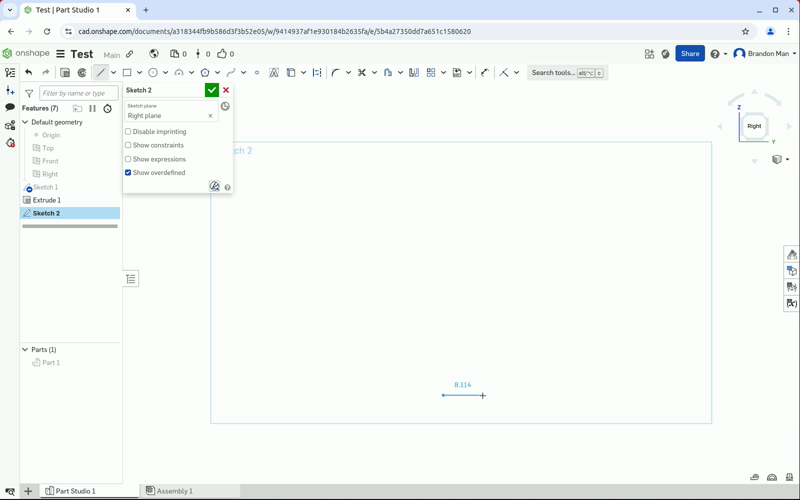
key_down(shift)
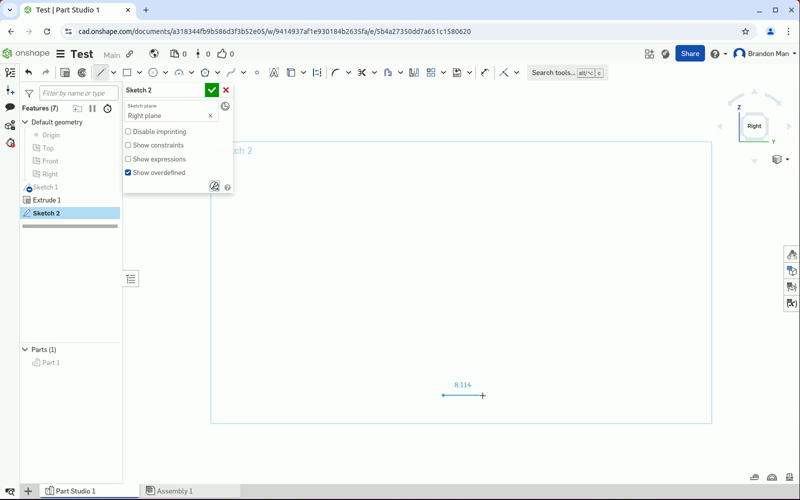
mouse_move(482, 301)
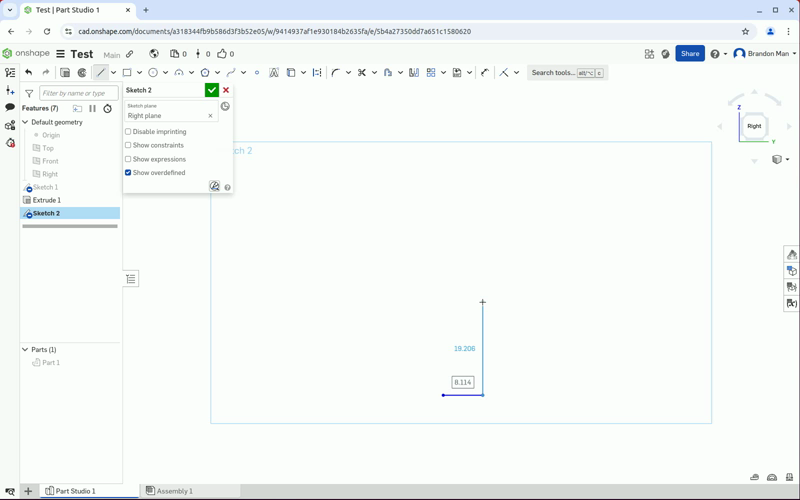
click(482, 301)
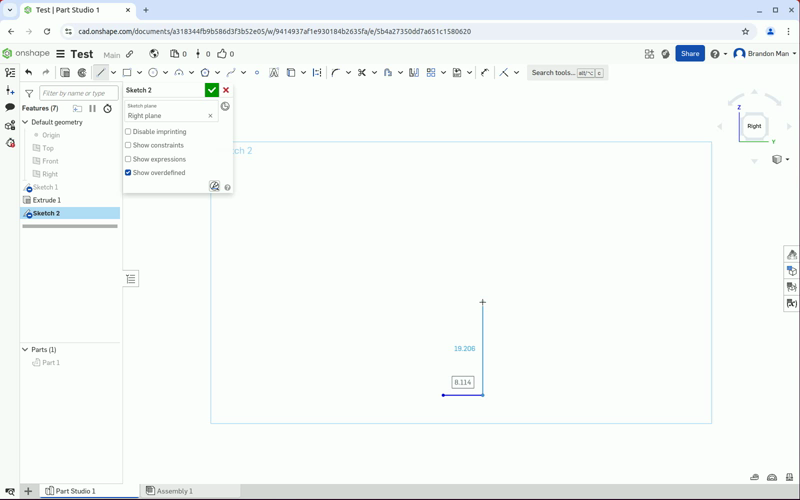
key_up(shift)
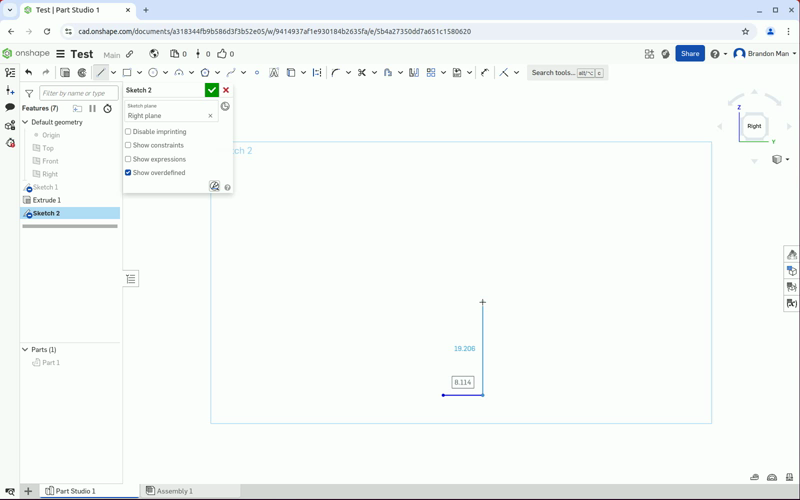
key_down(shift)
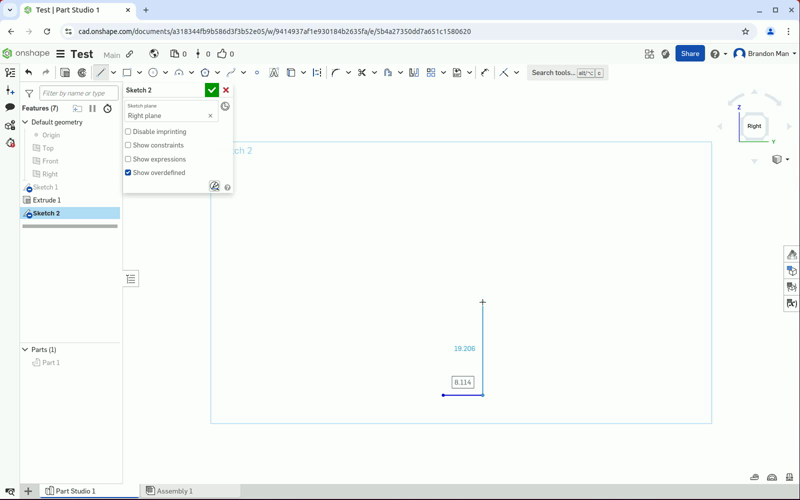
mouse_move(512, 301)
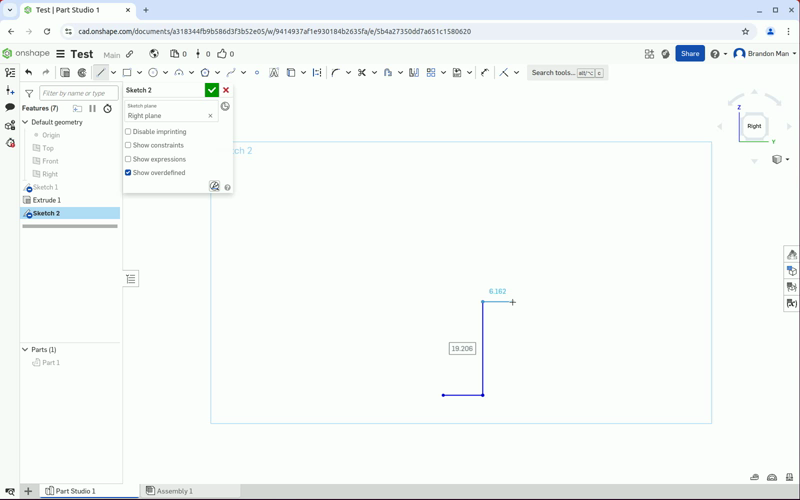
mouse_move(443, 301)
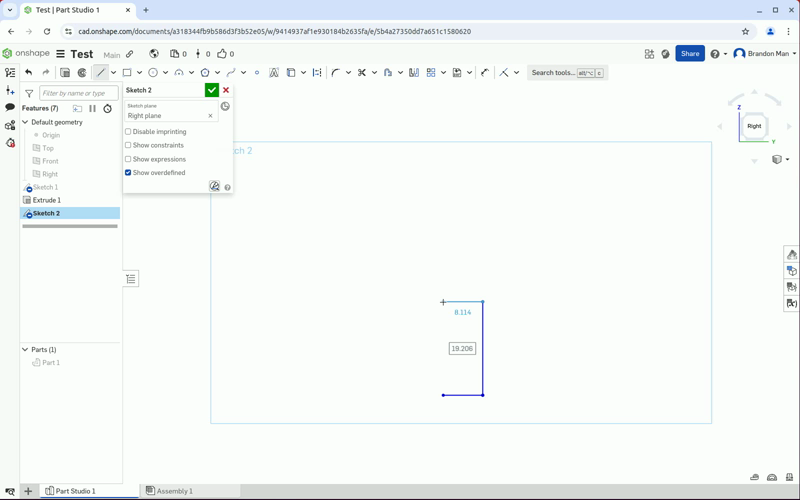
click(443, 301)
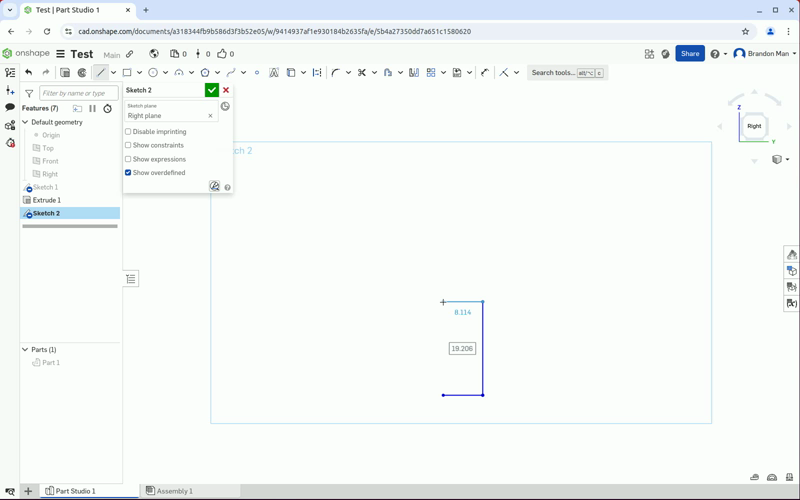
key_up(shift)
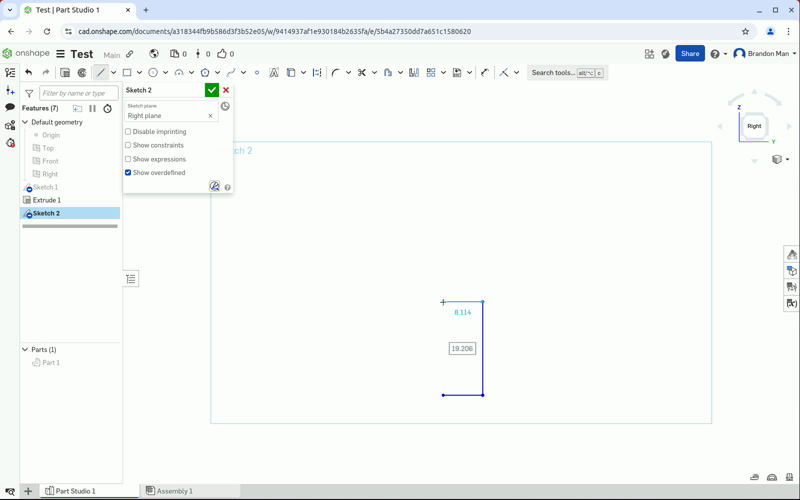
key_down(shift)
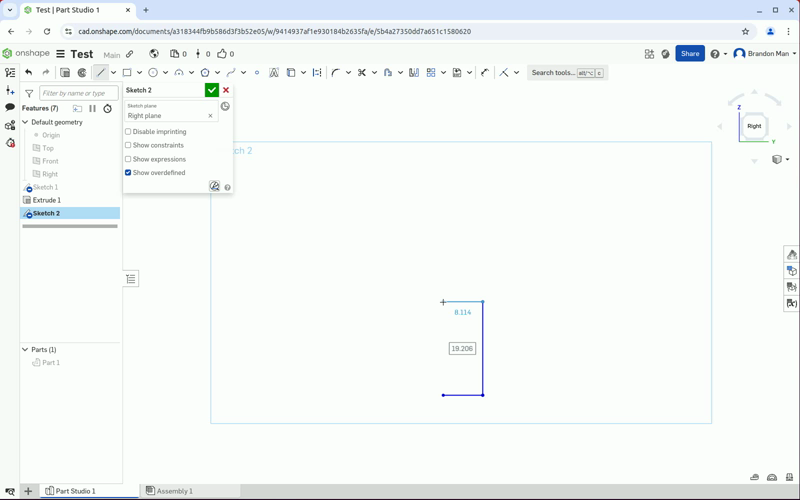
mouse_move(443, 395)
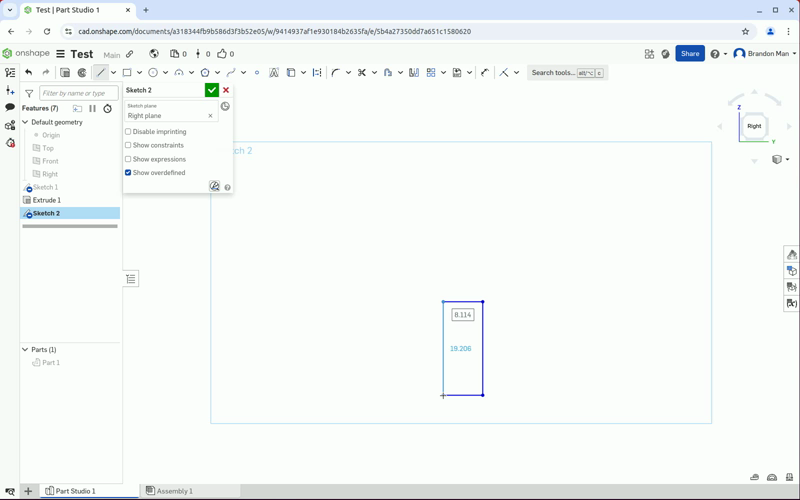
key_up(shift)
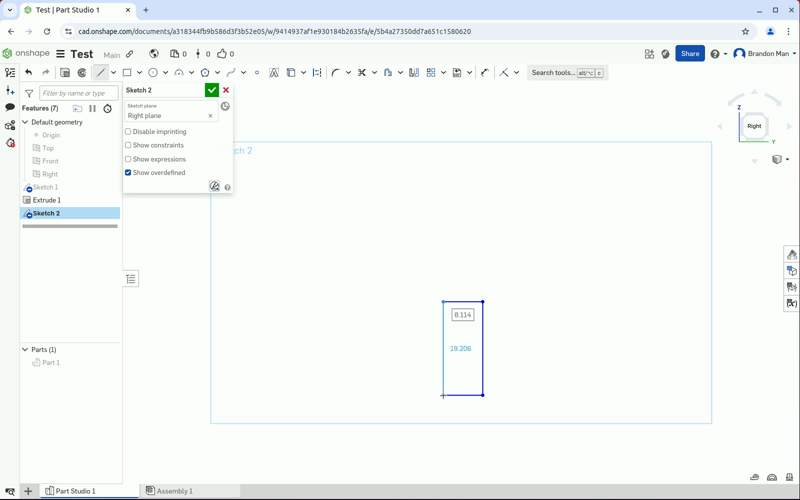
click(443, 395)
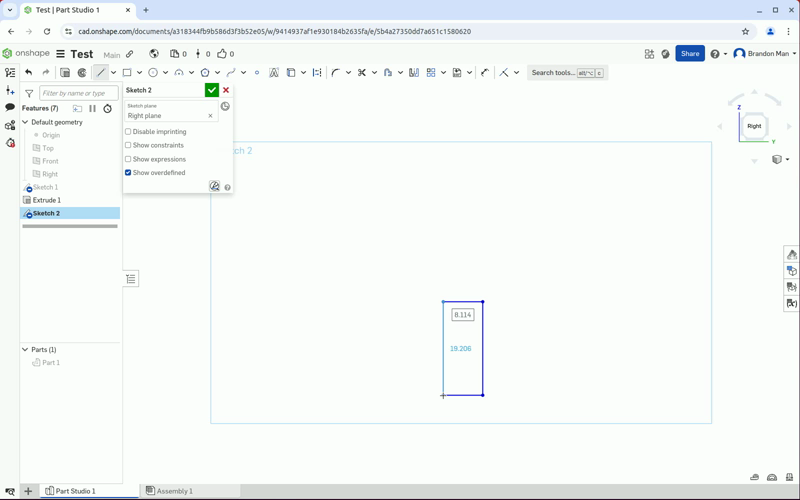
key(esc)
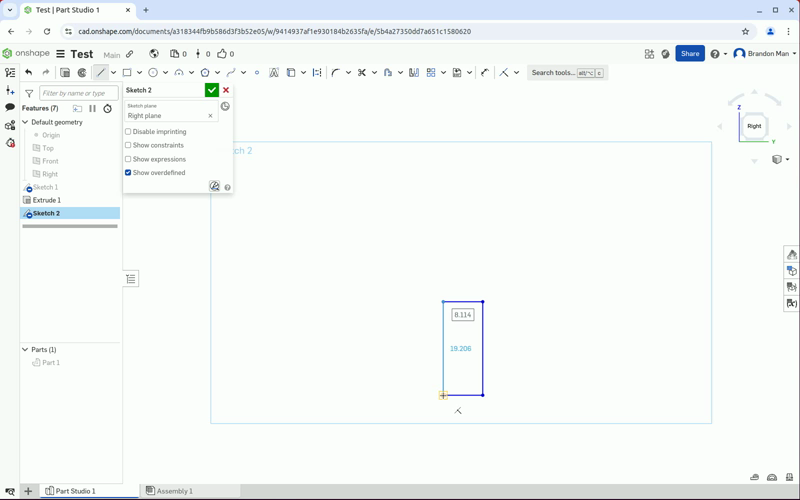
mouse_move(480, 343)
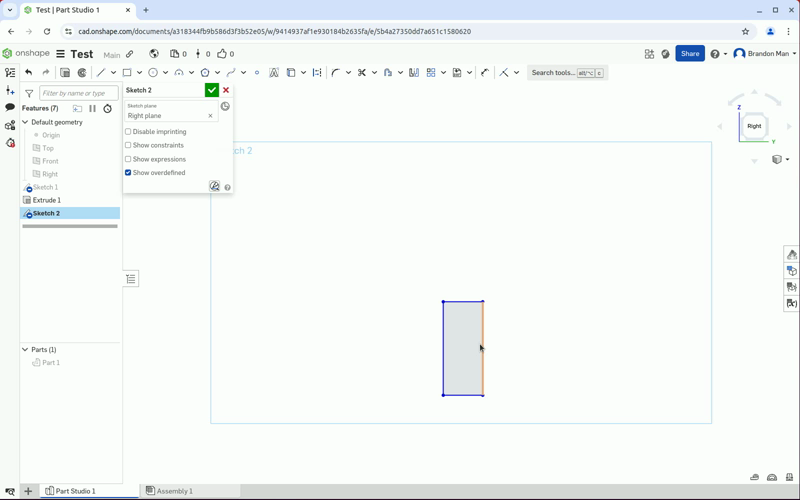
click(480, 343)
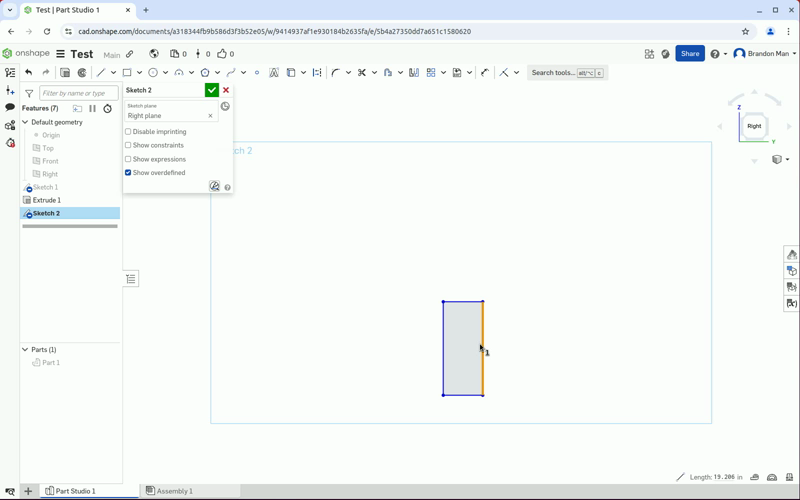
mouse_move(73, 352)
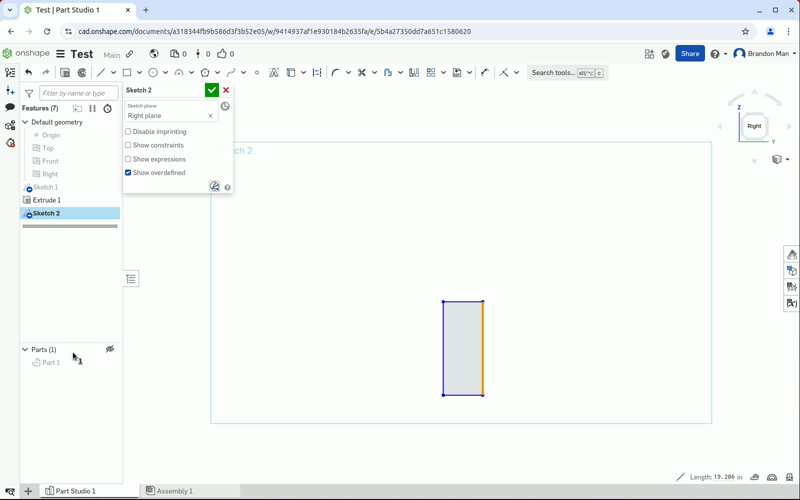
key(shift+y)
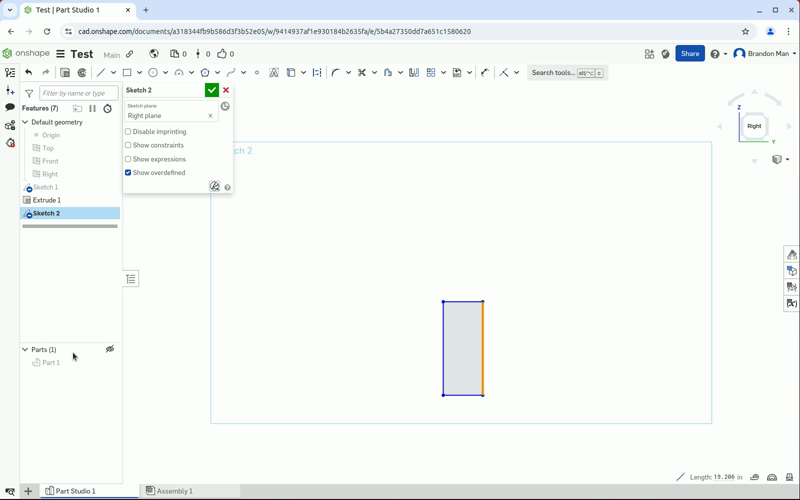
key(shift+e)
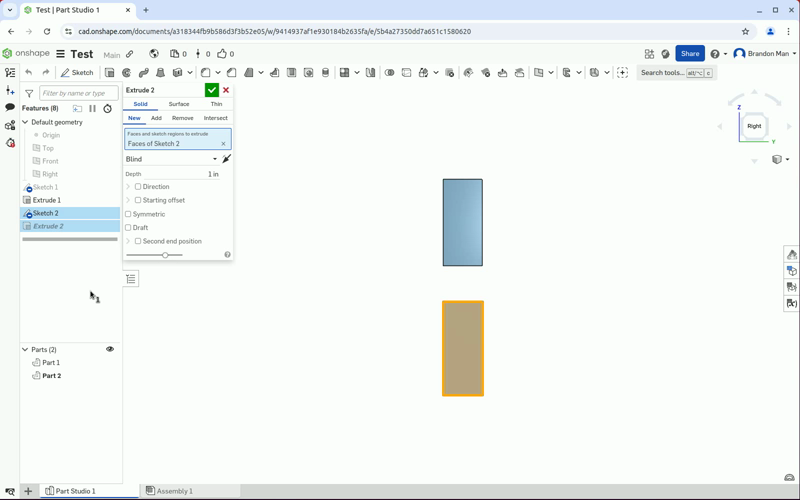
mouse_move(143, 106)
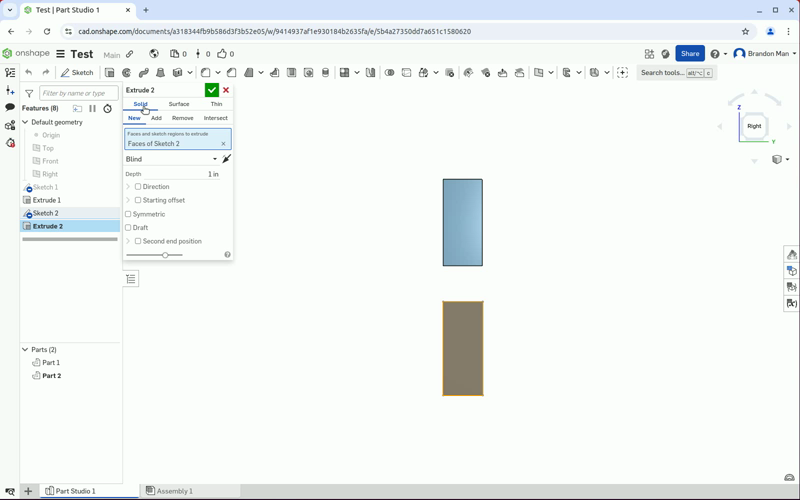
click(143, 106)
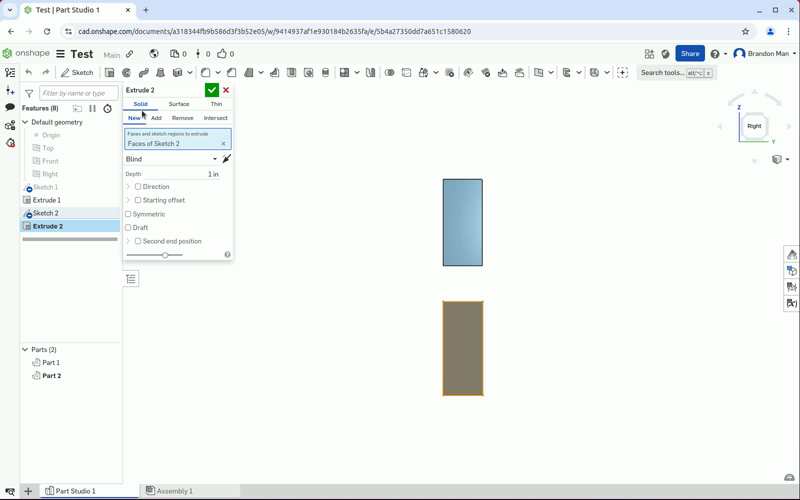
mouse_move(137, 120)
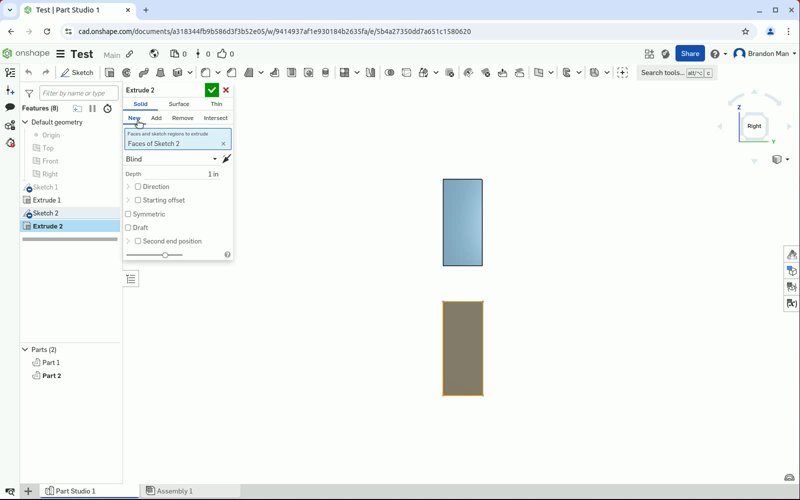
click(137, 120)
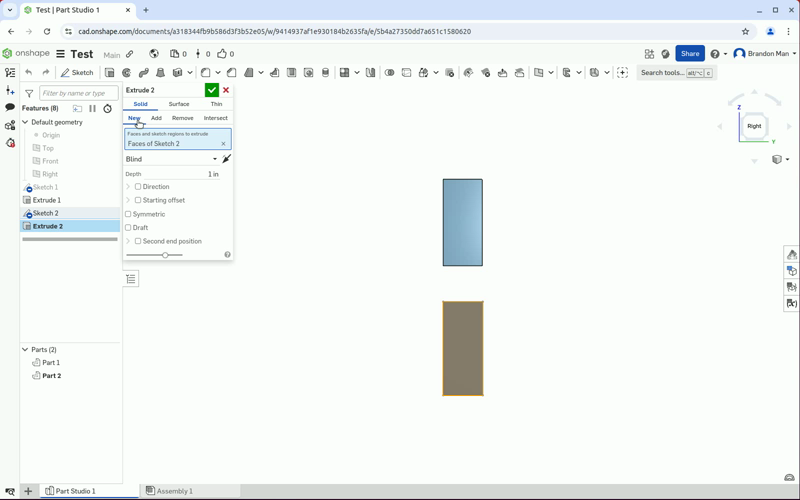
key(tab, 4)
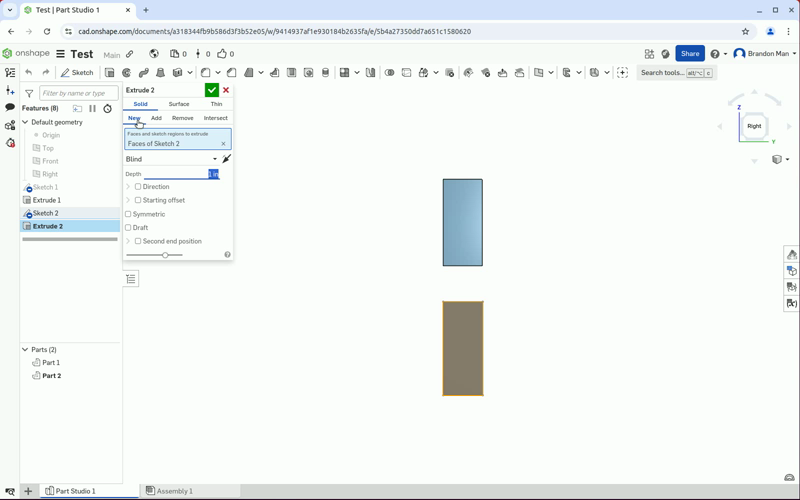
text(11.313)
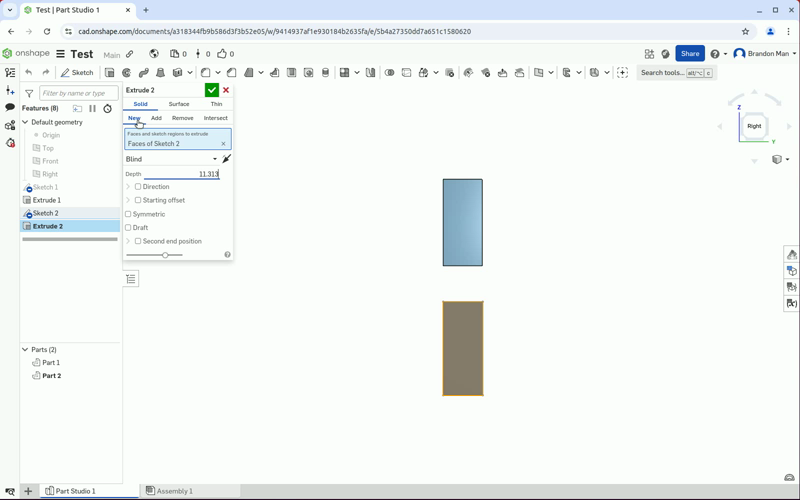
key(enter)
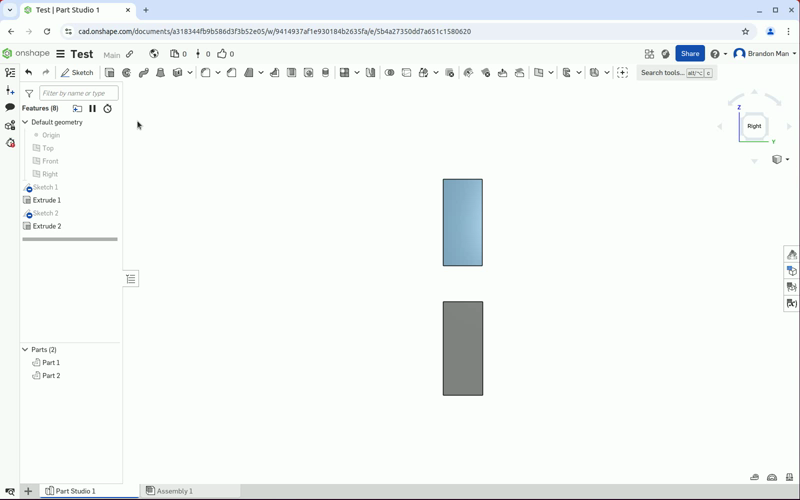
key(shift+h)
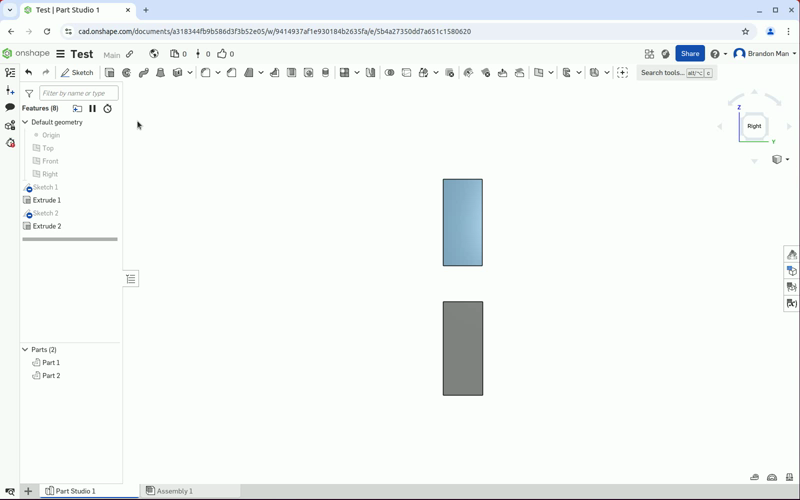
key(shift+h)
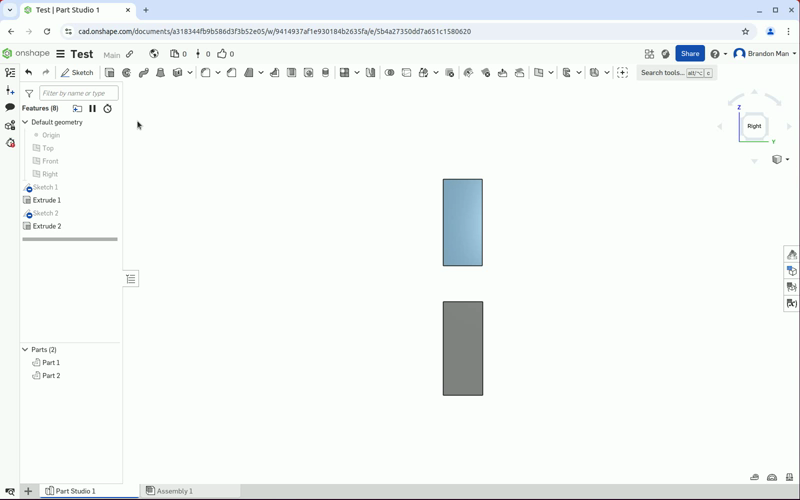
mouse_move(73, 189)
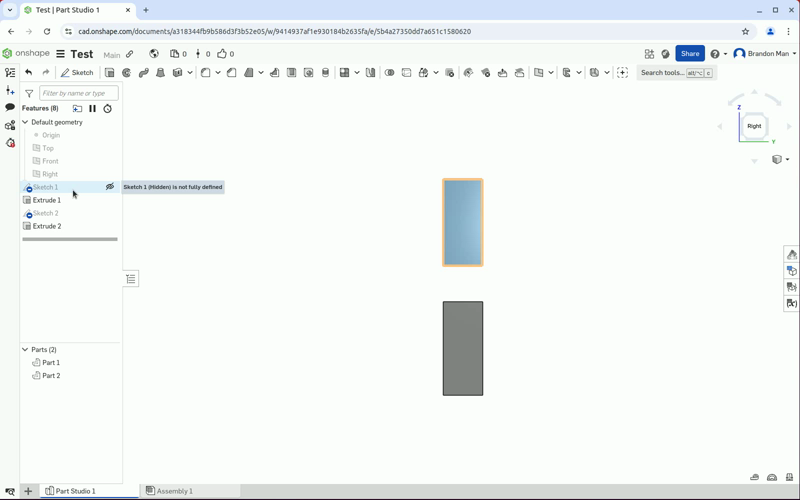
click(73, 189)
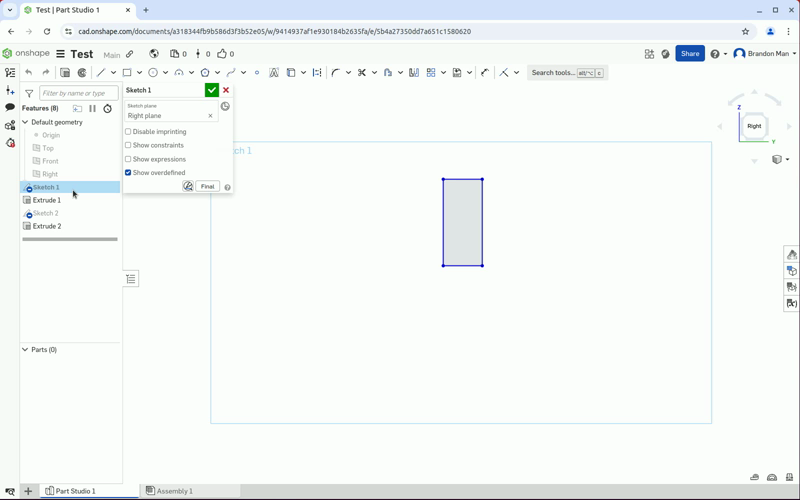
mouse_move(229, 92)
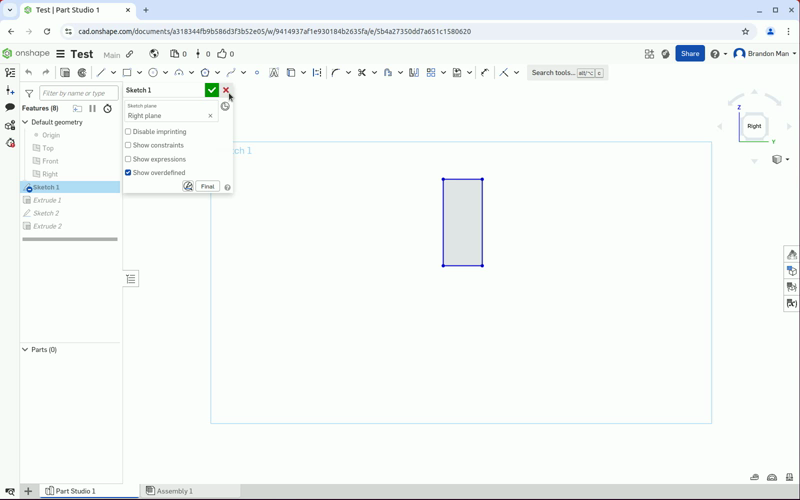
click(229, 92)
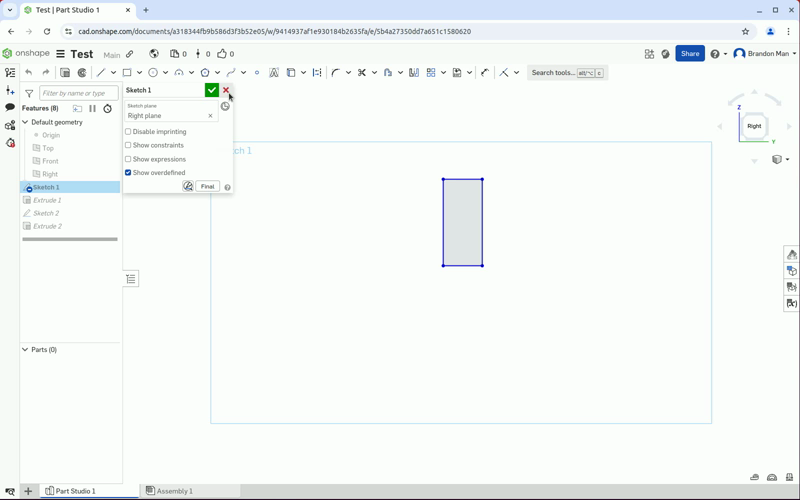
key(shift+s)
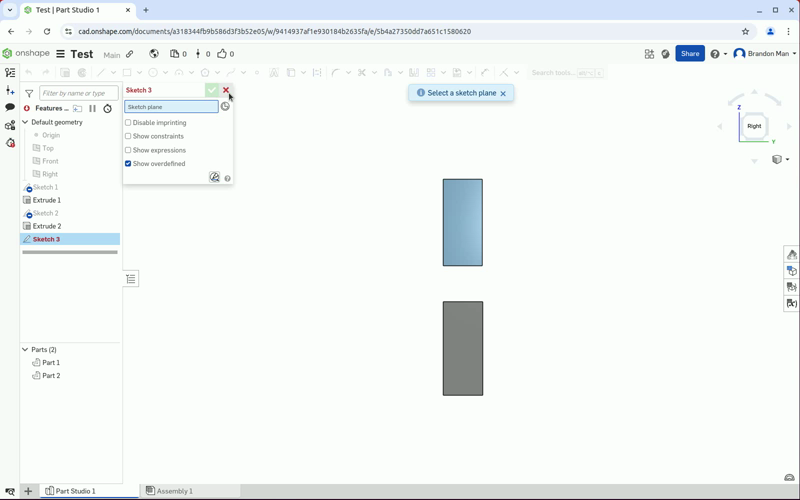
mouse_move(73, 176)
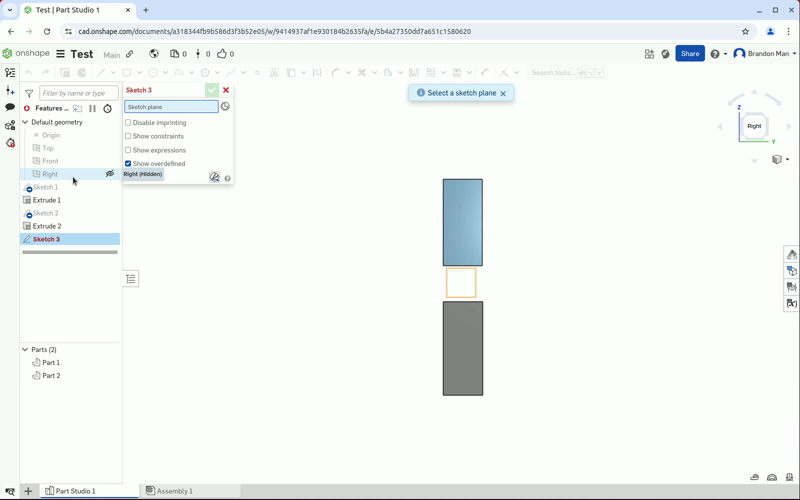
click(73, 176)
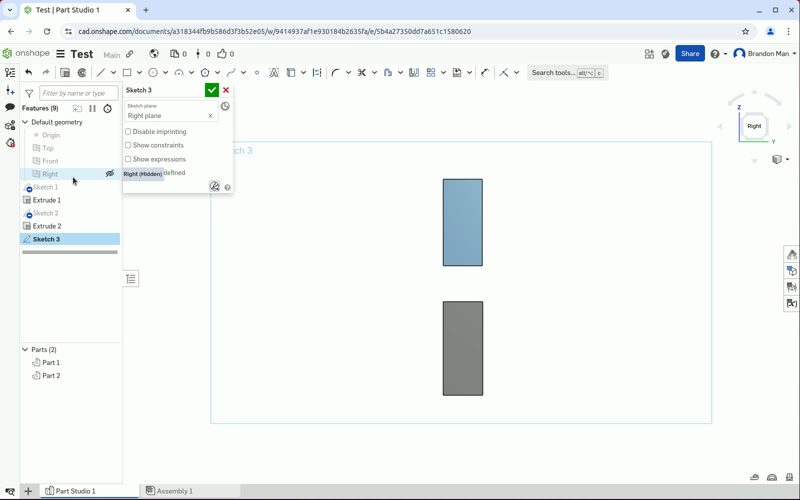
mouse_move(73, 352)
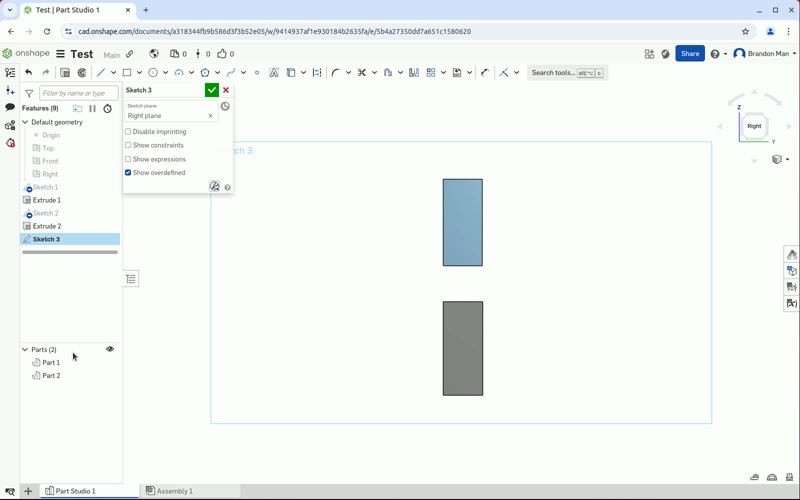
key(y)
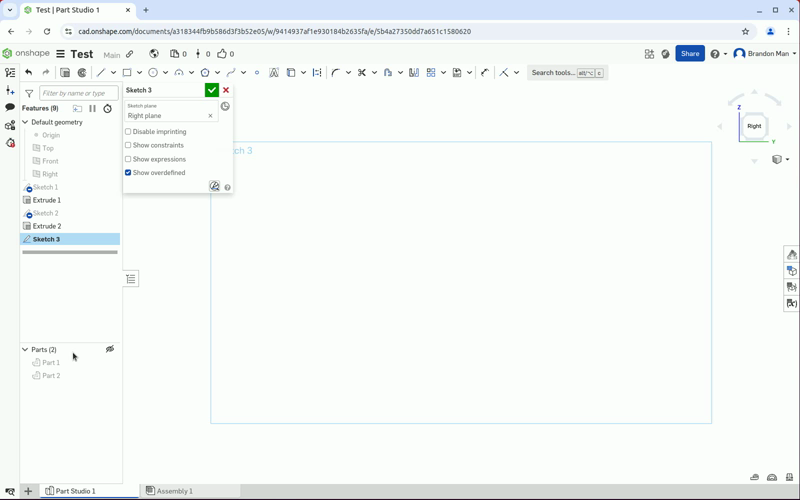
key(l)
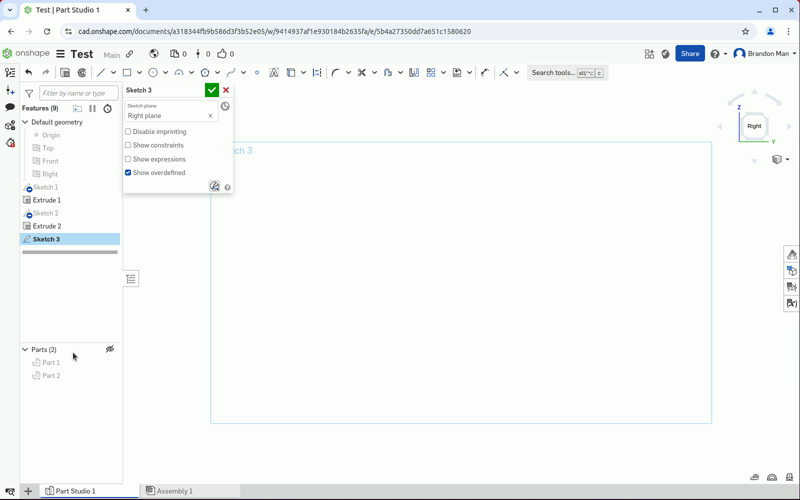
key_down(shift)
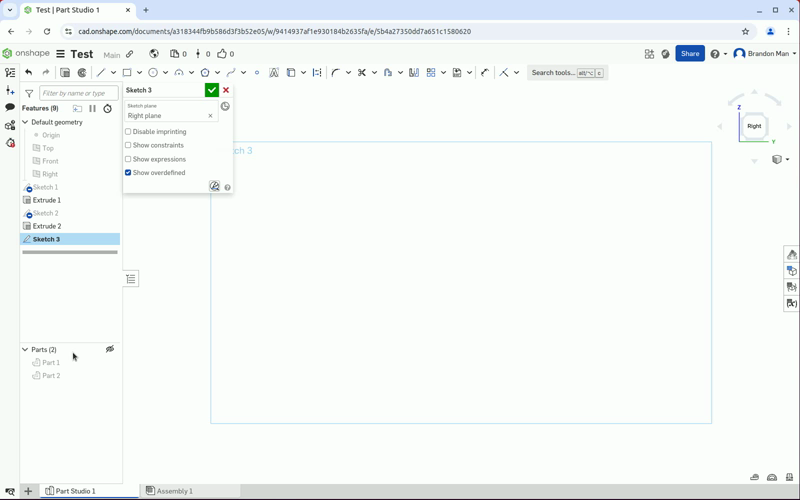
mouse_move(349, 301)
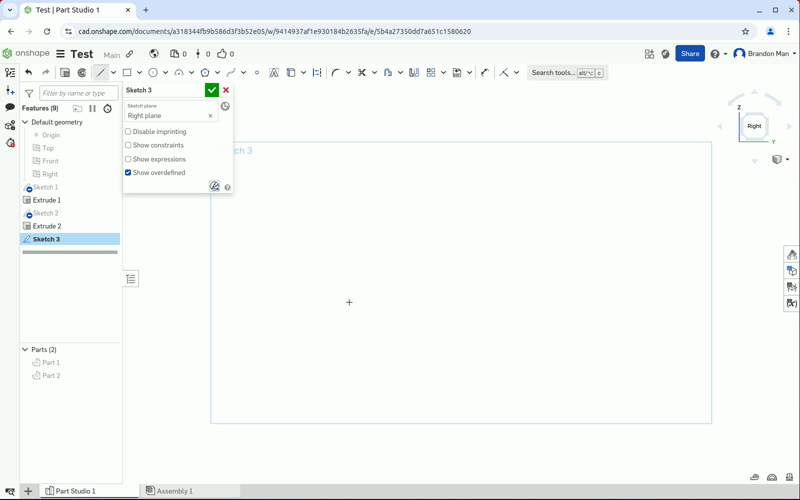
click(349, 301)
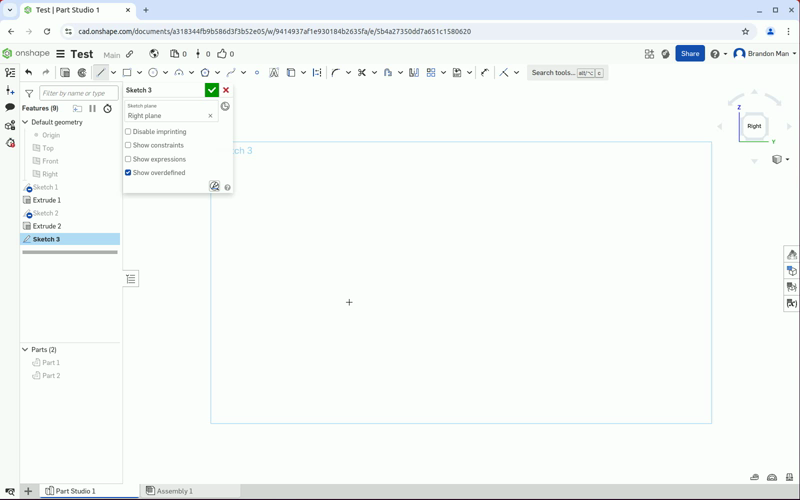
key_up(shift)
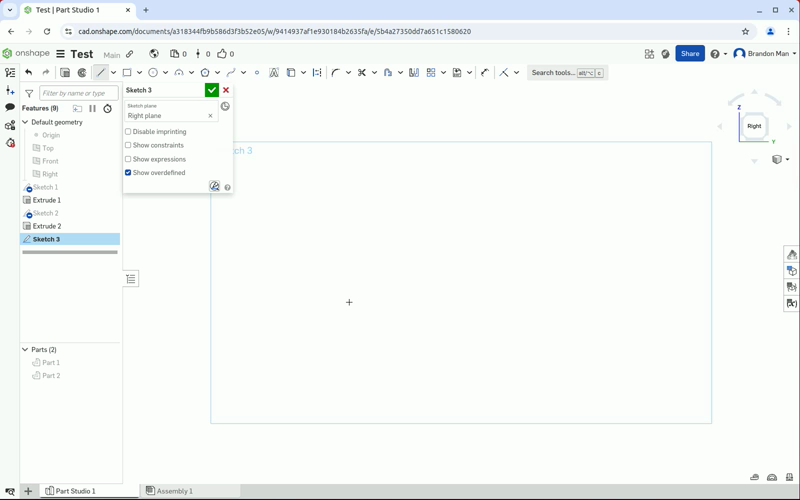
key_down(shift)
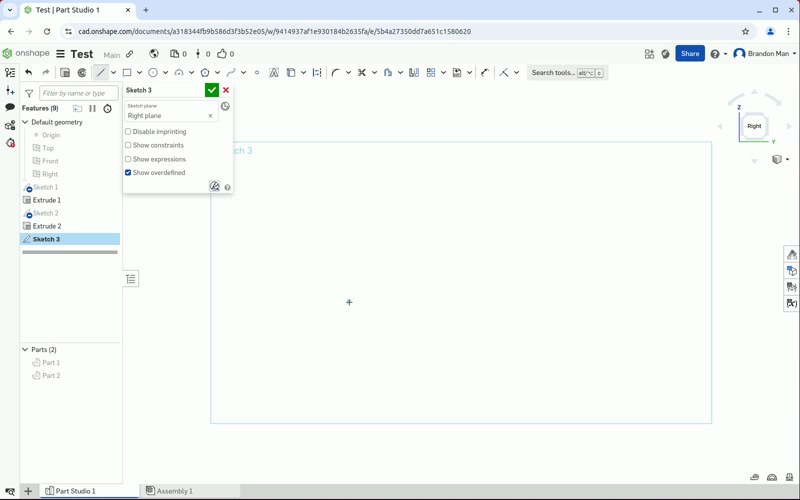
mouse_move(443, 301)
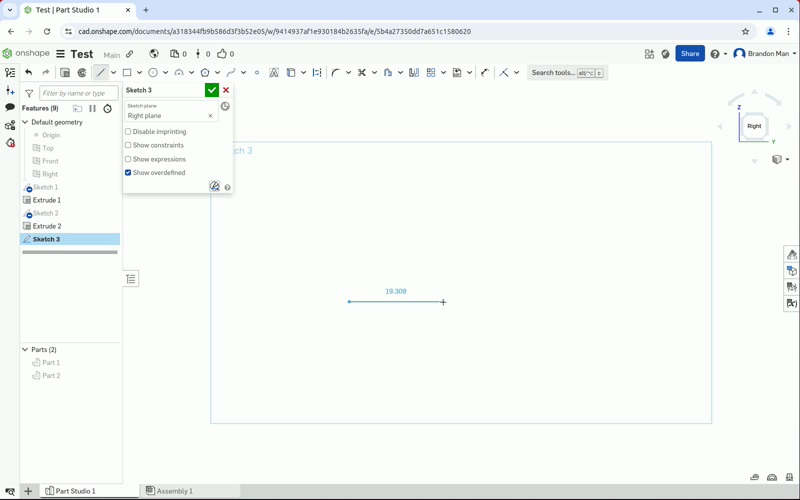
click(443, 301)
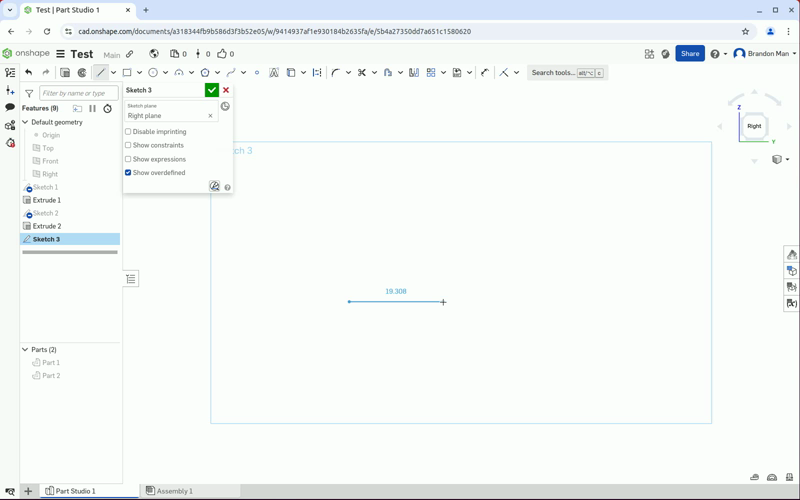
key_up(shift)
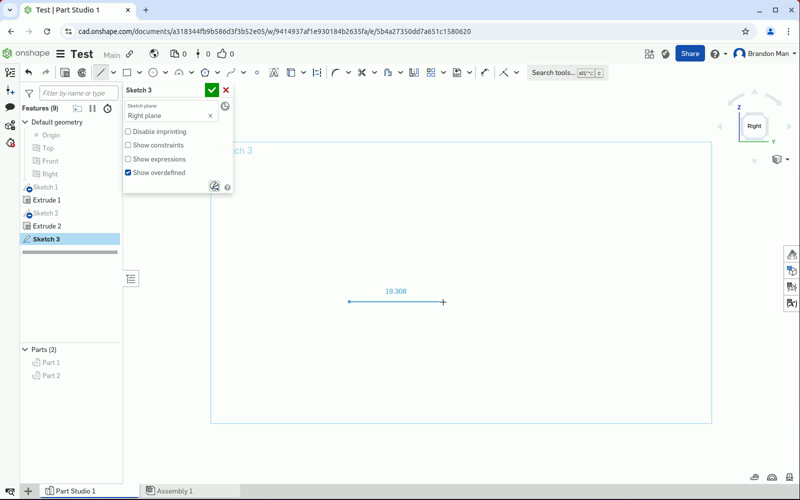
key_down(shift)
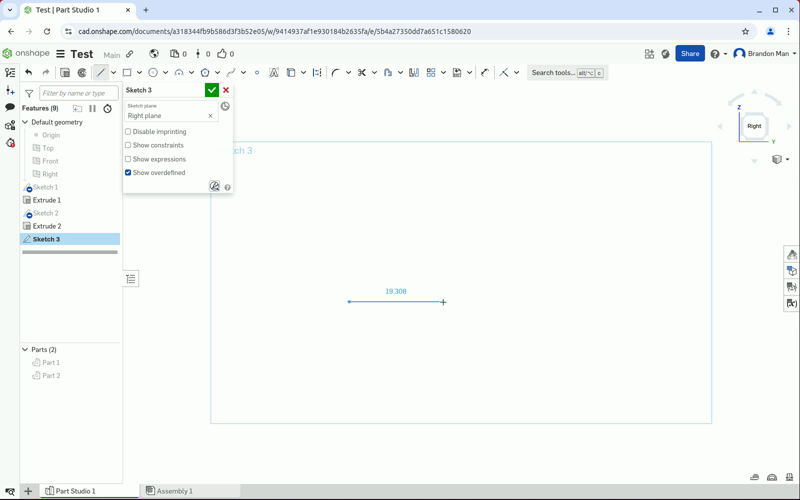
mouse_move(473, 301)
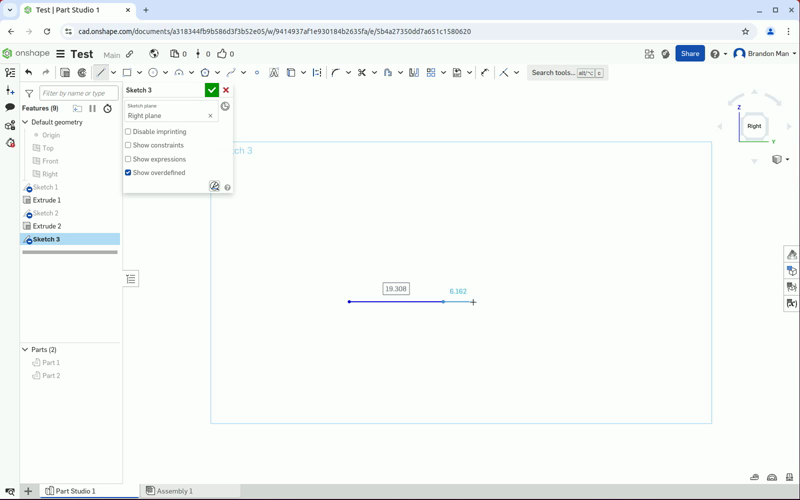
mouse_move(443, 264)
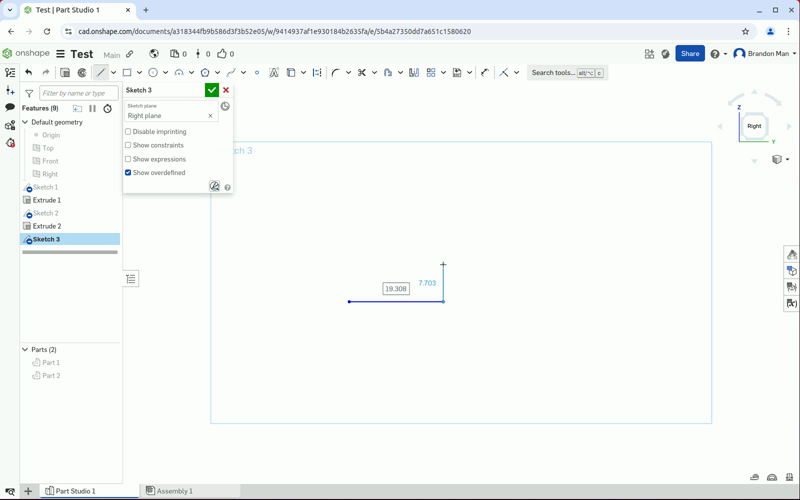
click(443, 264)
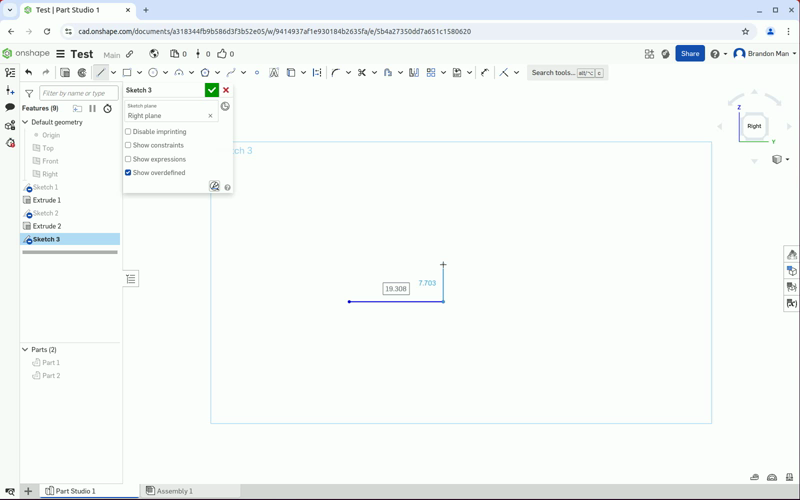
key_up(shift)
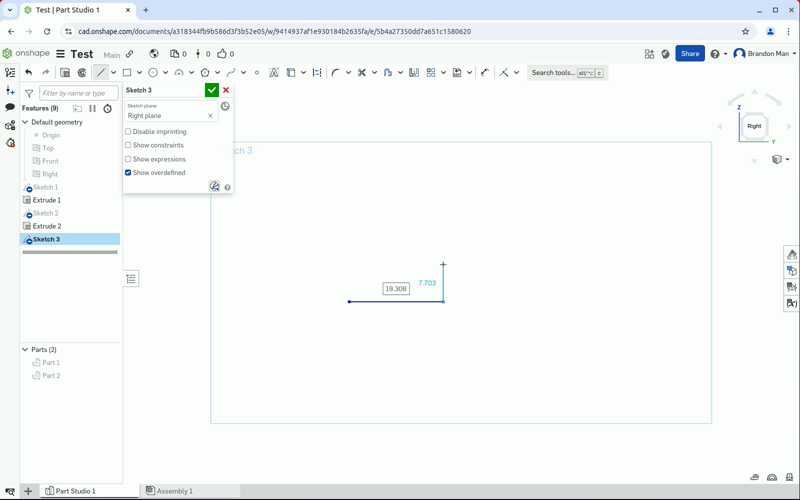
key_down(shift)
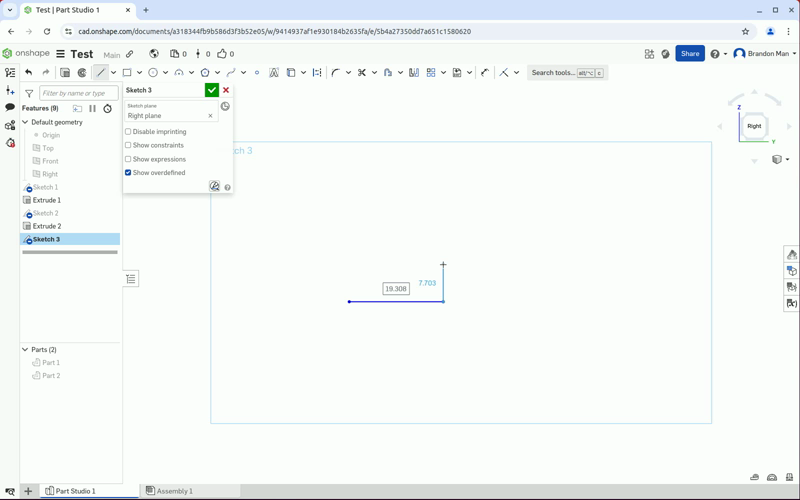
mouse_move(349, 264)
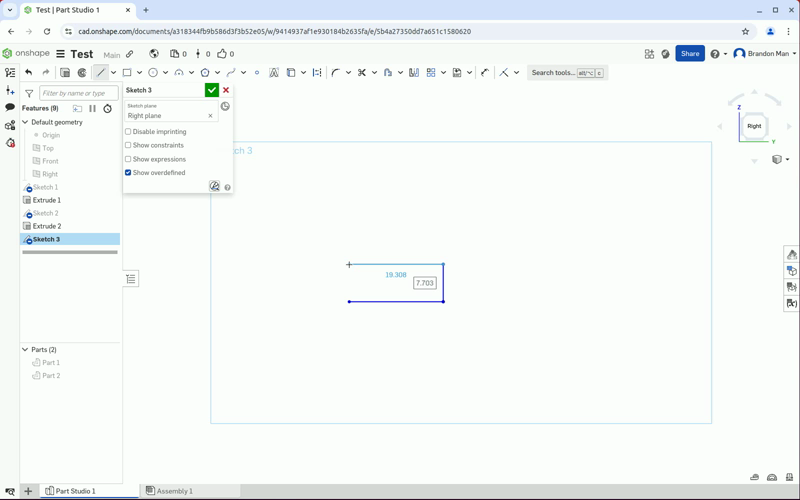
click(349, 264)
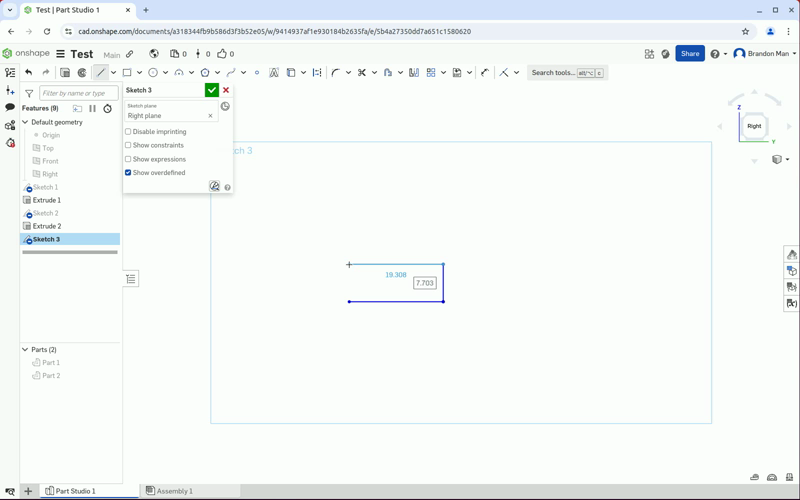
key_up(shift)
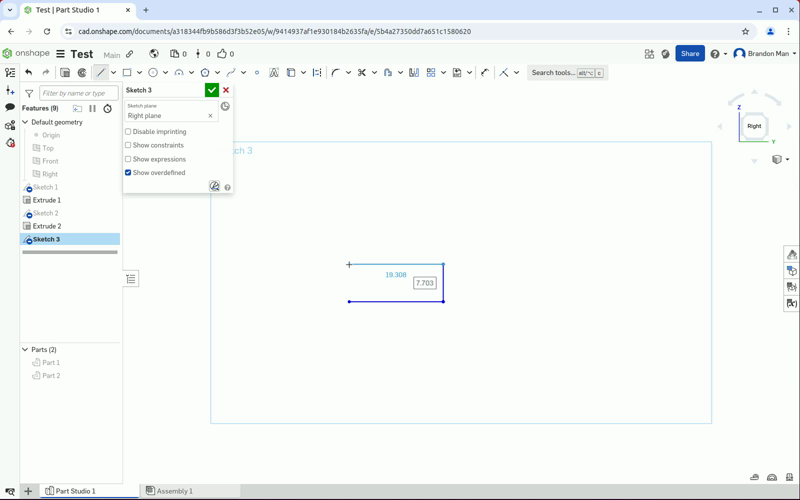
mouse_move(379, 264)
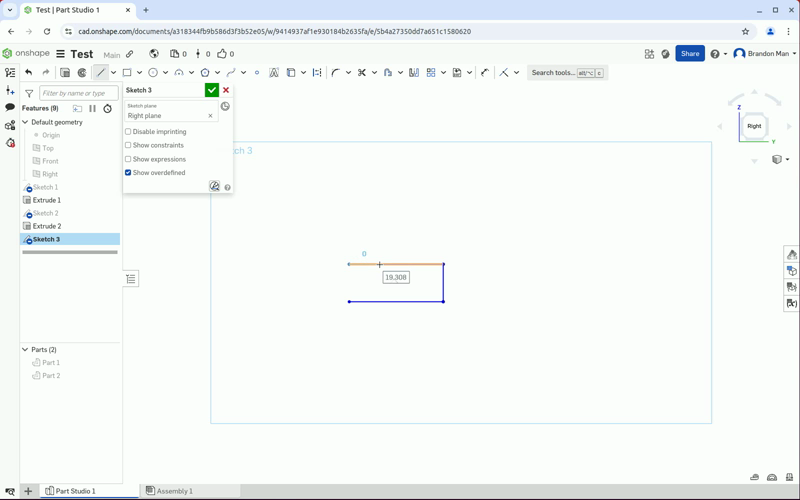
key_down(shift)
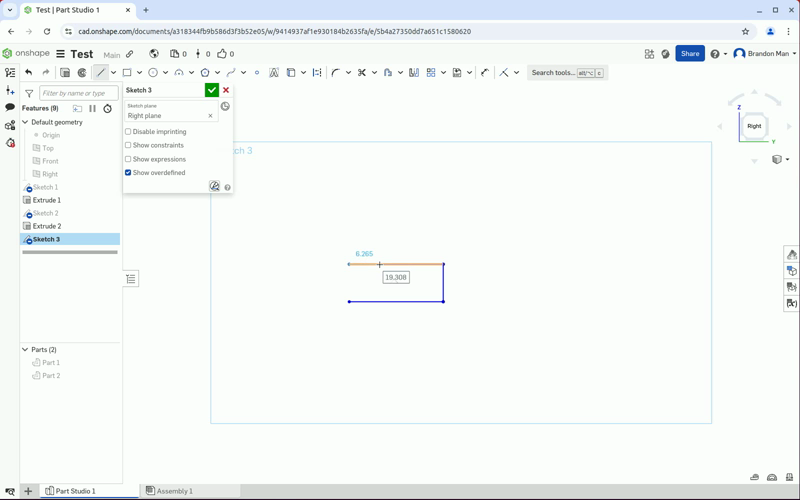
mouse_move(349, 301)
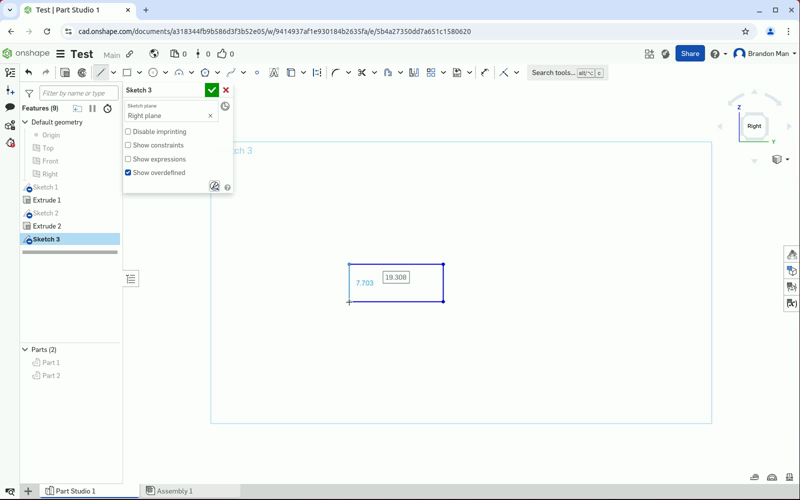
key_up(shift)
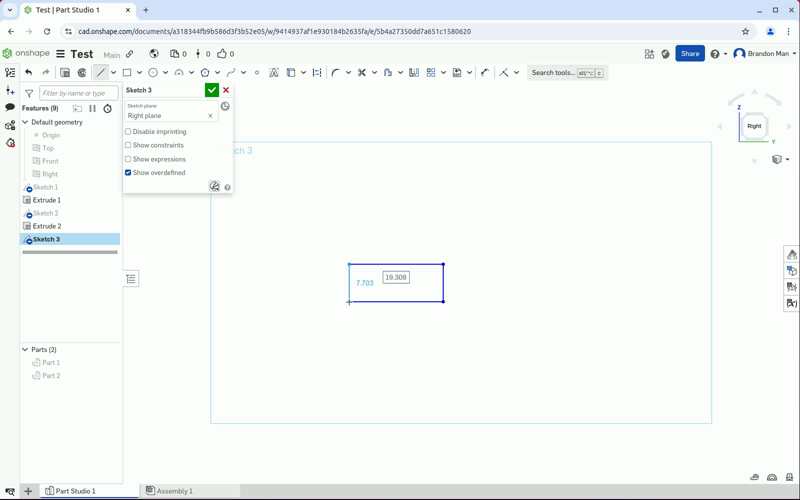
click(349, 301)
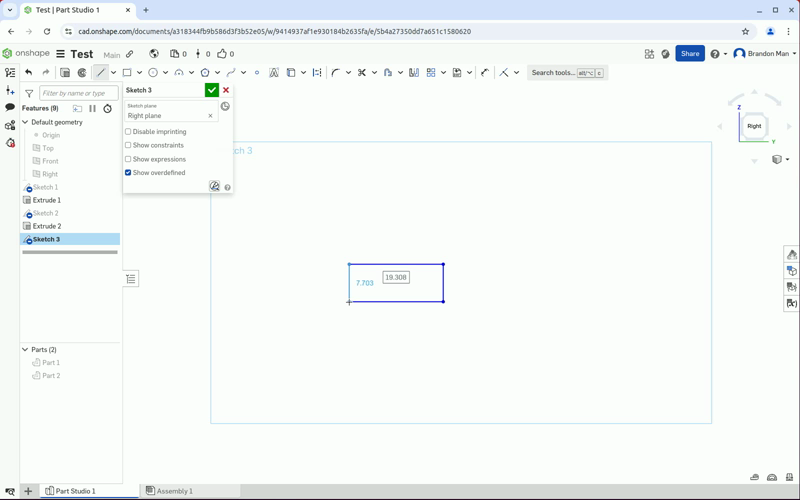
key(esc)
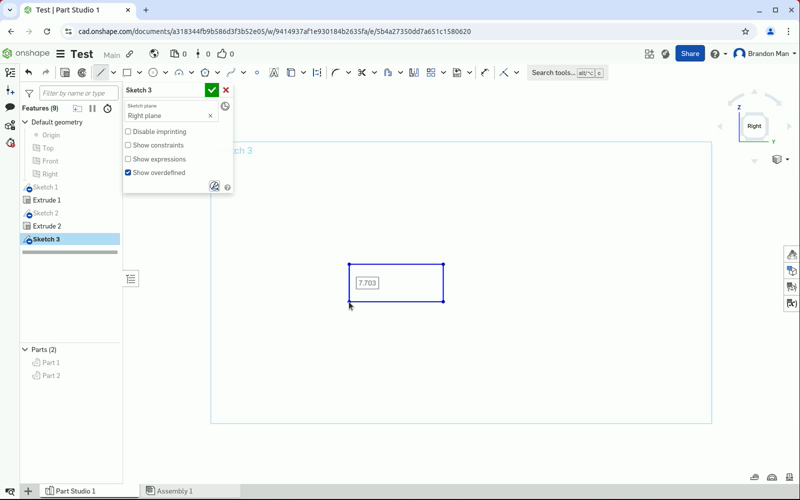
mouse_move(440, 296)
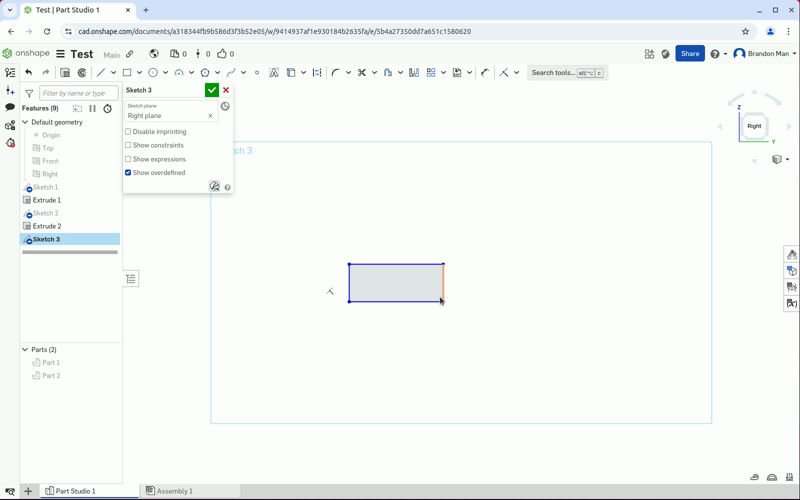
click(440, 296)
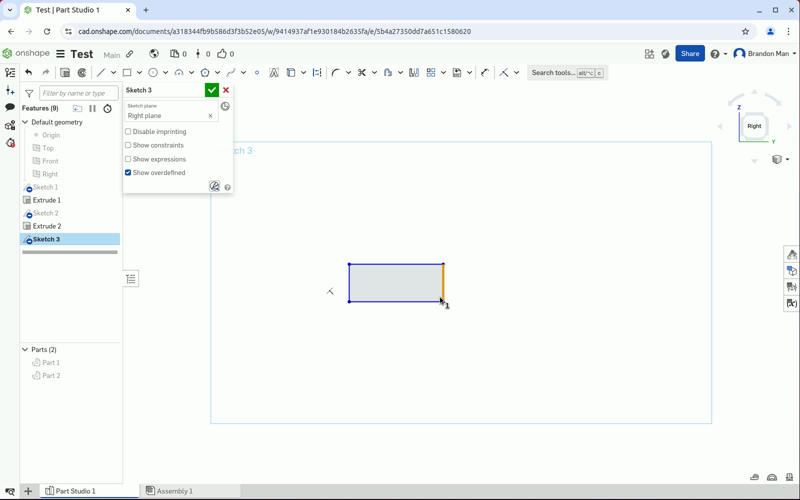
mouse_move(73, 352)
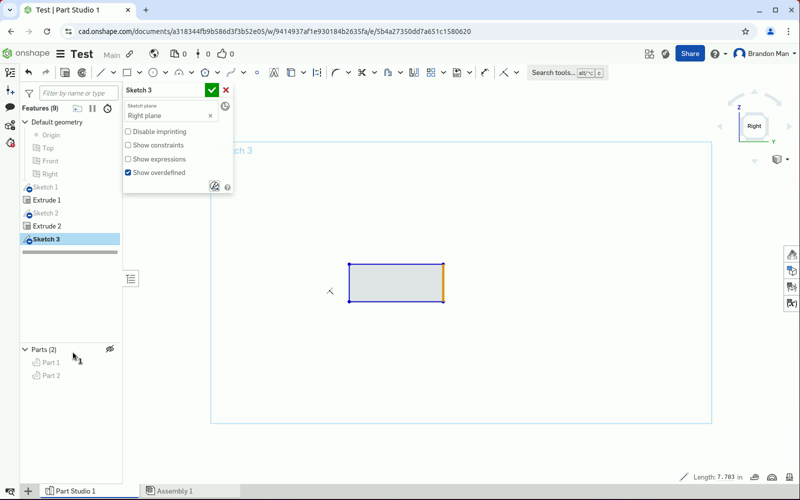
key(shift+y)
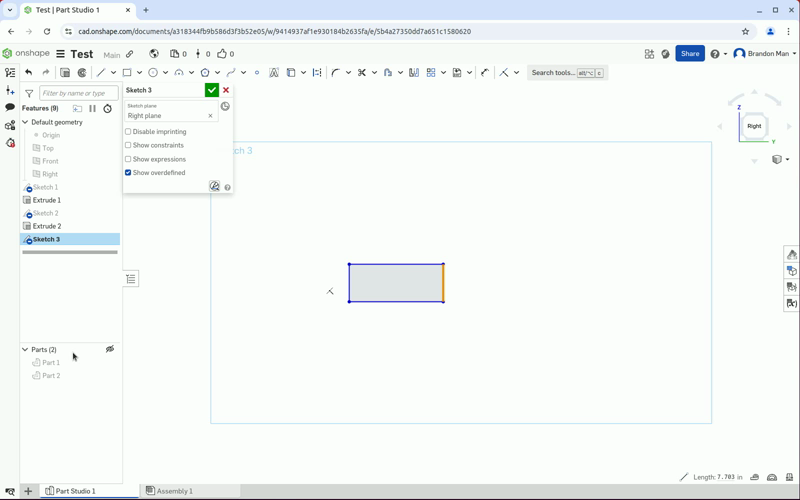
key(shift+e)
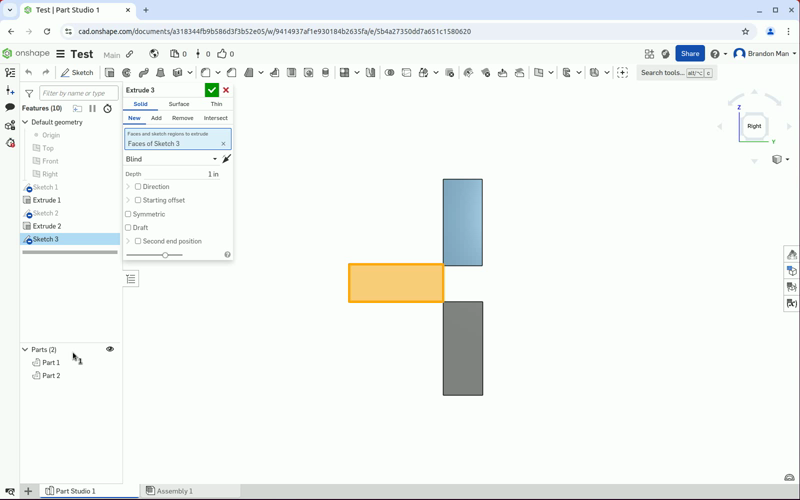
mouse_move(143, 106)
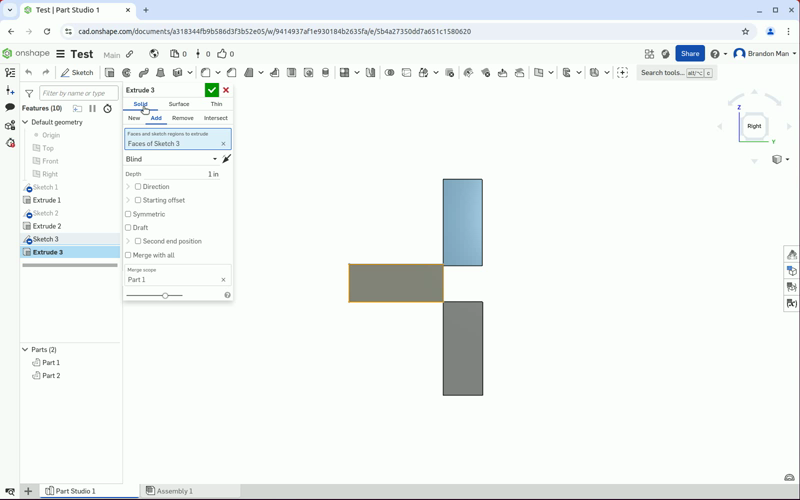
click(143, 106)
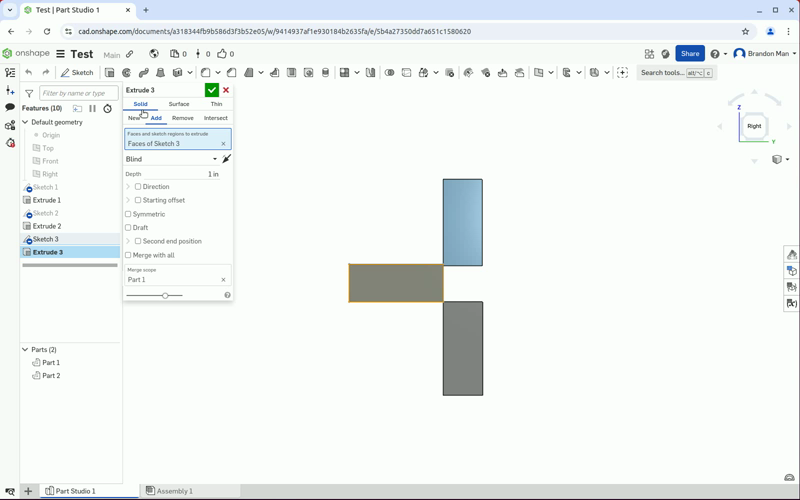
mouse_move(137, 120)
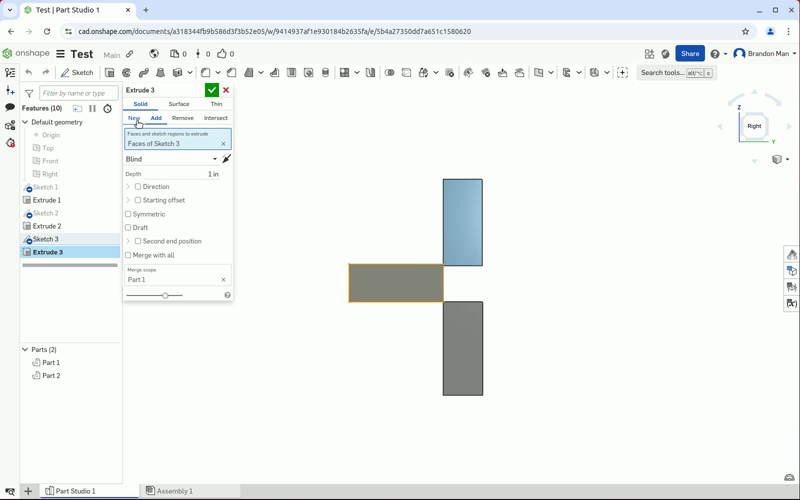
click(137, 120)
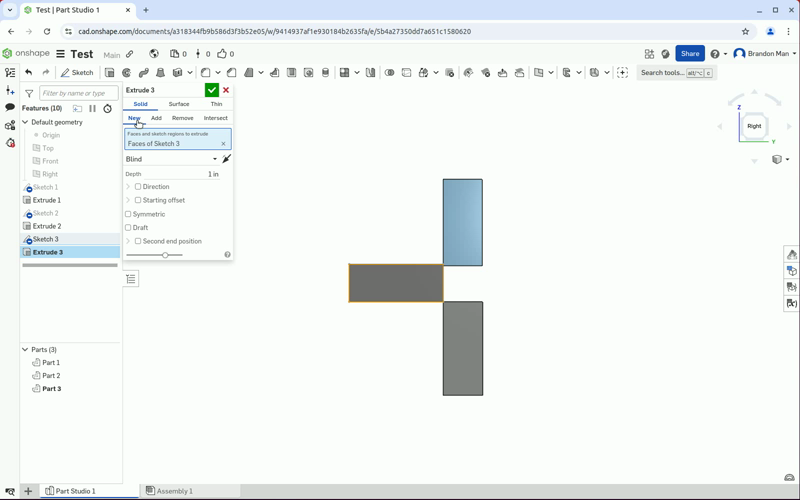
key(tab, 4)
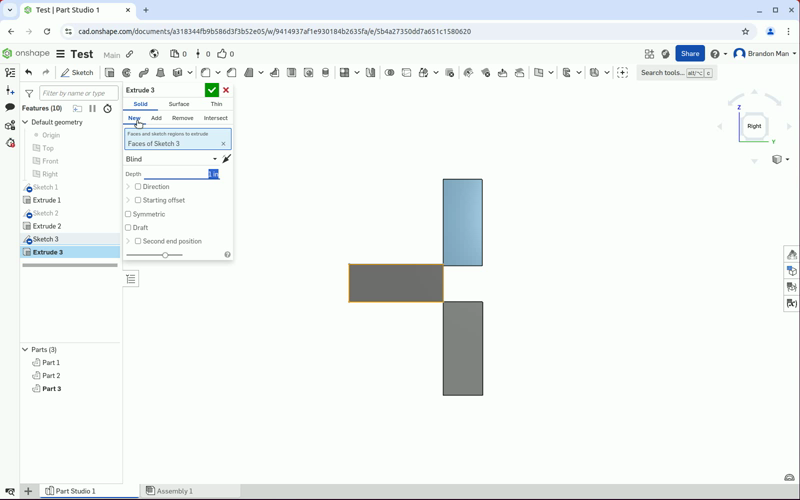
text(11.313)
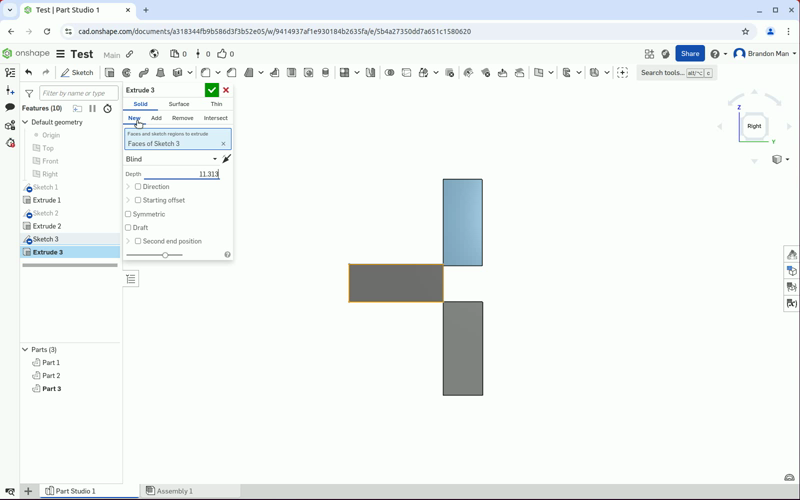
key(enter)
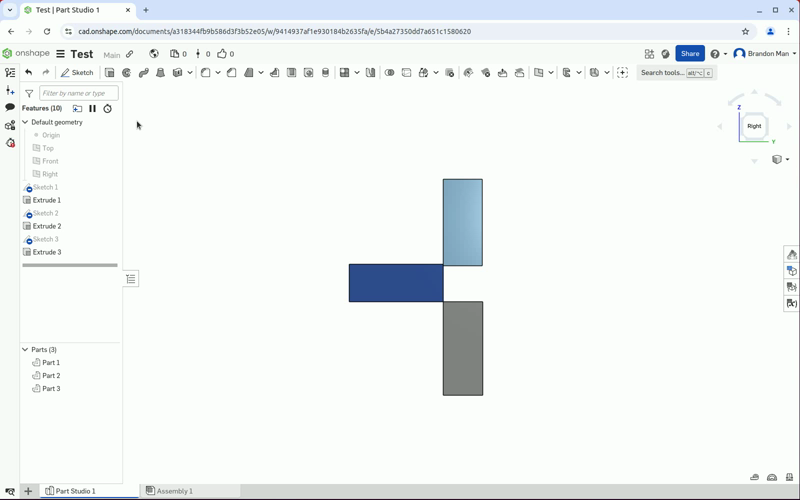
key(shift+h)
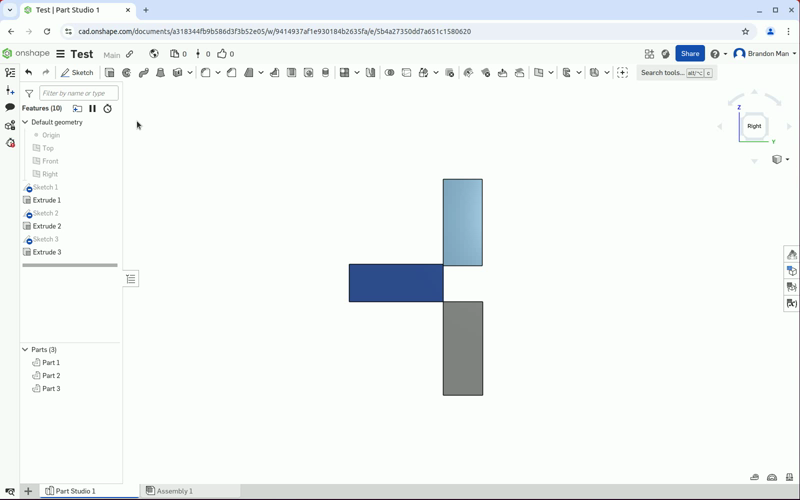
key(shift+h)
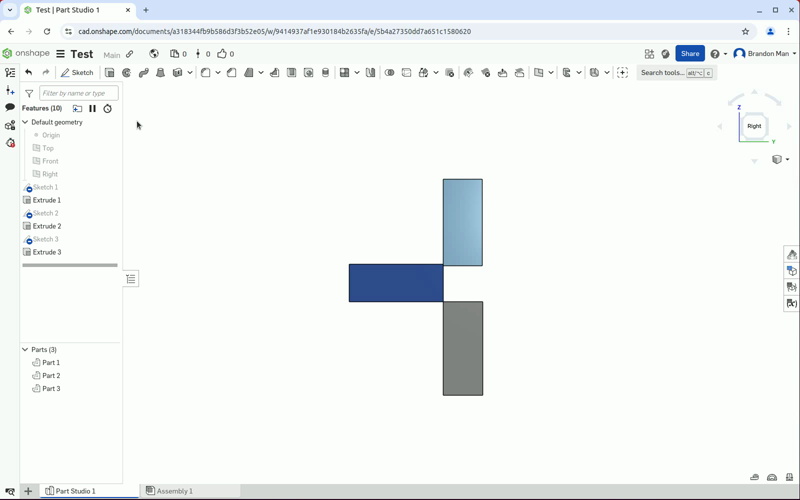
mouse_move(73, 189)
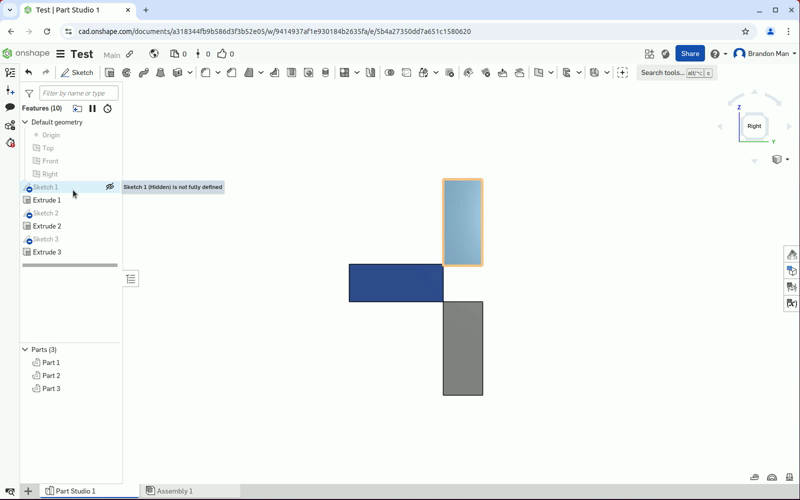
click(73, 189)
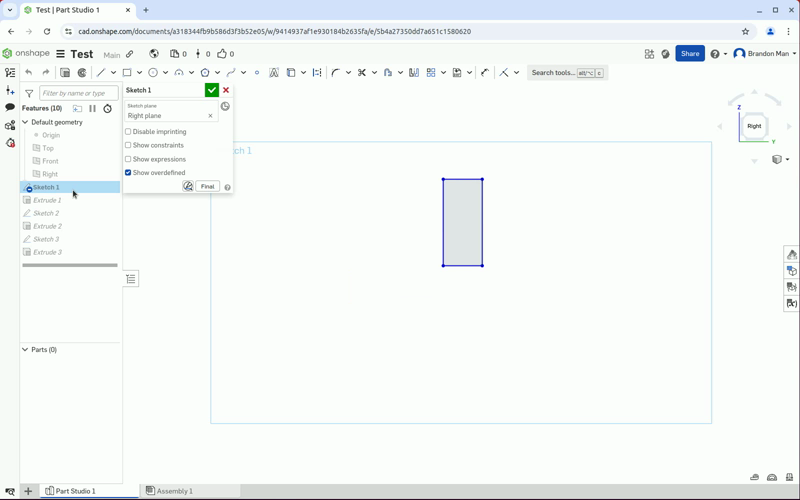
mouse_move(229, 92)
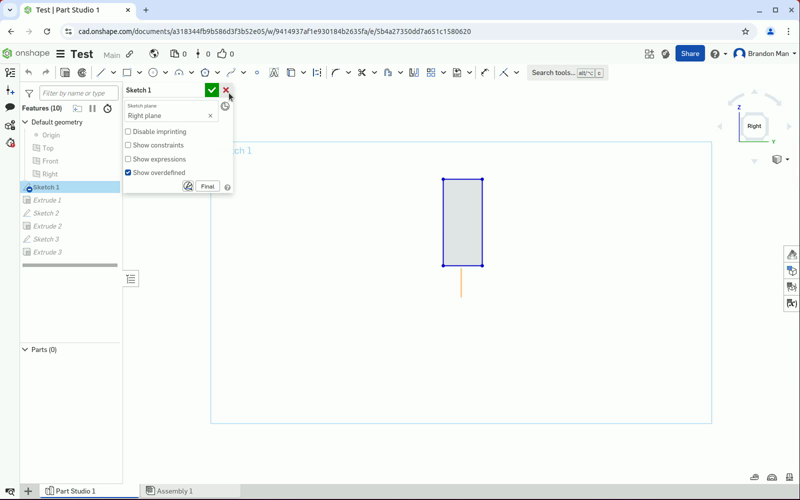
click(229, 92)
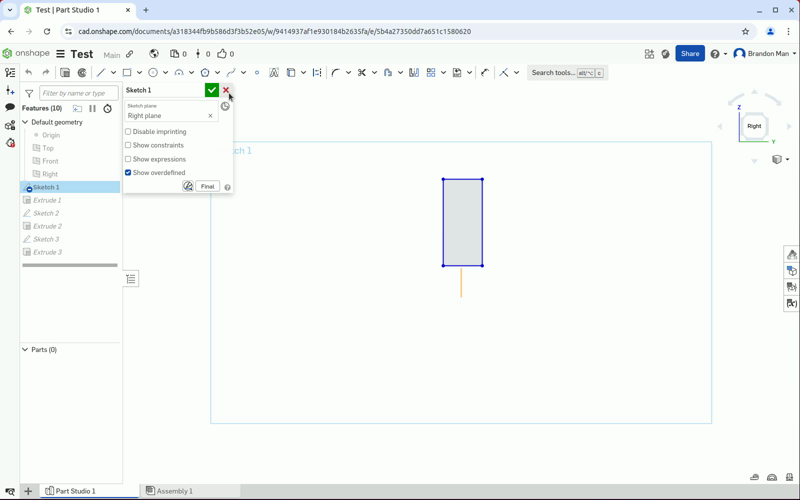
key(shift+s)
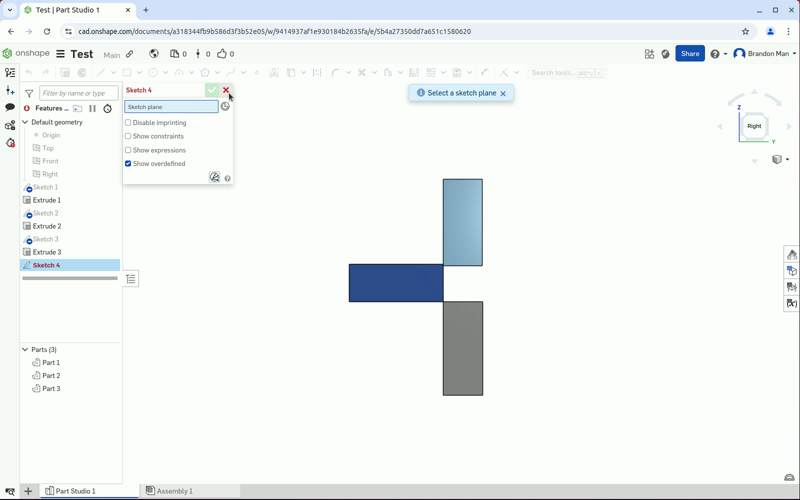
mouse_move(73, 176)
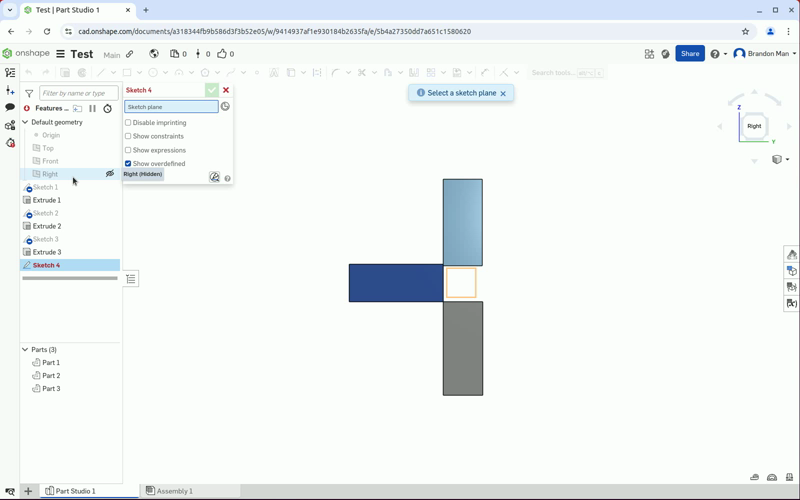
click(73, 176)
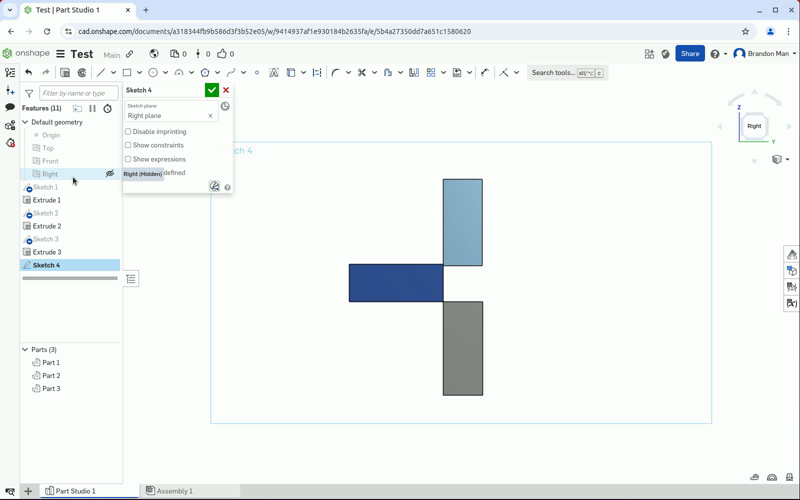
mouse_move(73, 352)
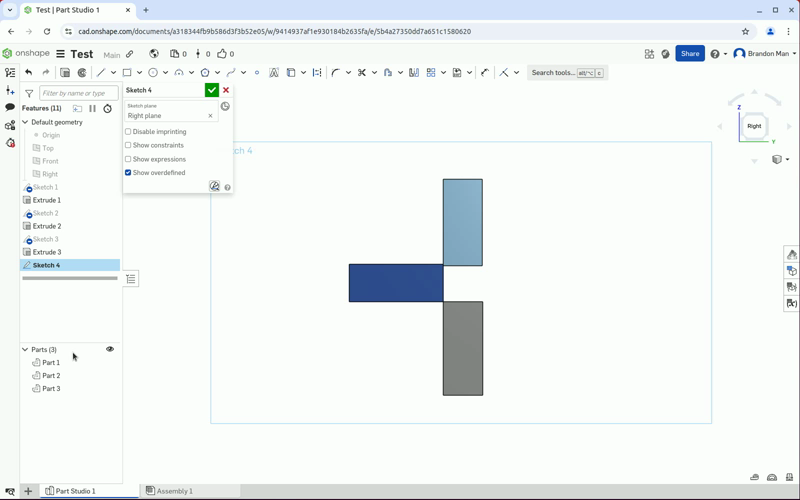
key(y)
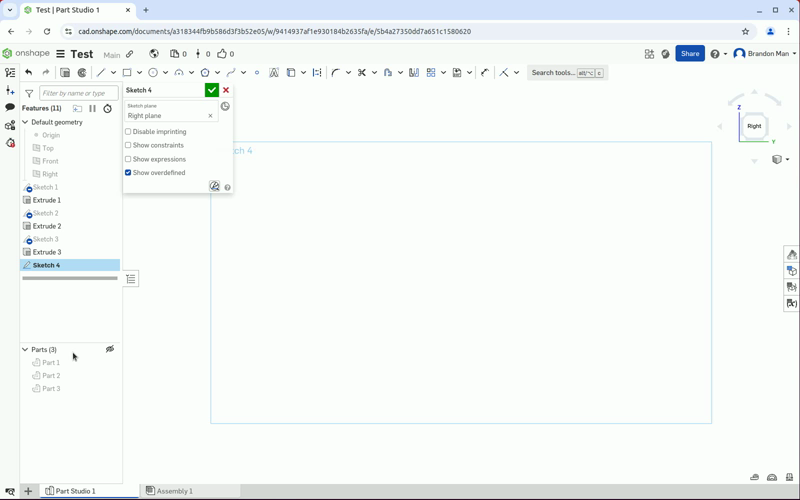
key(l)
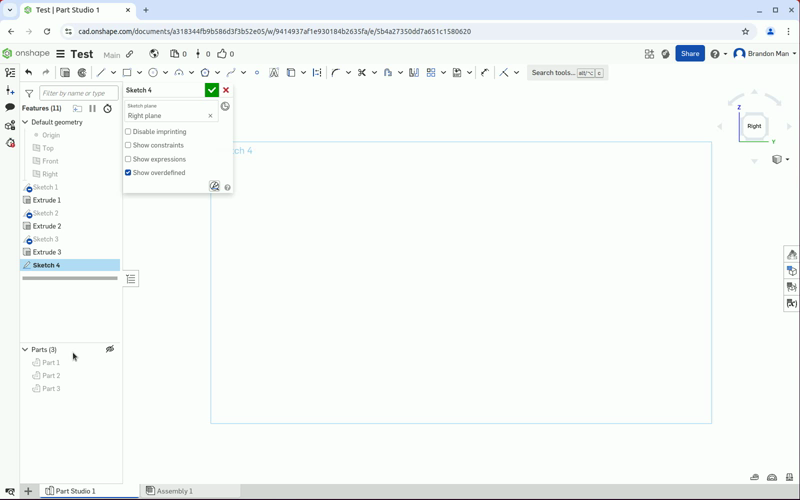
key_down(shift)
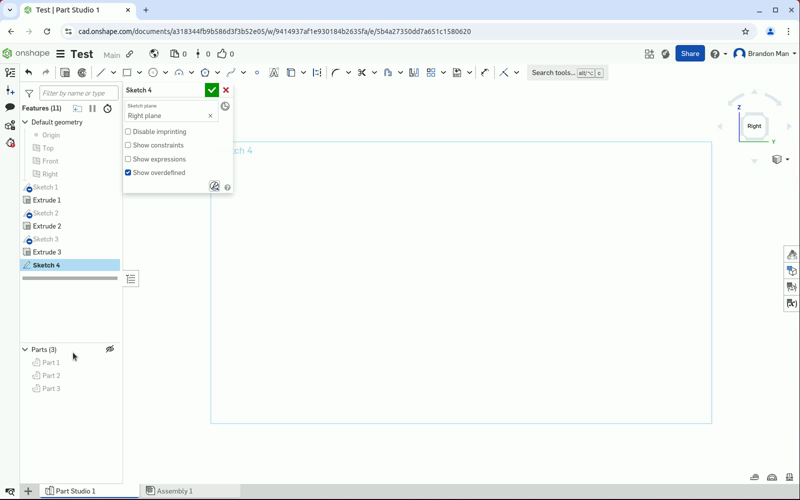
mouse_move(481, 301)
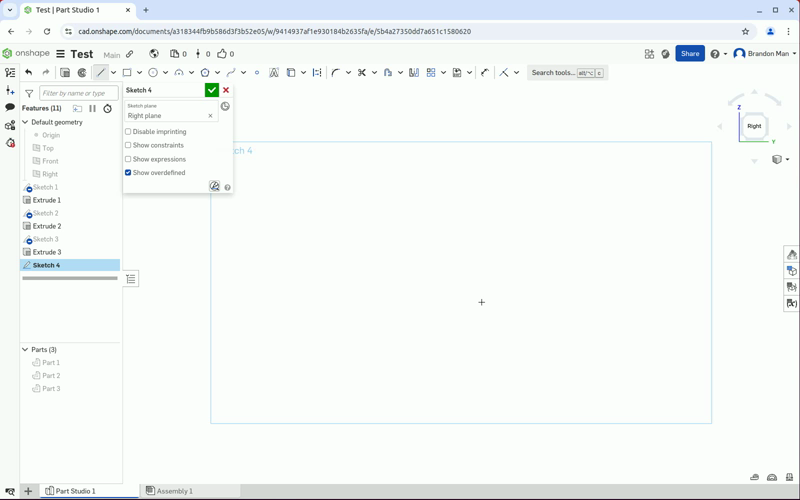
click(481, 301)
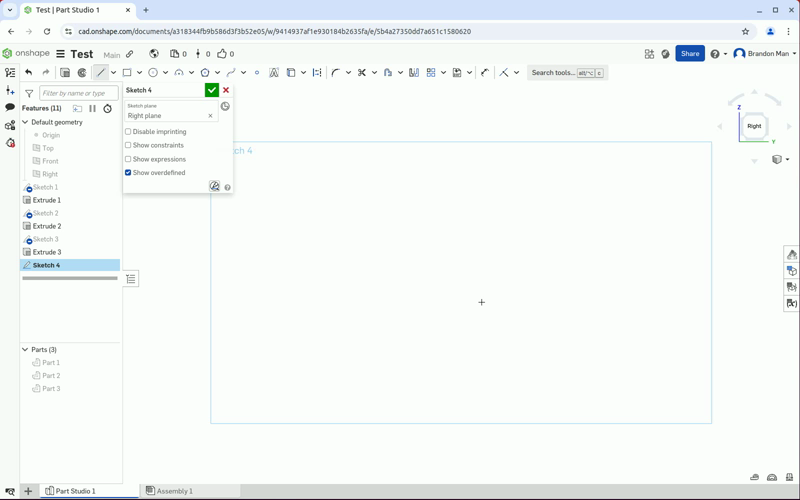
key_up(shift)
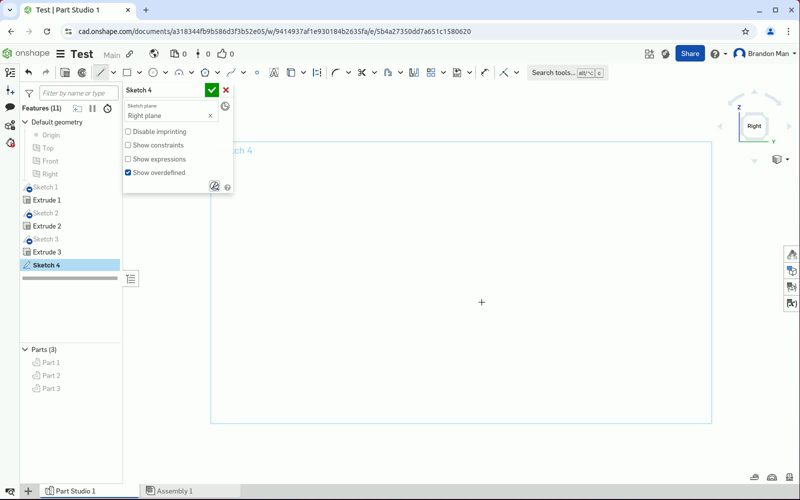
key_down(shift)
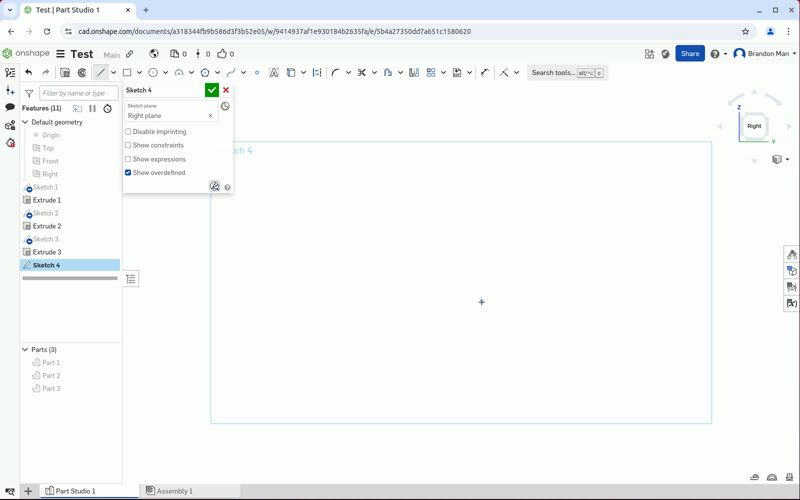
mouse_move(568, 301)
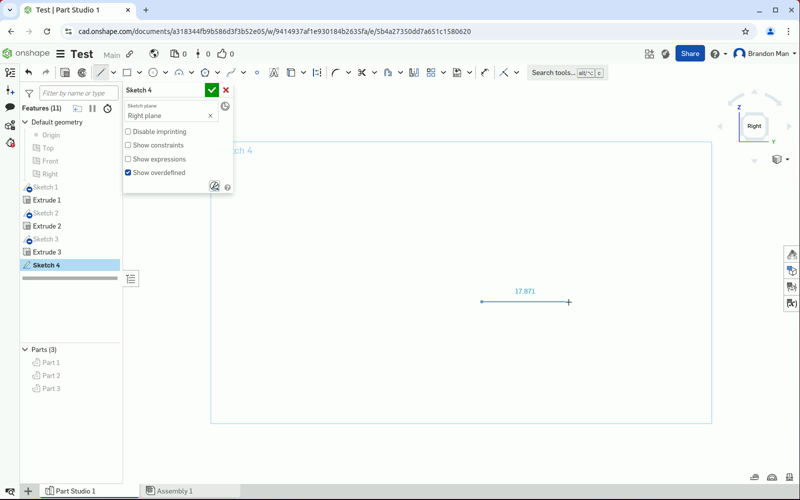
click(568, 301)
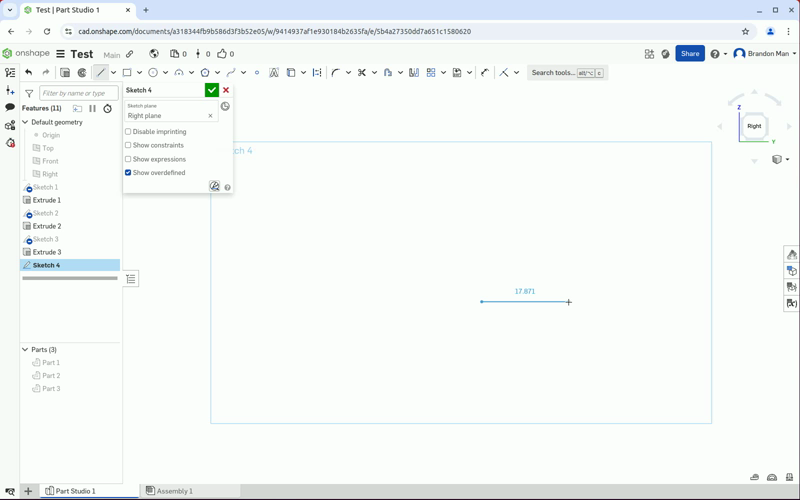
key_up(shift)
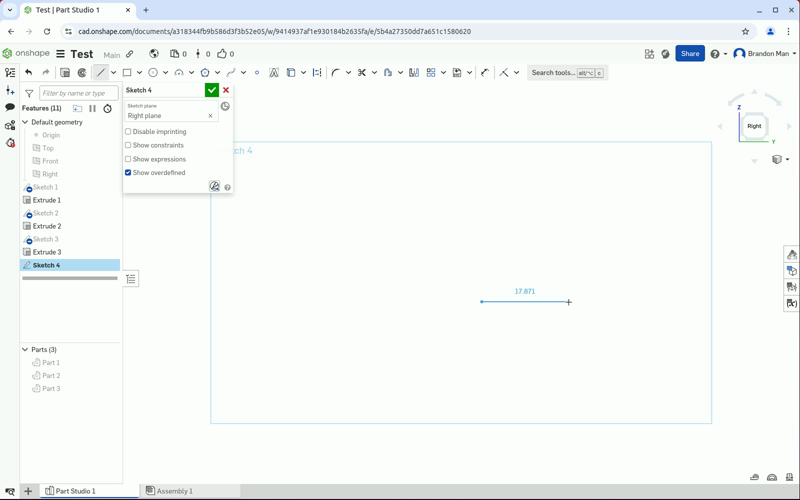
key_down(shift)
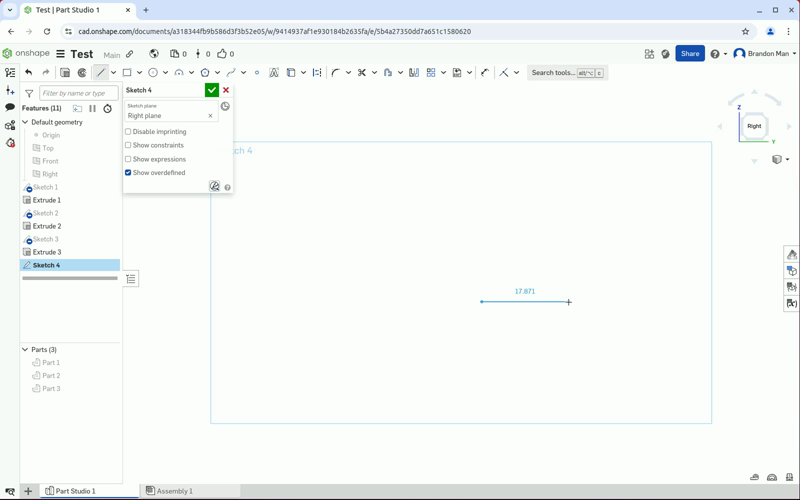
mouse_move(589, 301)
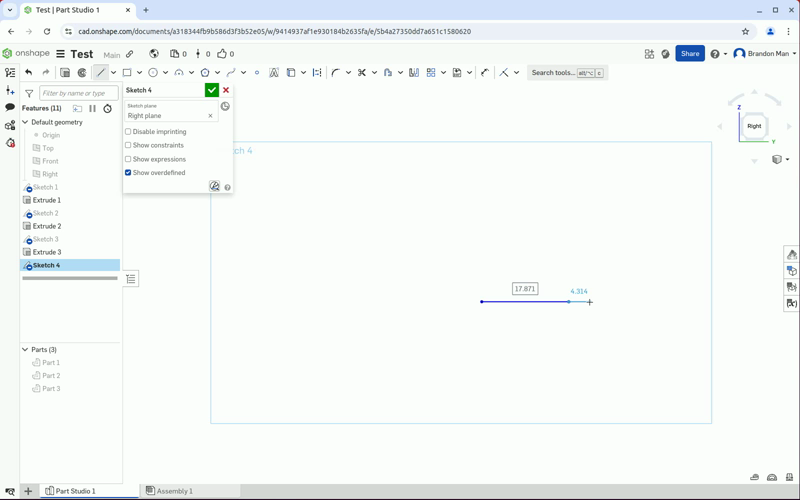
mouse_move(568, 264)
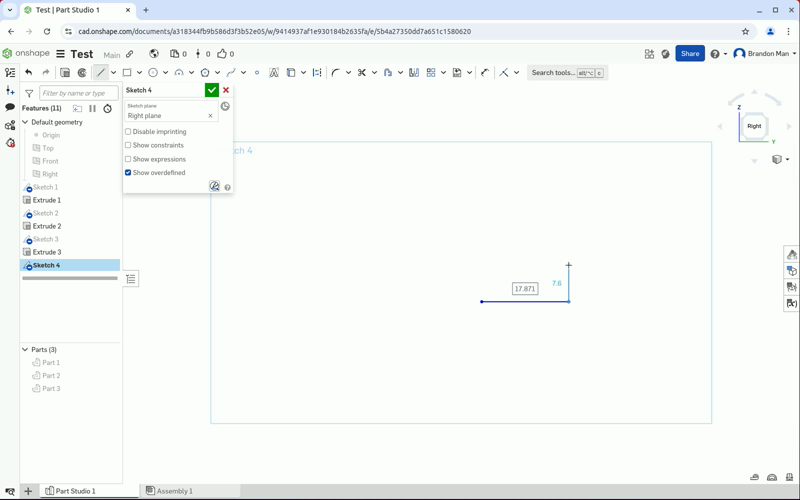
click(568, 264)
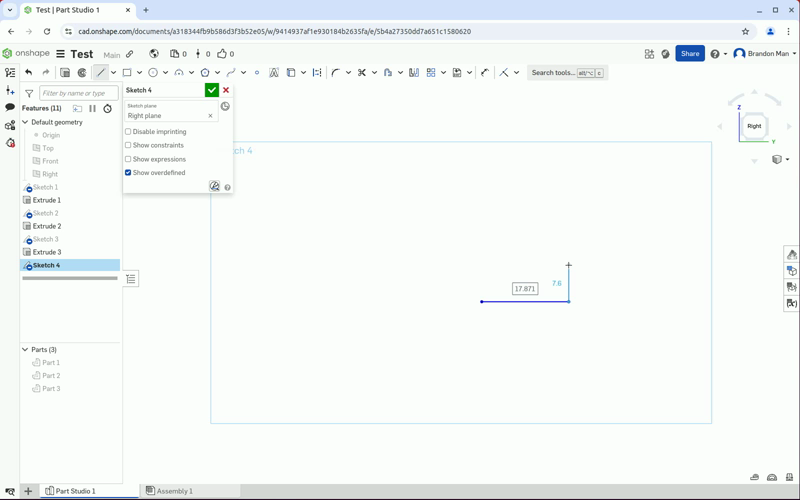
key_up(shift)
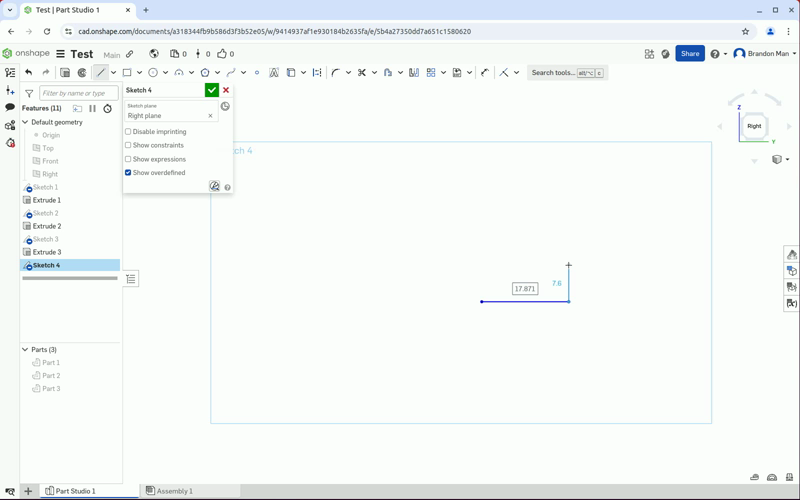
key_down(shift)
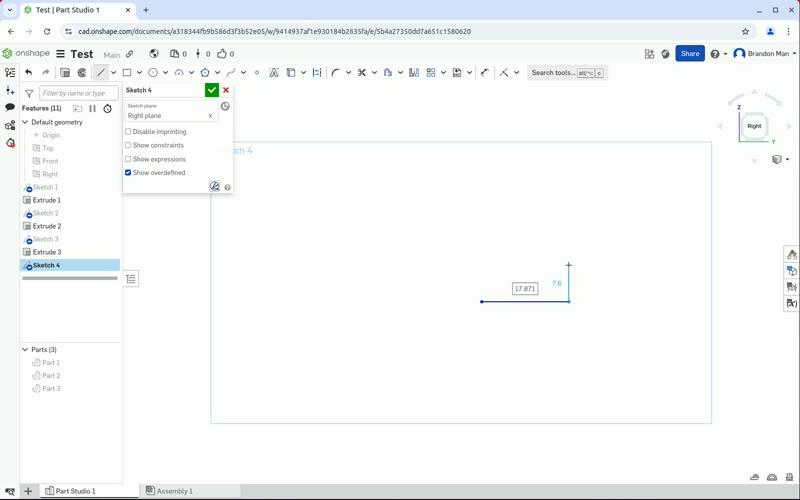
mouse_move(481, 264)
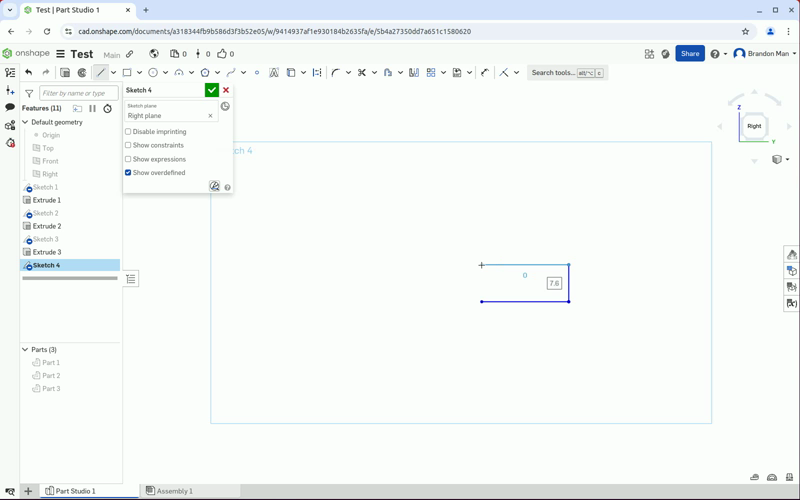
click(481, 264)
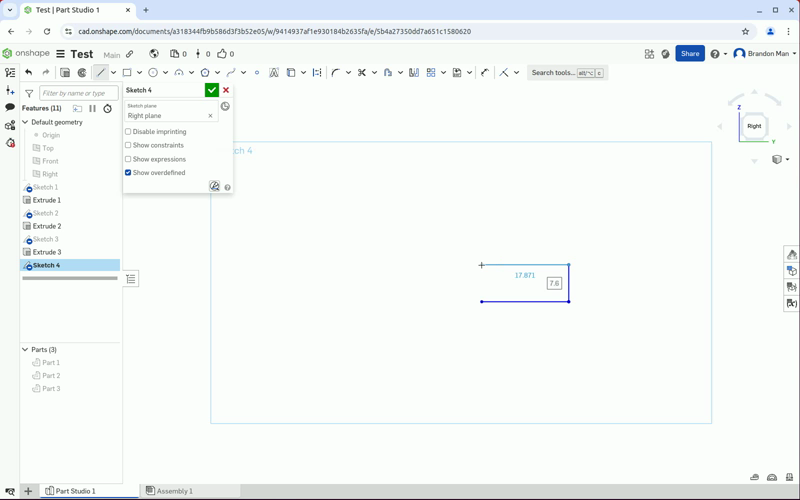
key_up(shift)
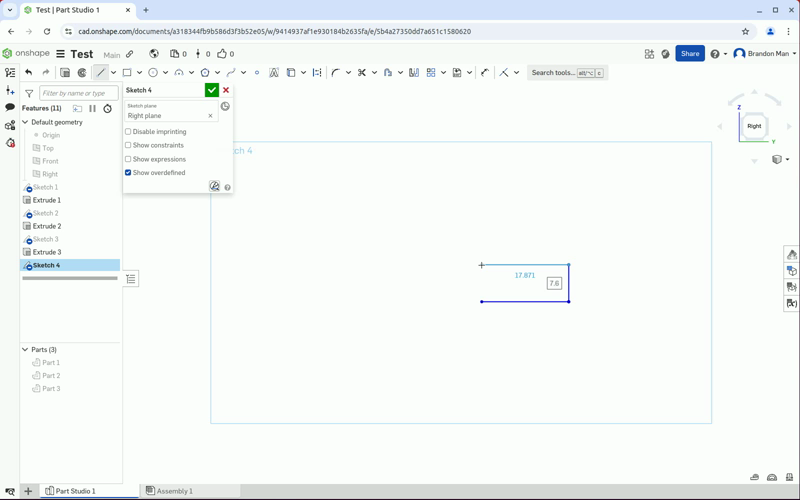
mouse_move(511, 264)
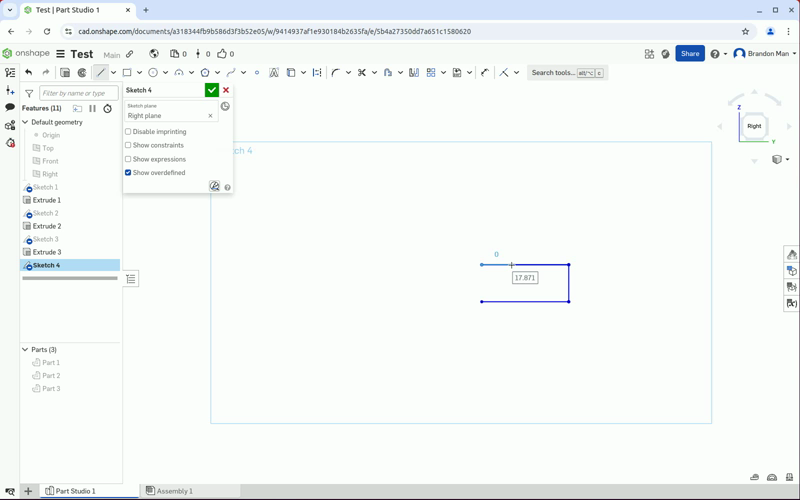
key_down(shift)
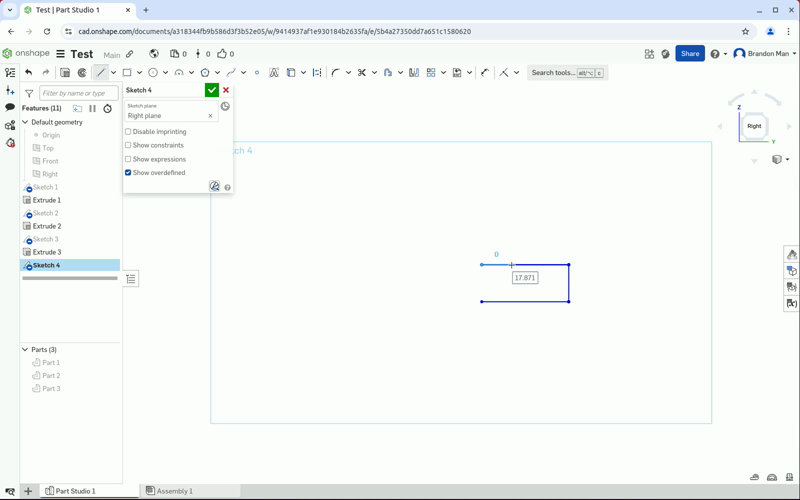
mouse_move(481, 301)
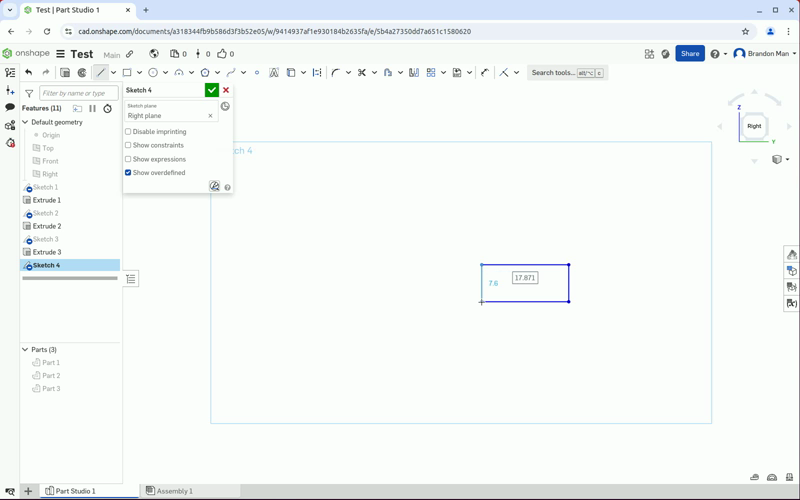
key_up(shift)
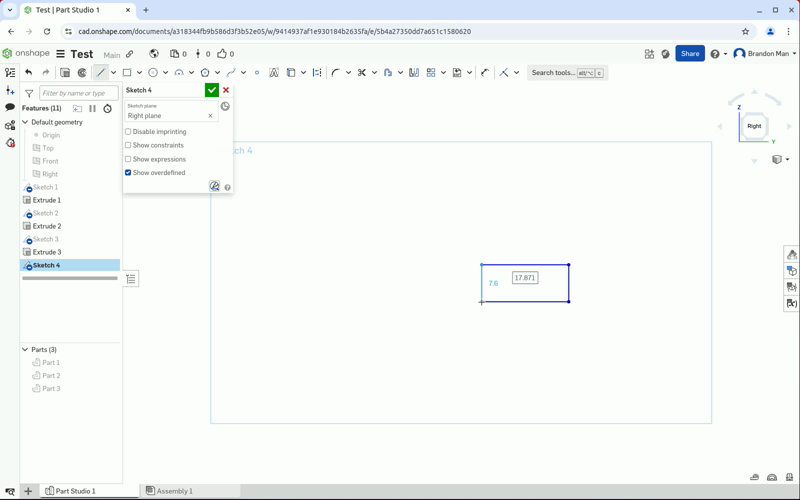
click(481, 301)
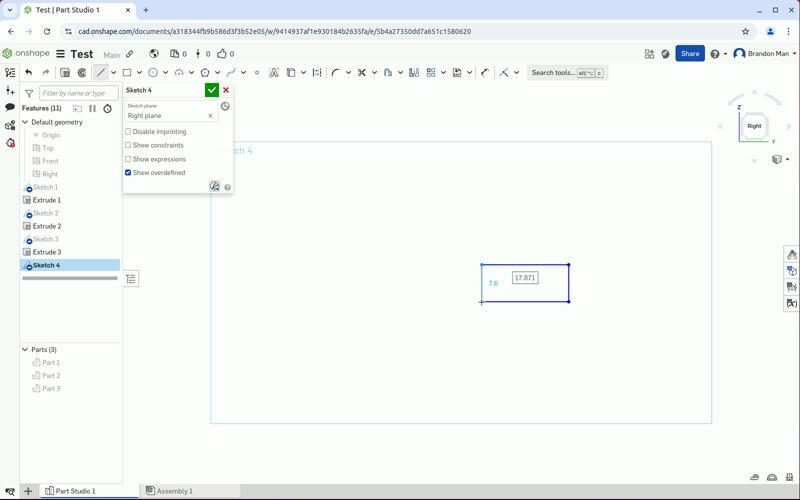
key(esc)
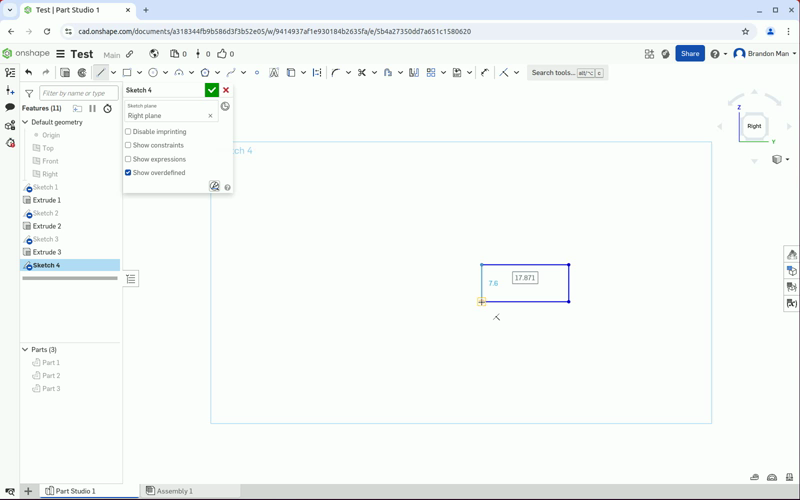
mouse_move(521, 285)
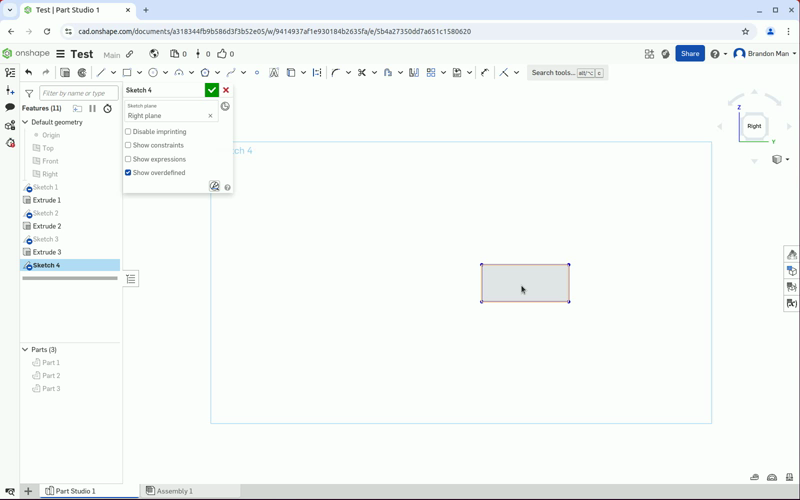
click(521, 285)
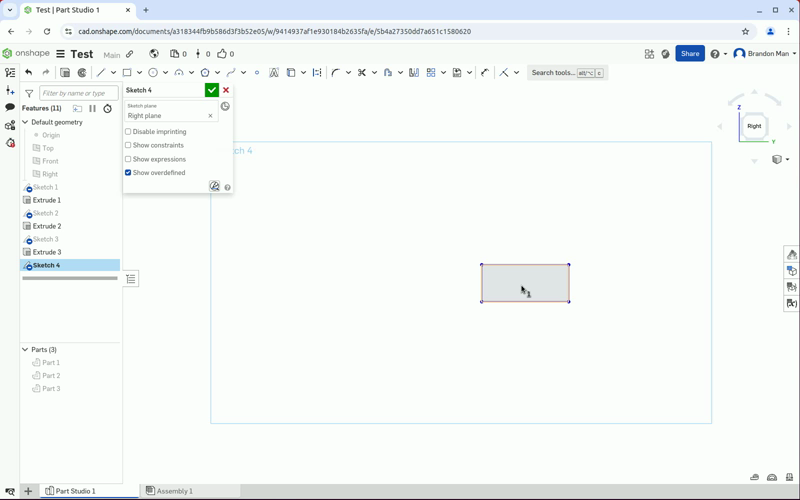
mouse_move(73, 352)
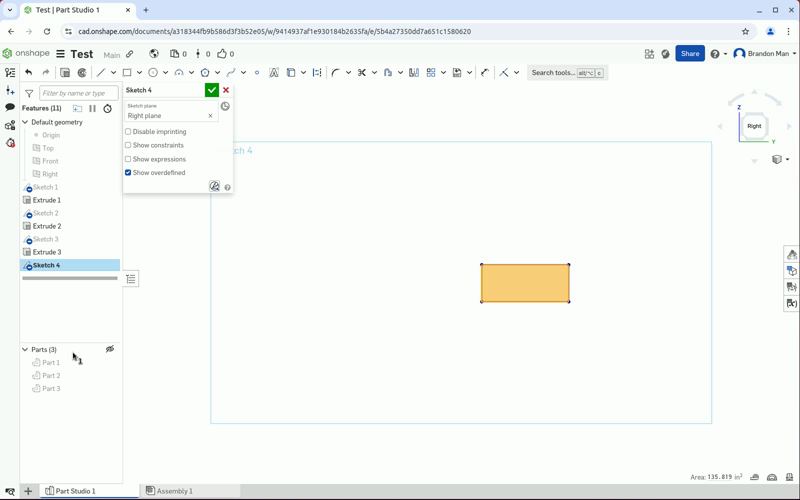
key(shift+y)
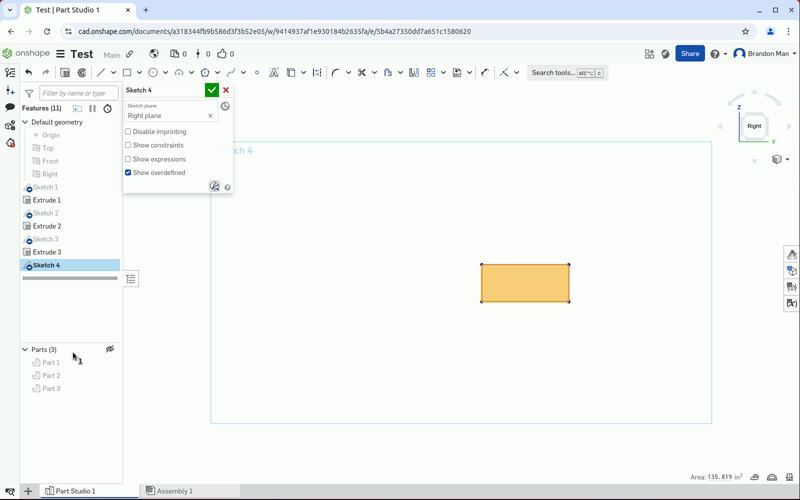
key(shift+e)
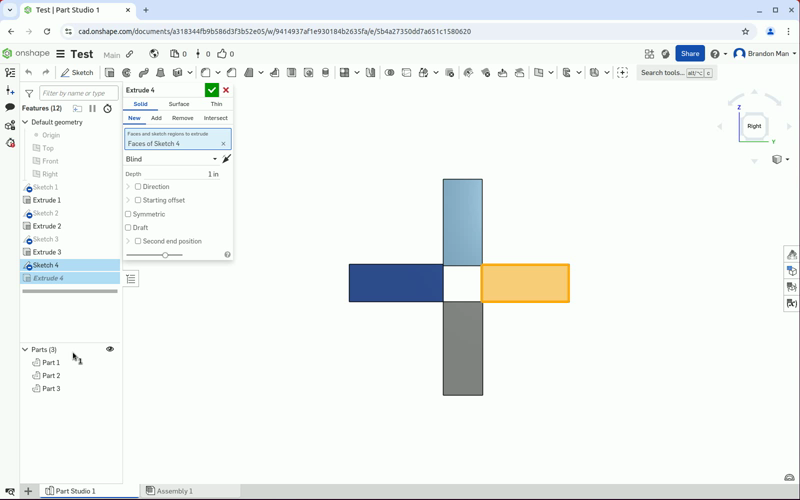
mouse_move(143, 106)
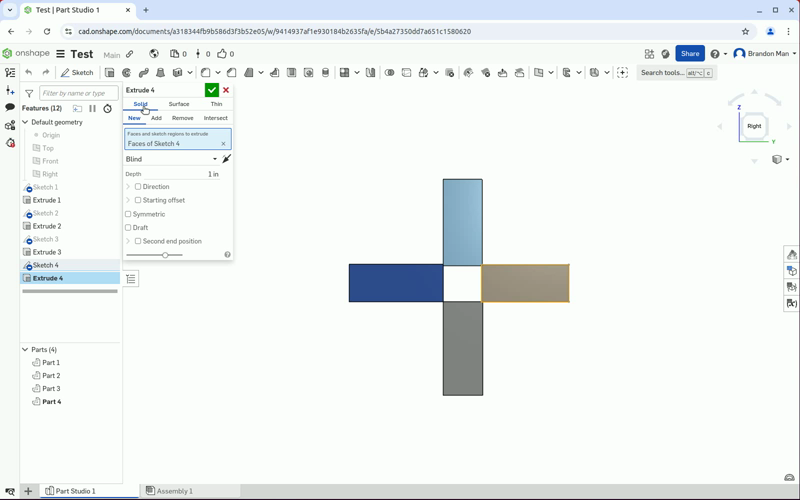
click(143, 106)
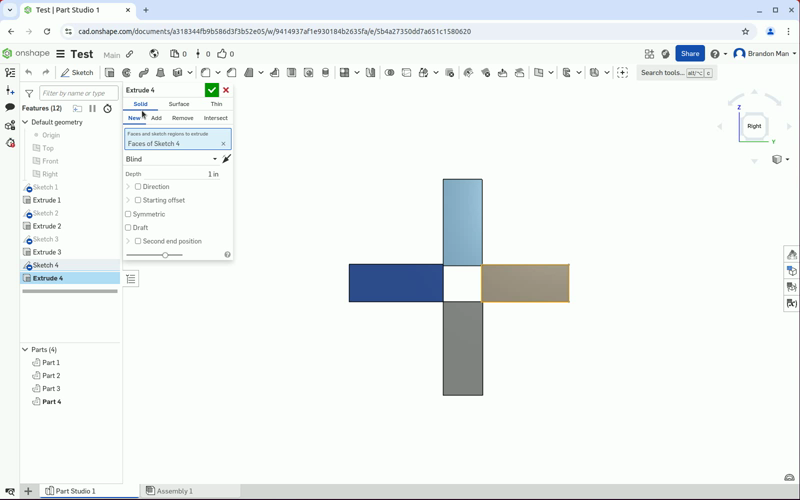
mouse_move(137, 120)
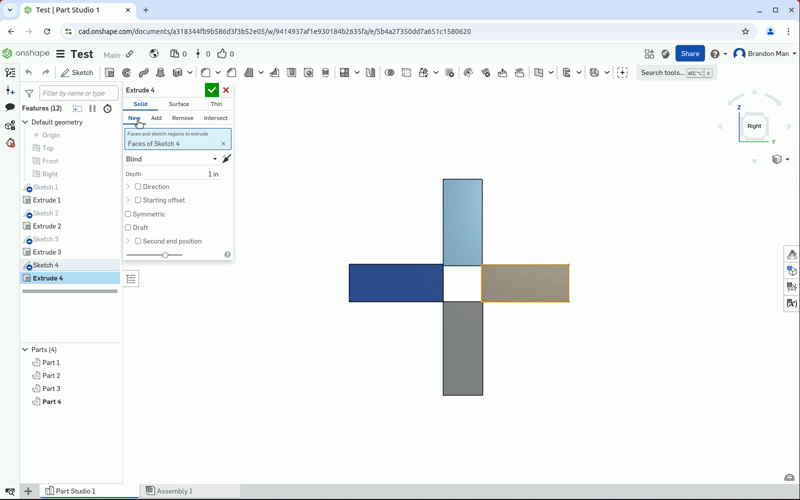
click(137, 120)
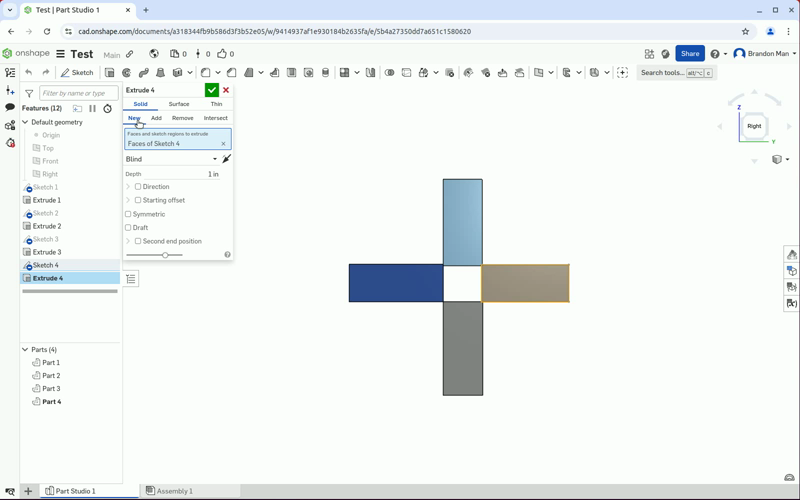
key(tab, 4)
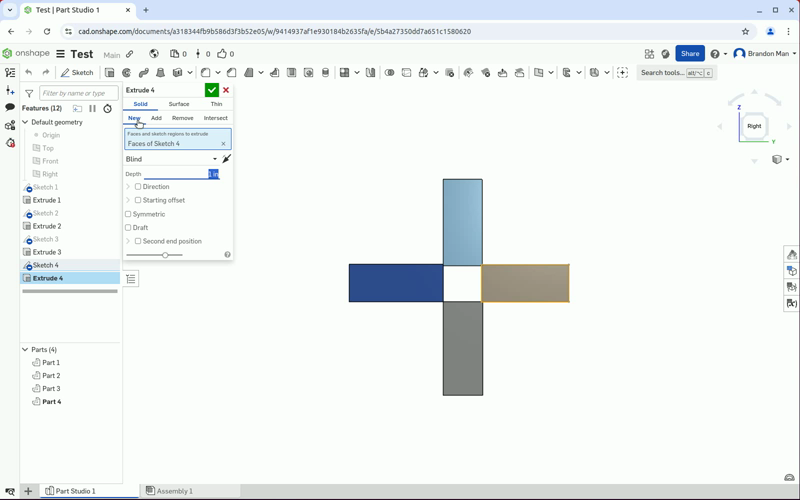
text(11.313)
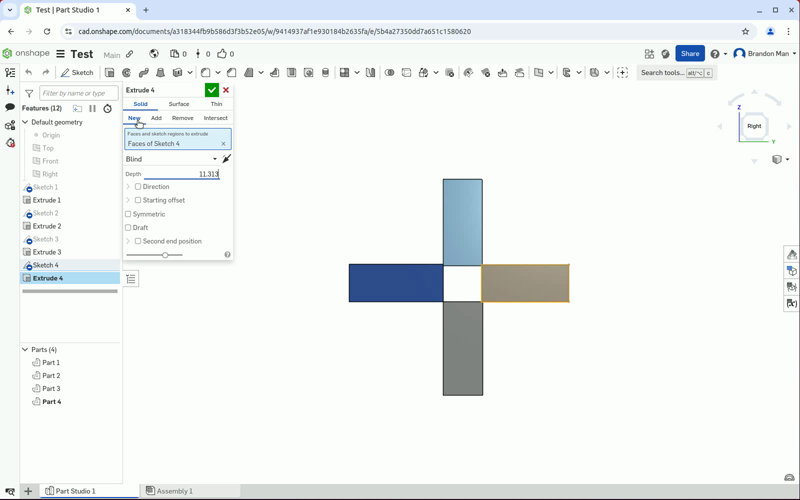
key(enter)
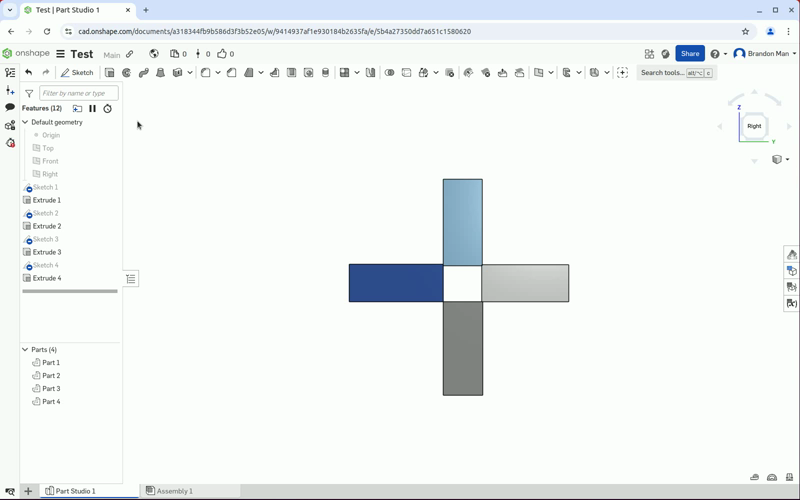
key(shift+h)
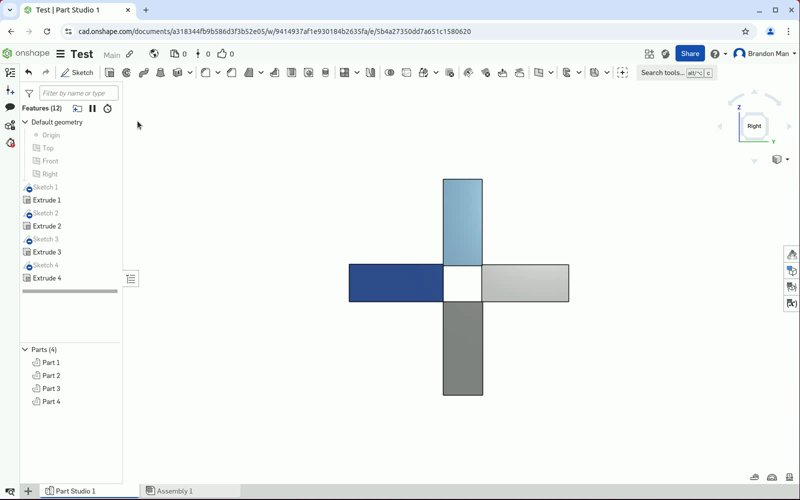
key(shift+h)
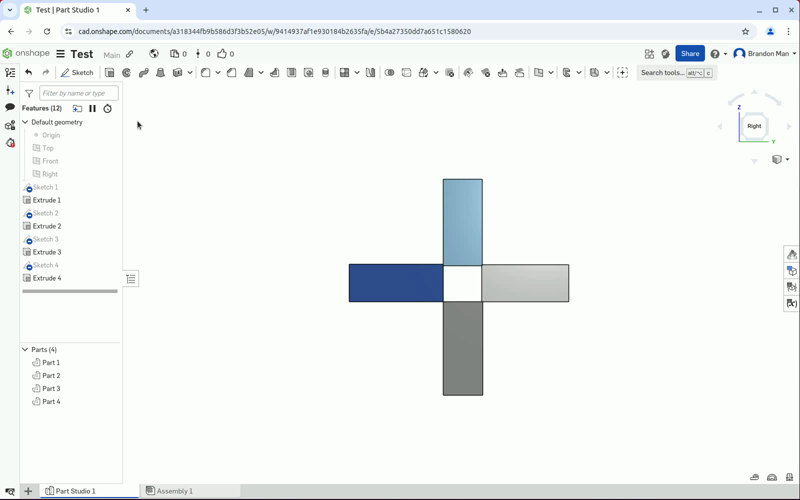
mouse_move(73, 189)
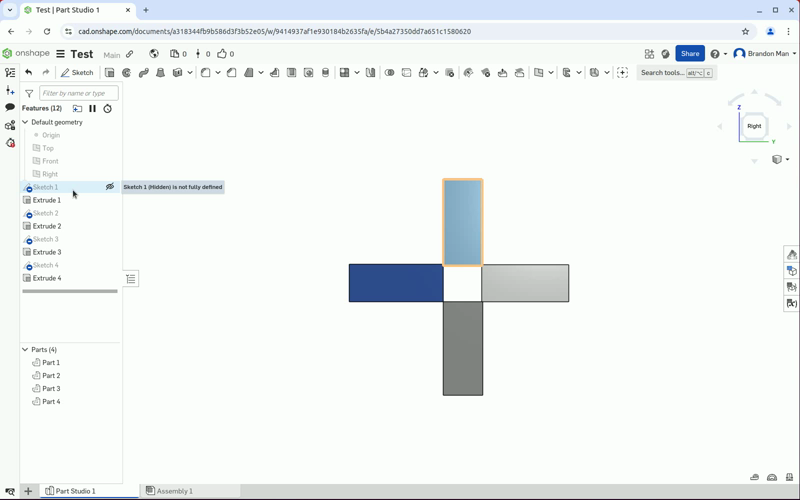
click(73, 189)
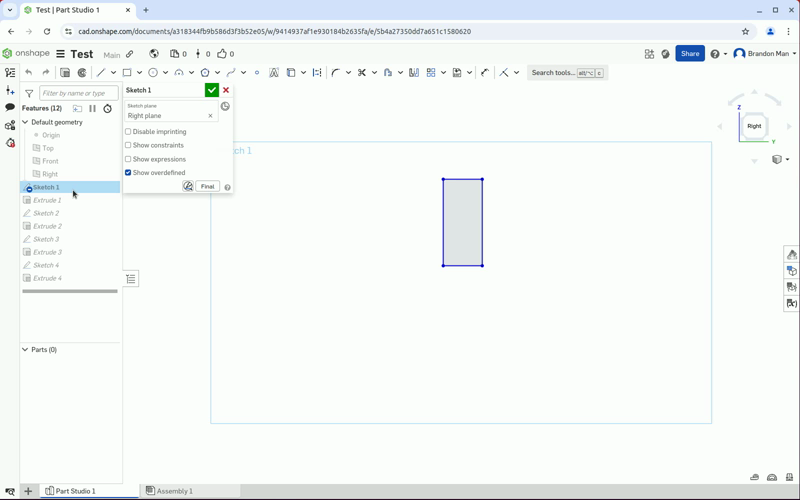
mouse_move(229, 92)
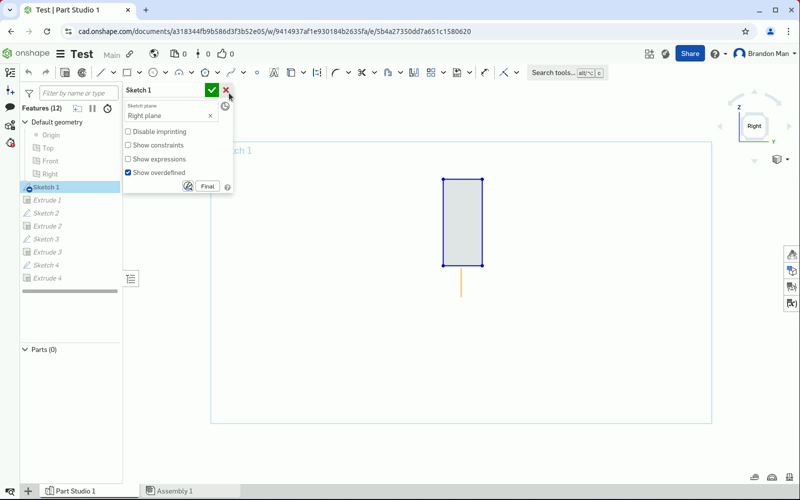
click(229, 92)
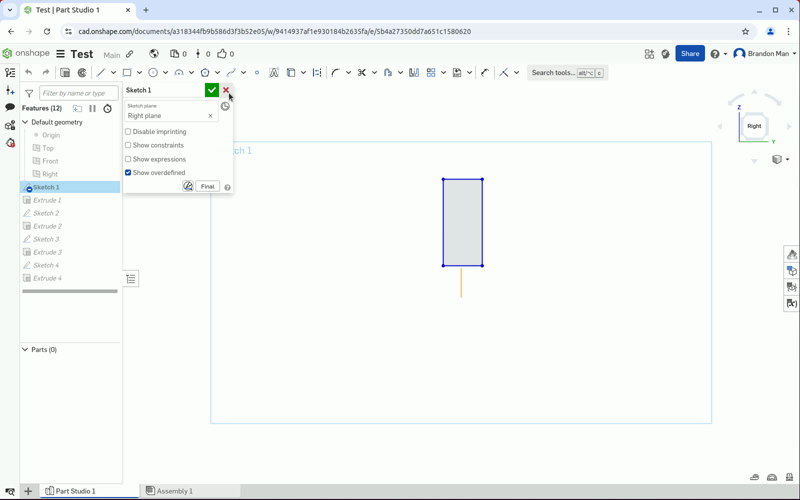
key(shift+s)
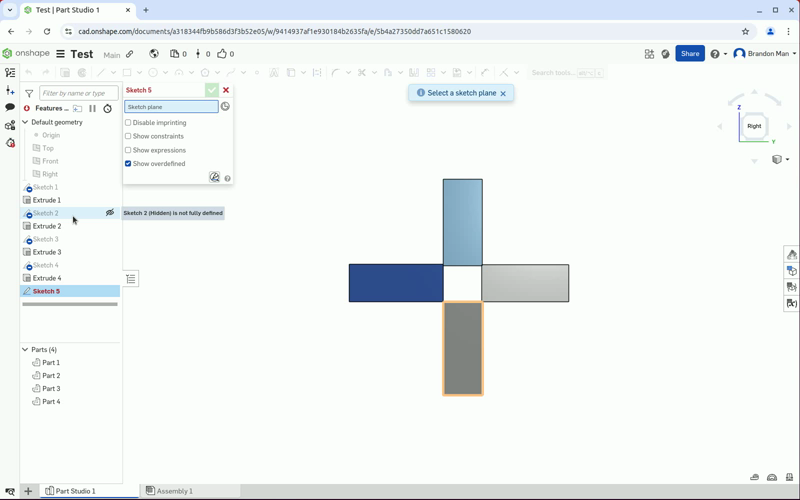
scroll(3)
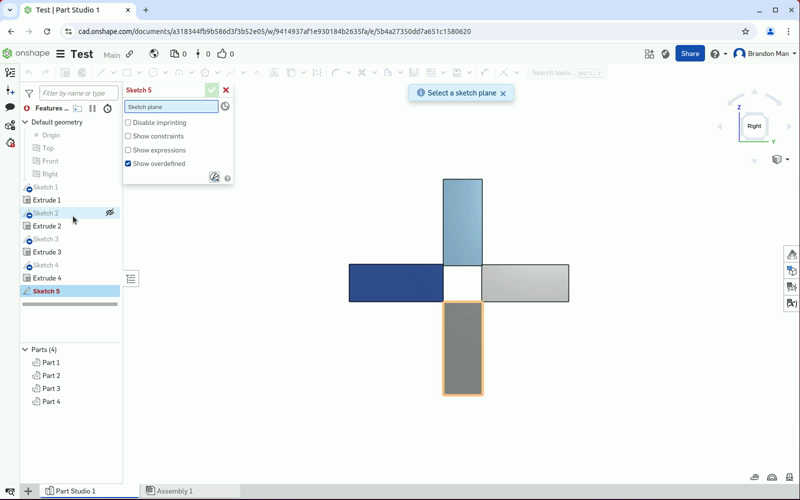
mouse_move(73, 176)
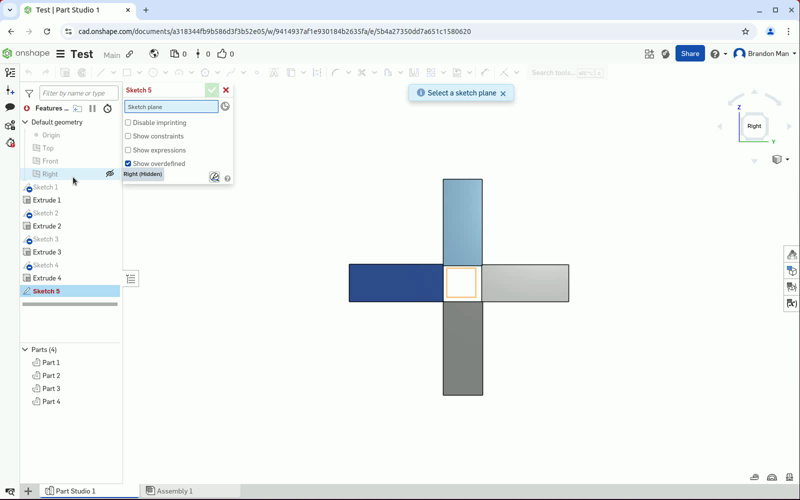
click(73, 176)
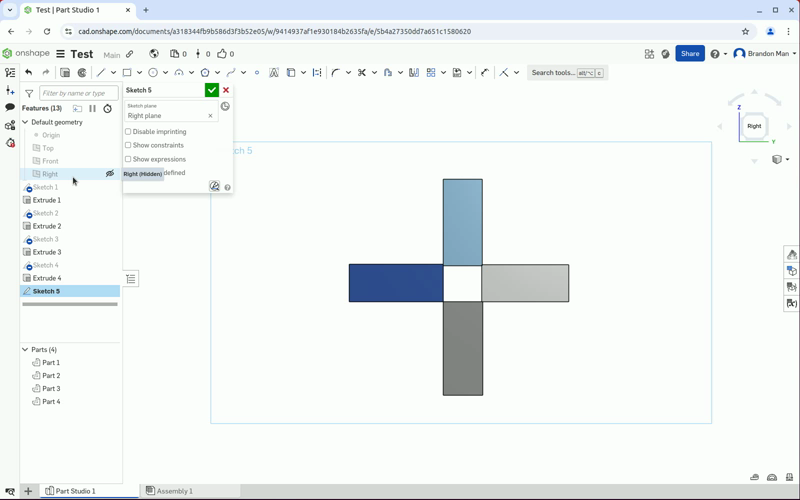
mouse_move(73, 352)
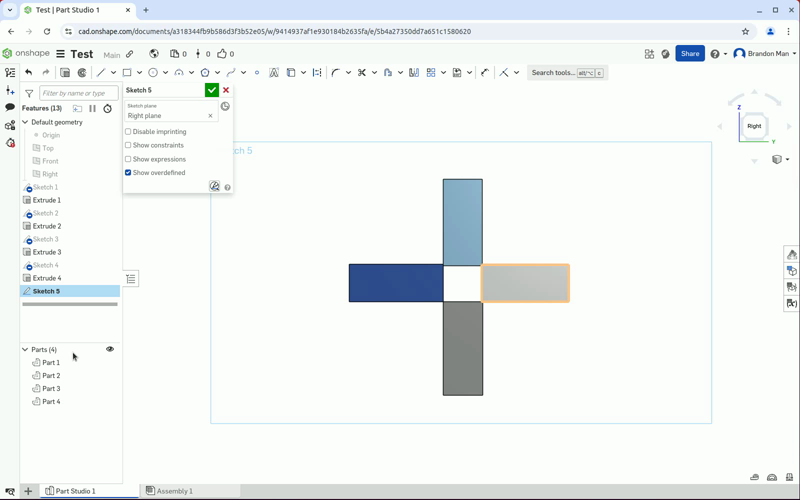
key(y)
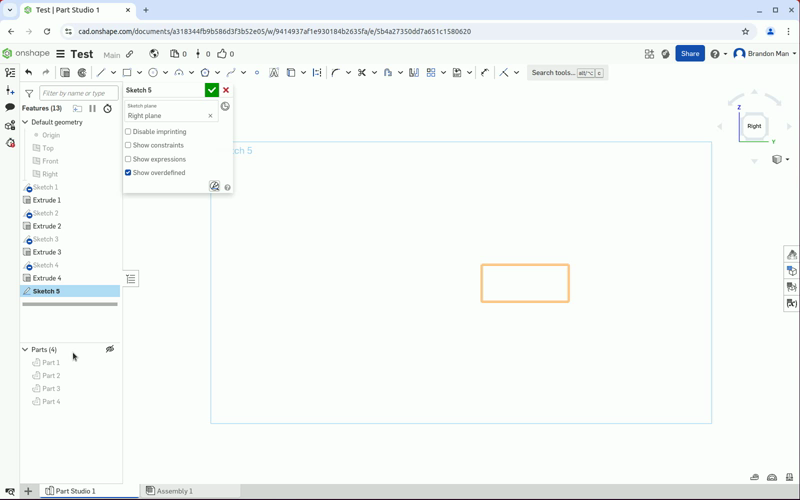
key(l)
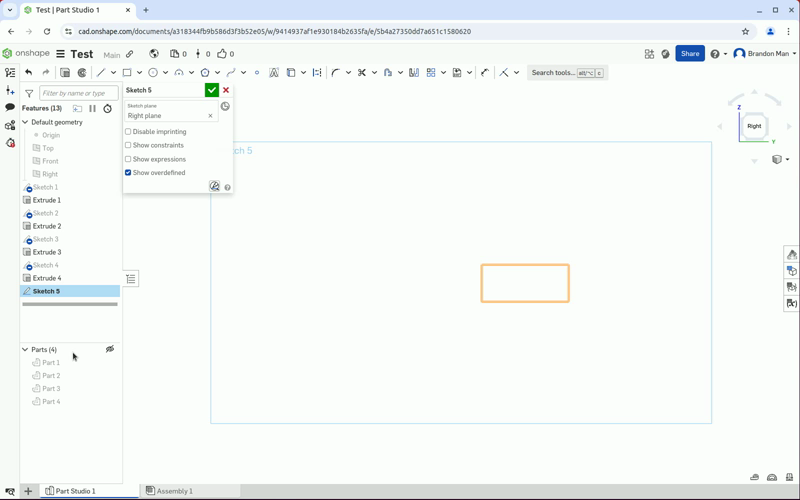
key_down(shift)
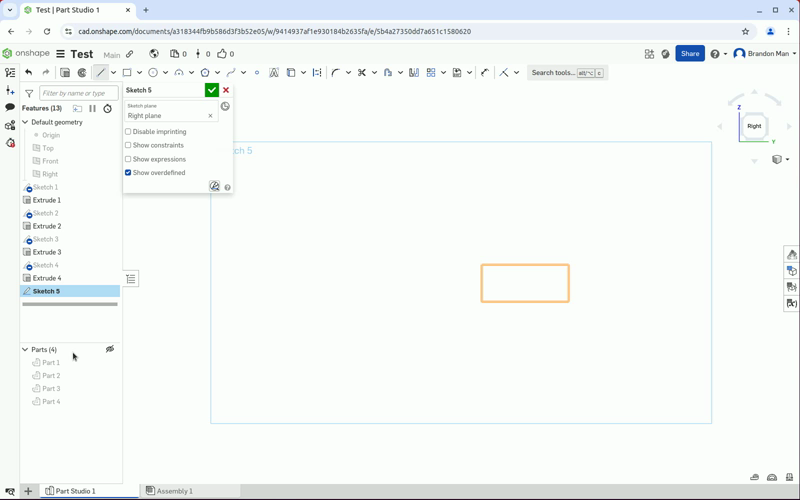
mouse_move(443, 301)
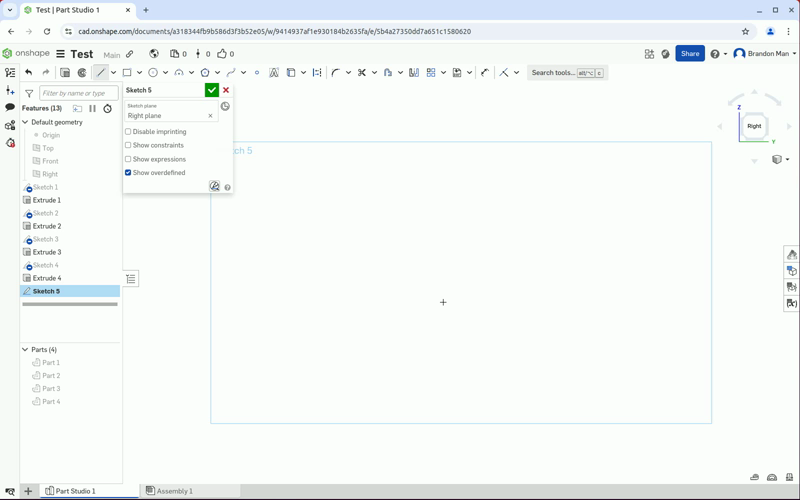
click(443, 301)
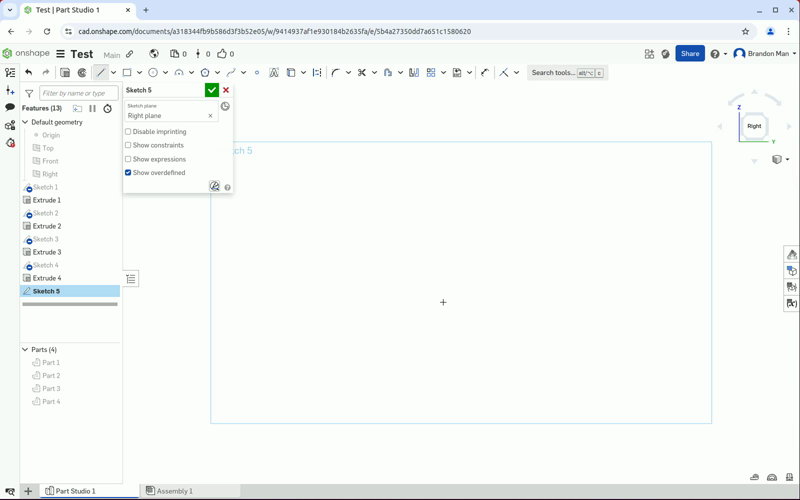
key_up(shift)
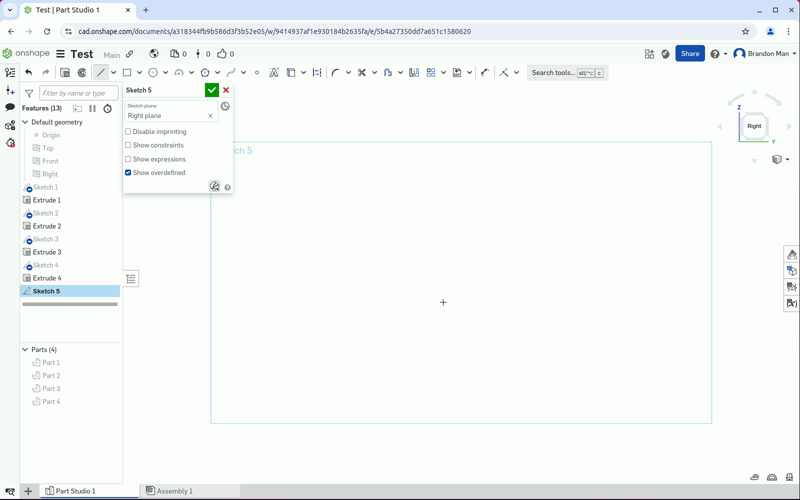
key_down(shift)
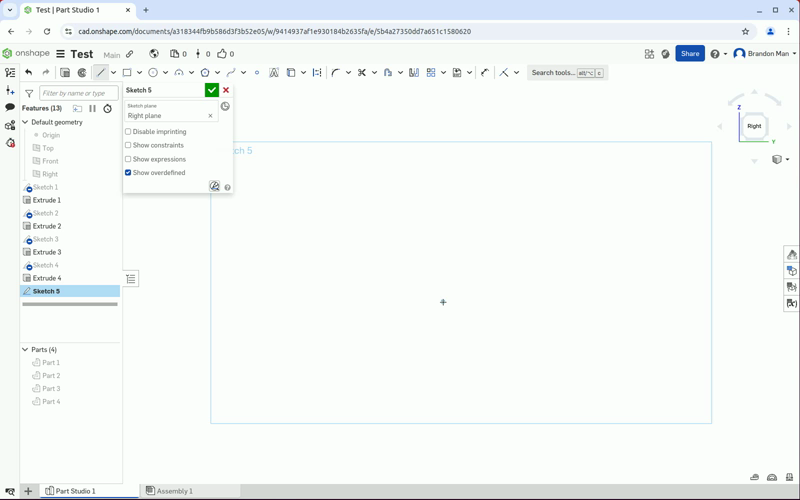
mouse_move(473, 301)
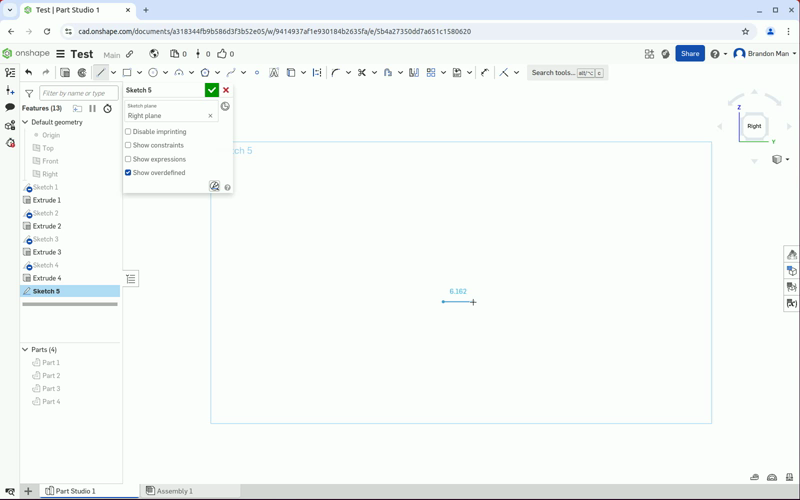
mouse_move(482, 301)
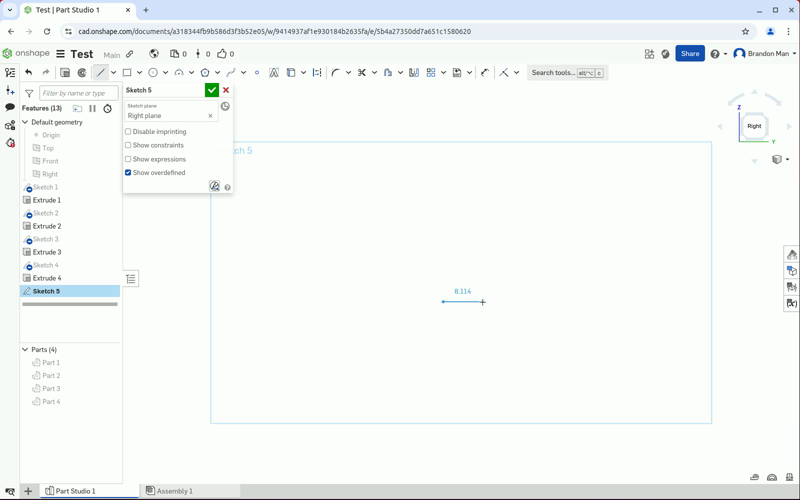
click(482, 301)
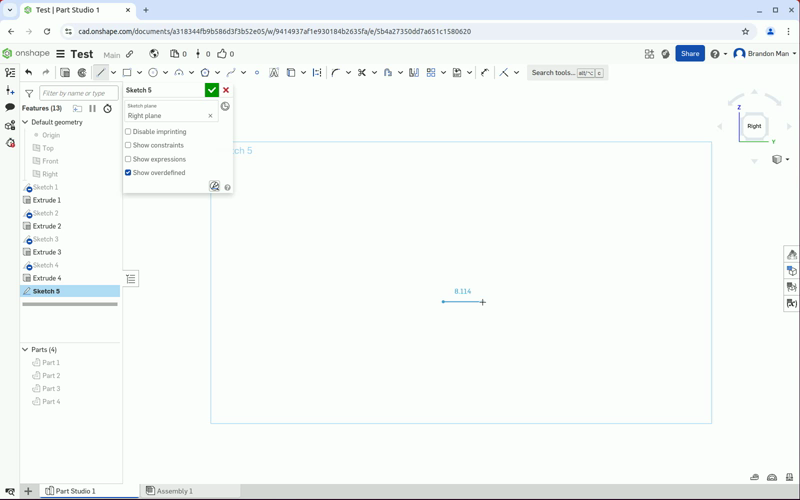
key_up(shift)
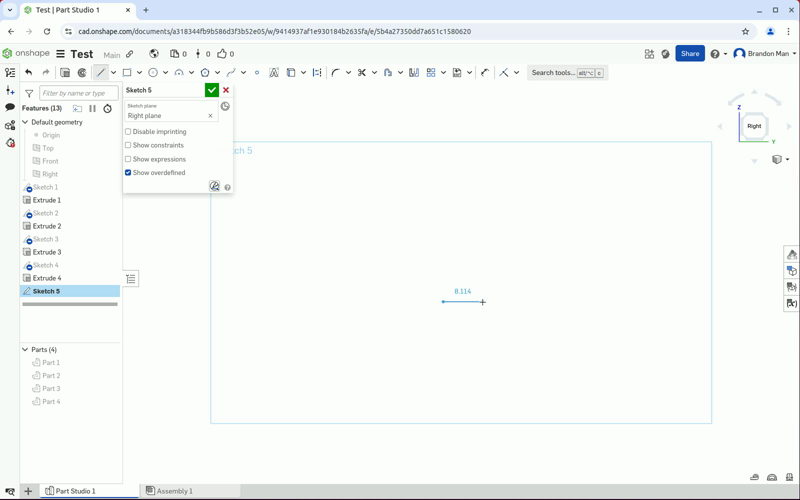
key_down(shift)
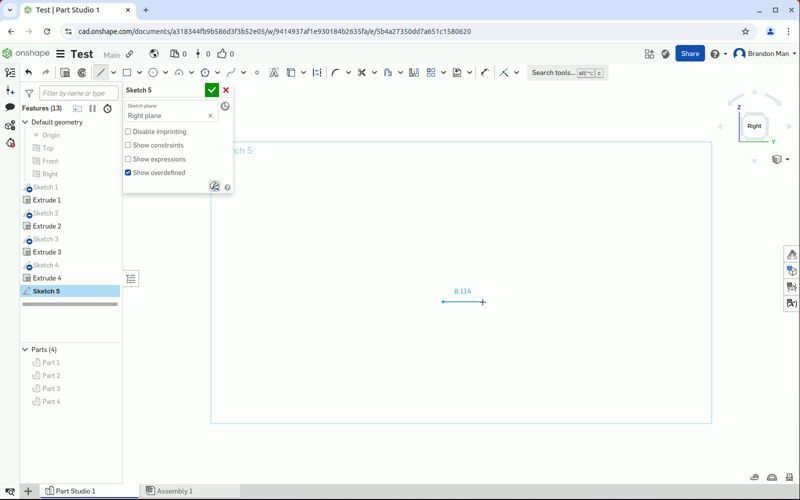
mouse_move(512, 301)
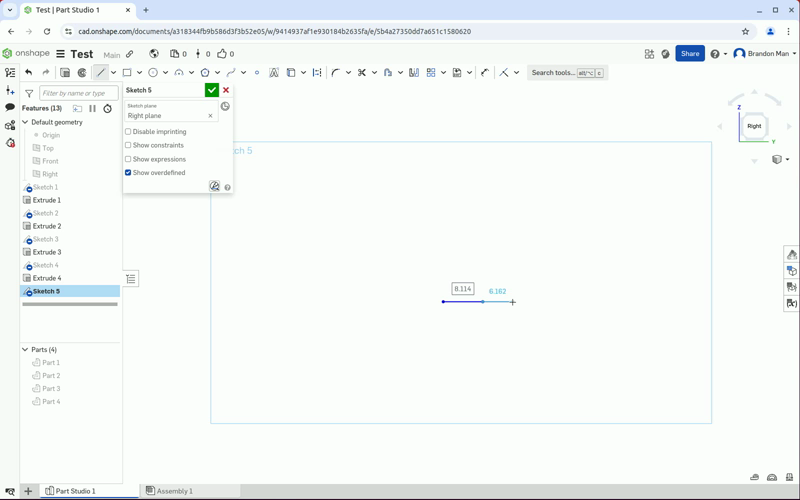
mouse_move(482, 264)
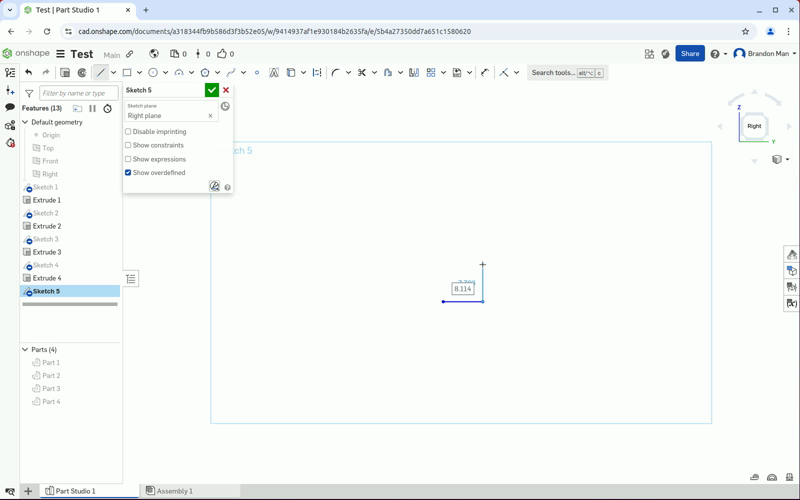
click(482, 264)
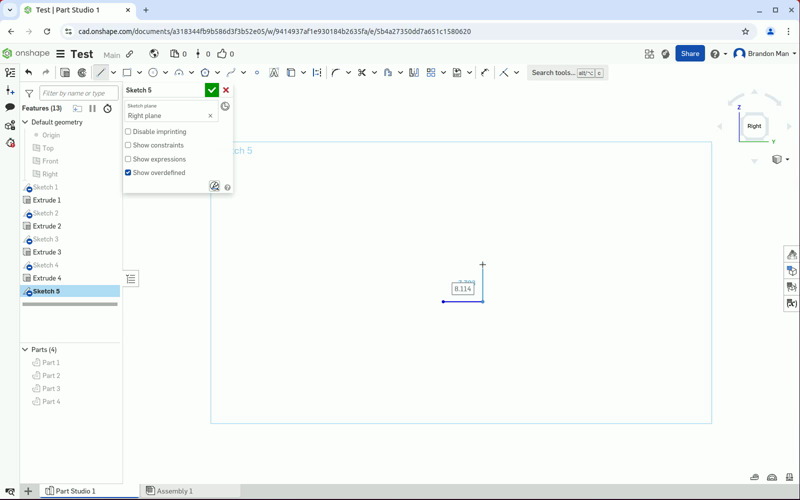
key_up(shift)
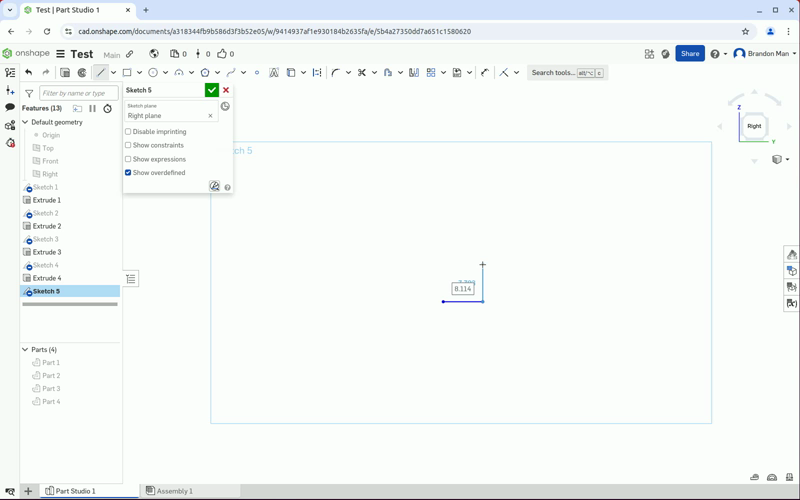
key_down(shift)
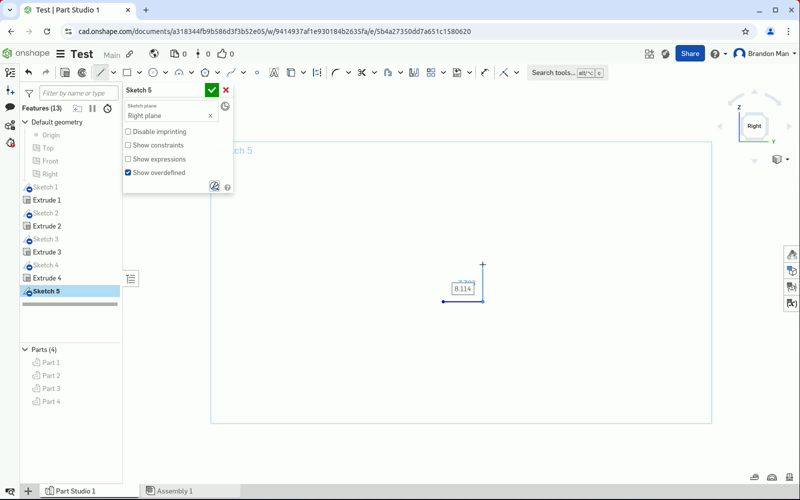
mouse_move(512, 264)
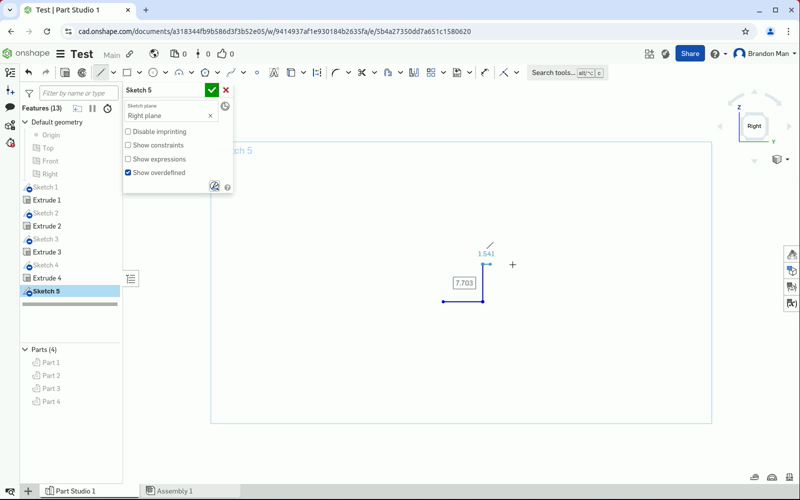
mouse_move(443, 264)
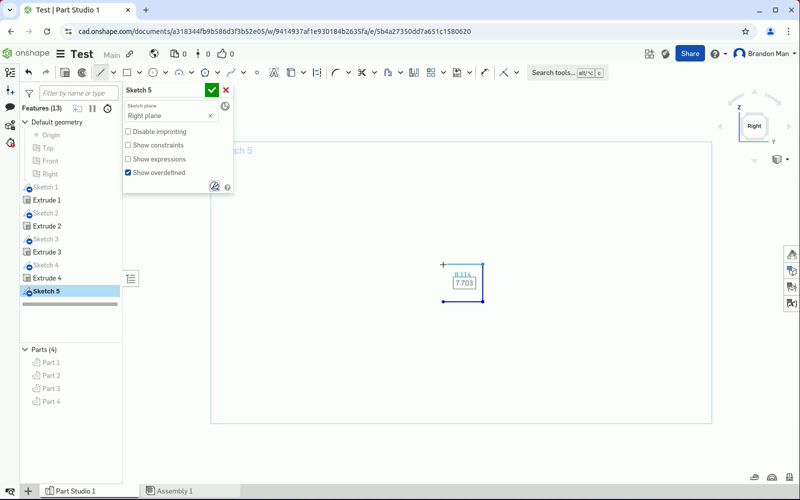
click(443, 264)
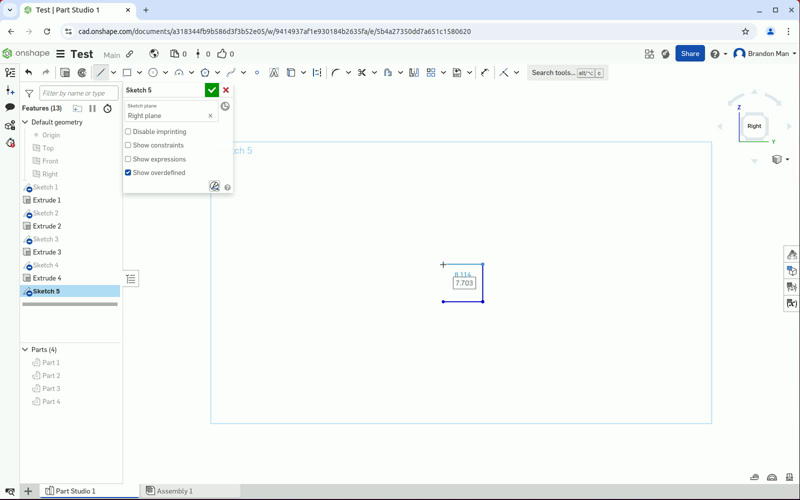
key_up(shift)
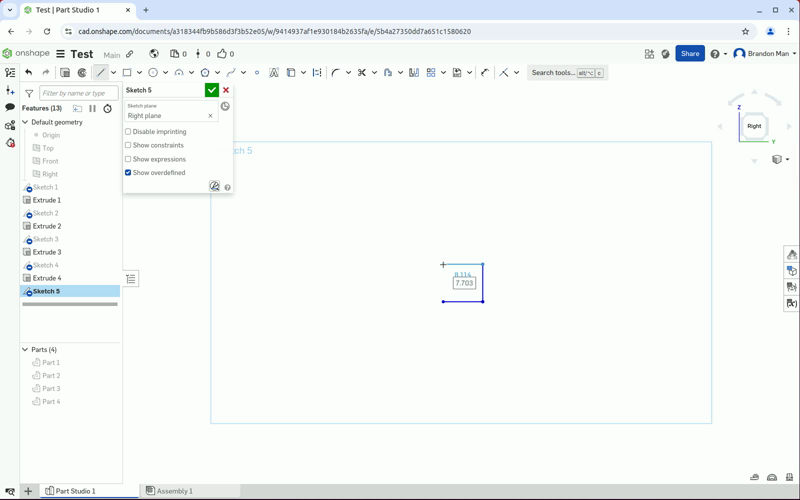
mouse_move(473, 264)
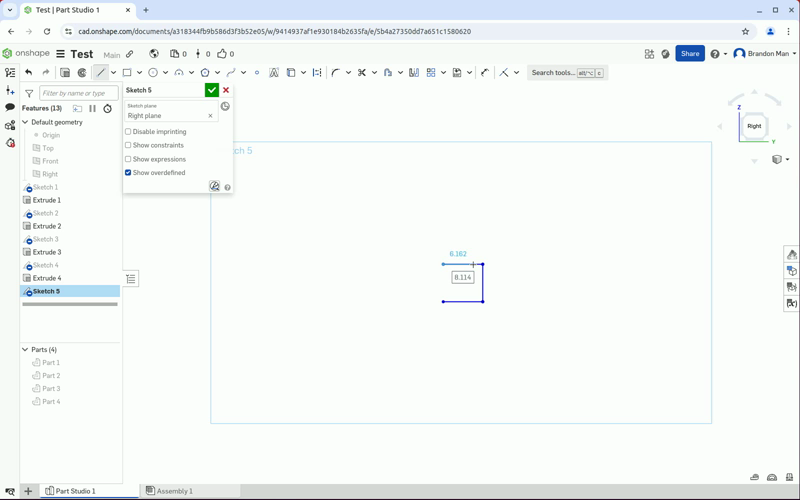
key_down(shift)
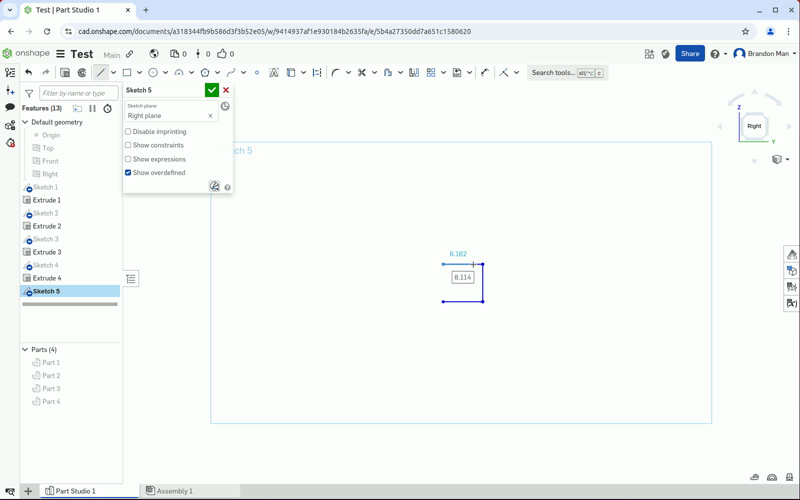
mouse_move(443, 301)
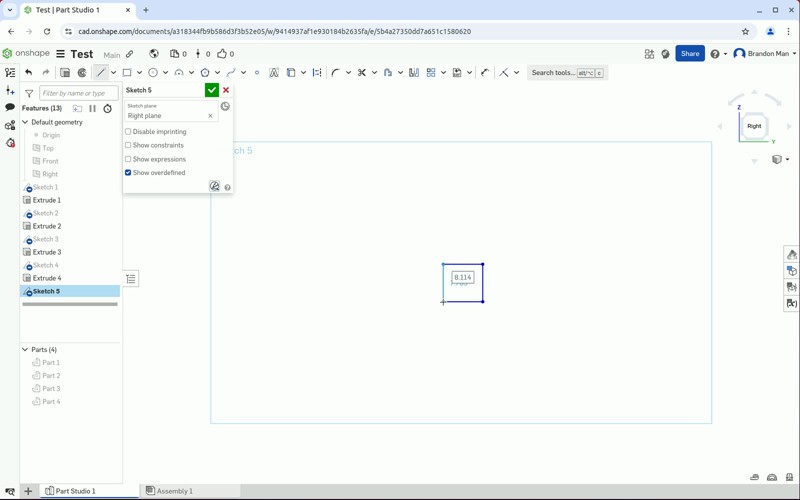
key_up(shift)
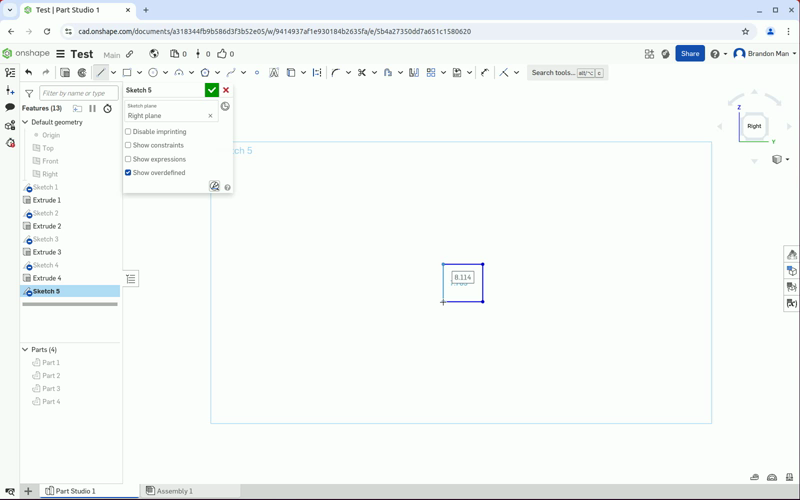
click(443, 301)
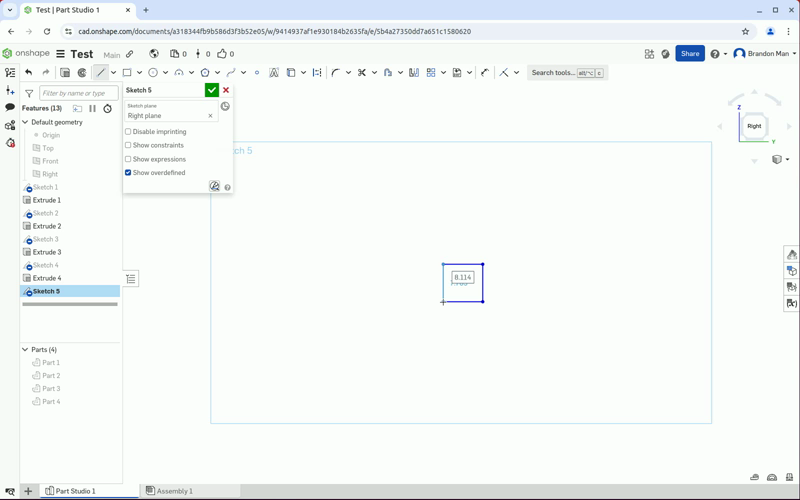
key(esc)
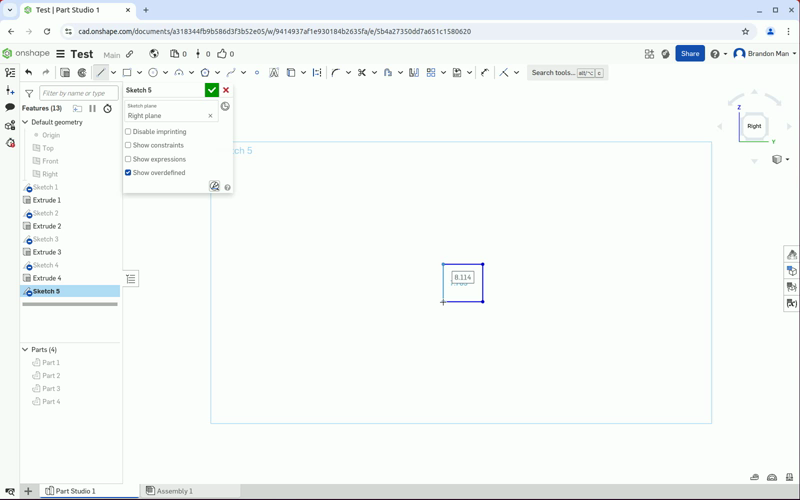
mouse_move(447, 300)
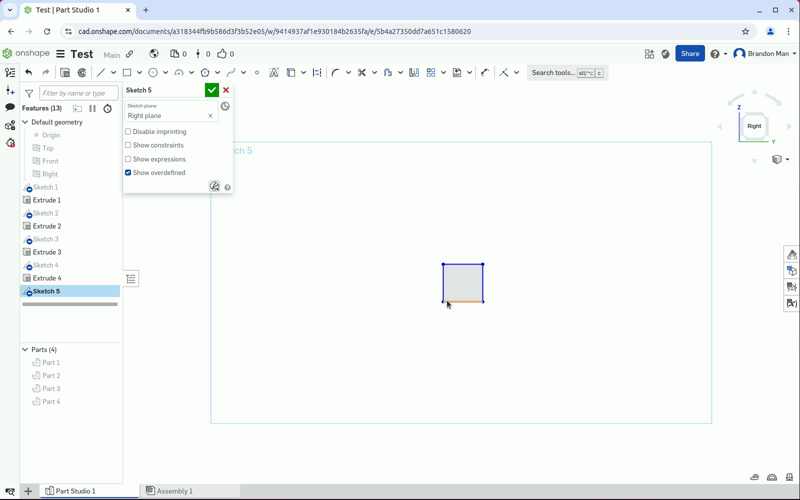
scroll(6)
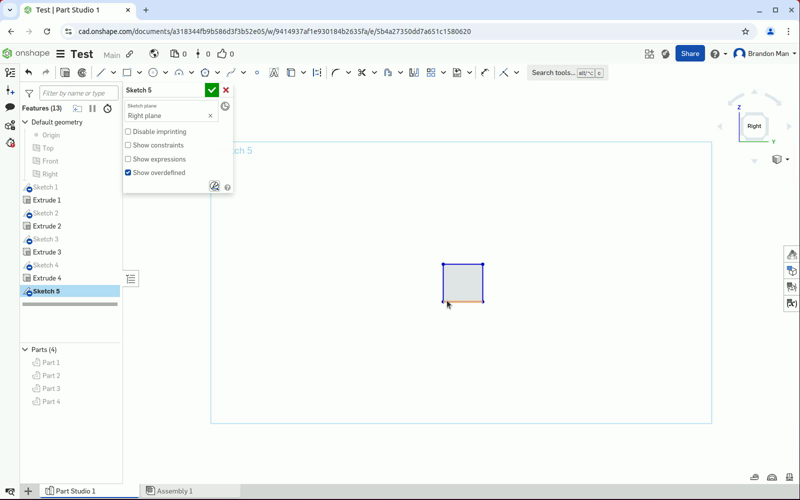
scroll(6)
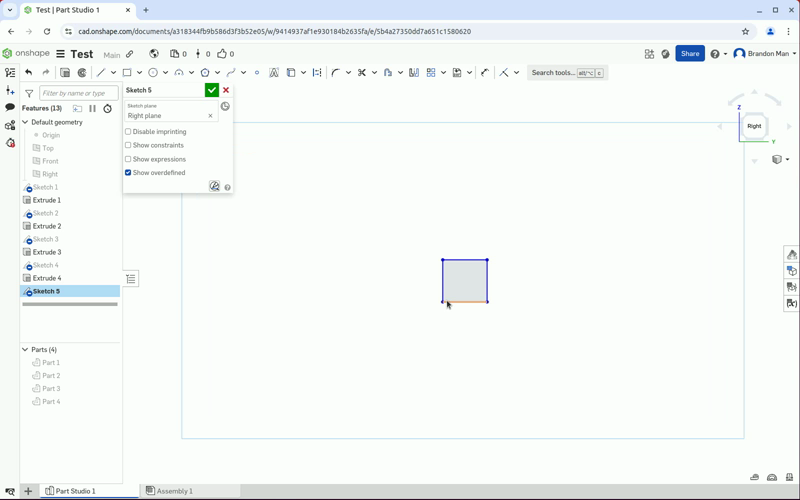
scroll(6)
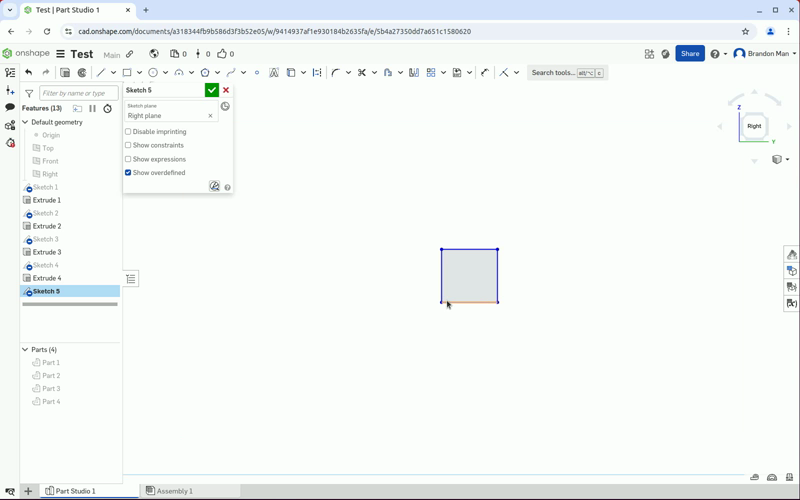
scroll(6)
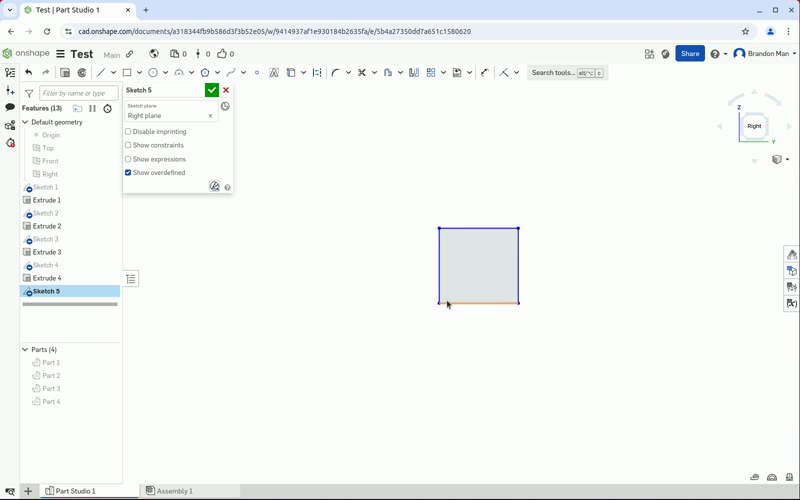
scroll(6)
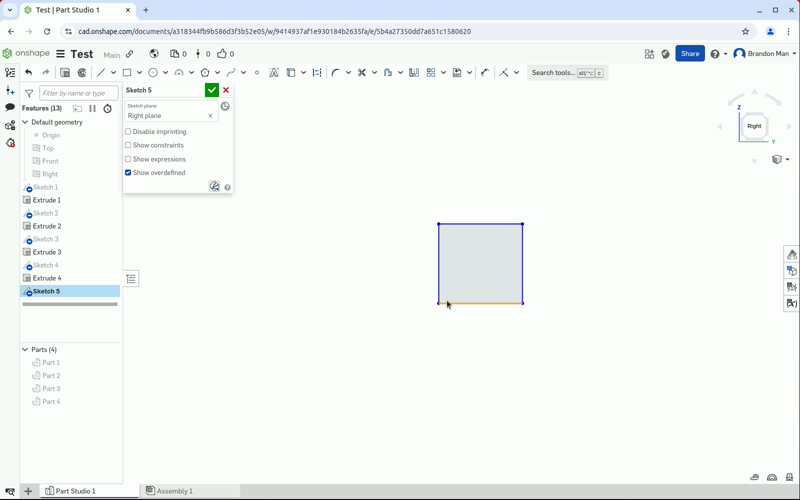
scroll(6)
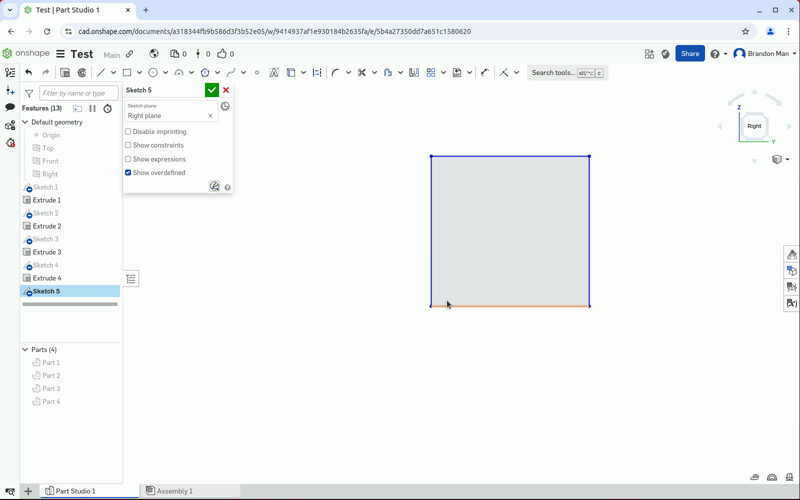
scroll(6)
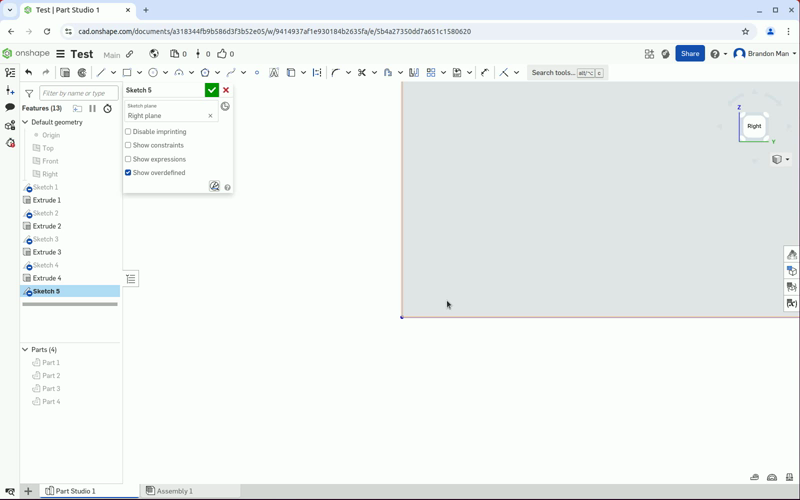
click(447, 300)
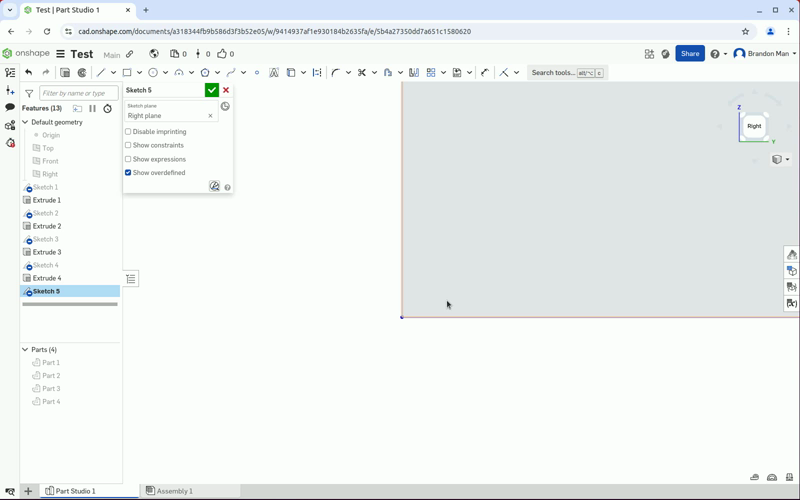
scroll(-6)
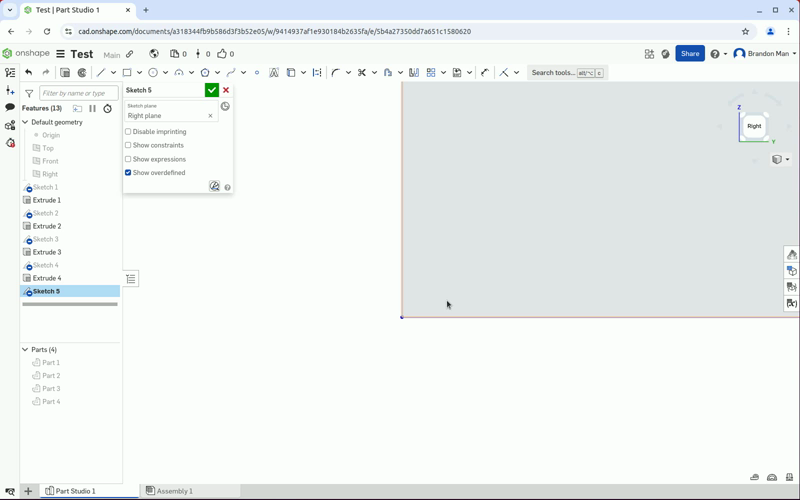
scroll(-6)
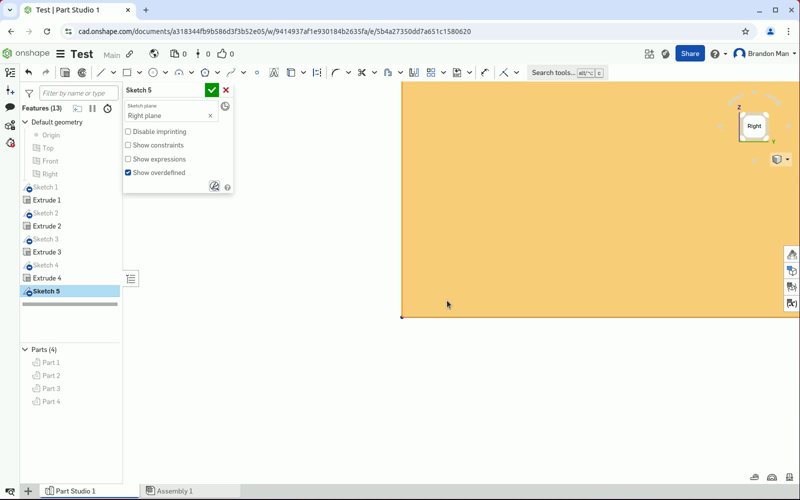
scroll(-6)
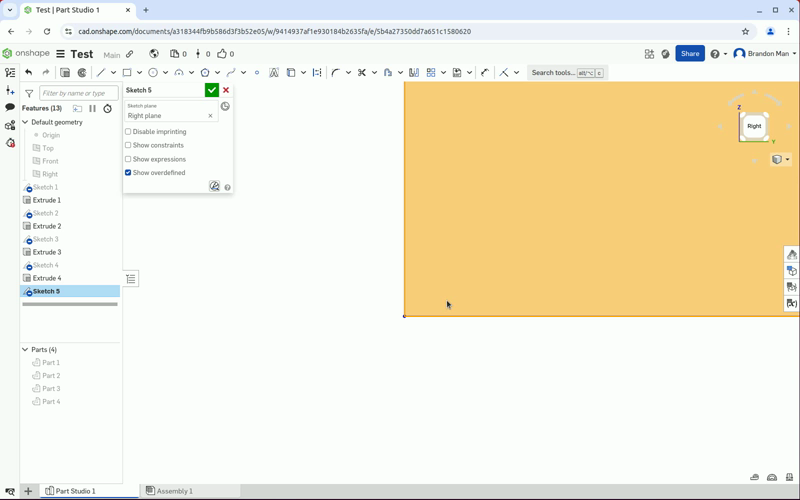
scroll(-6)
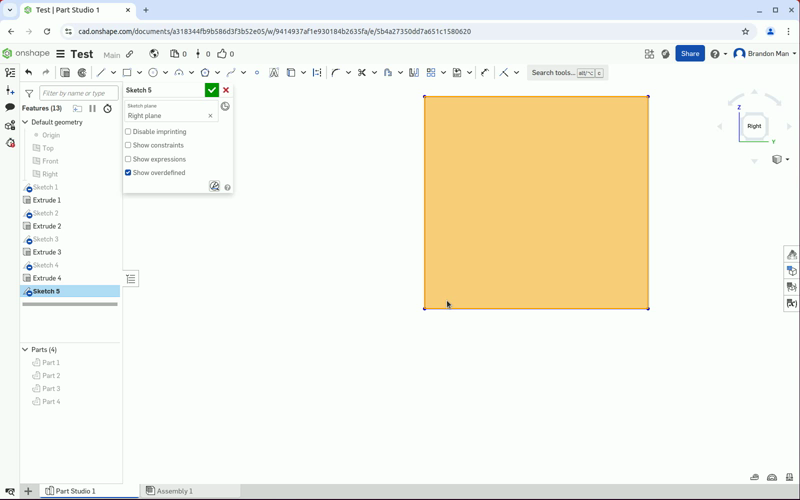
scroll(-6)
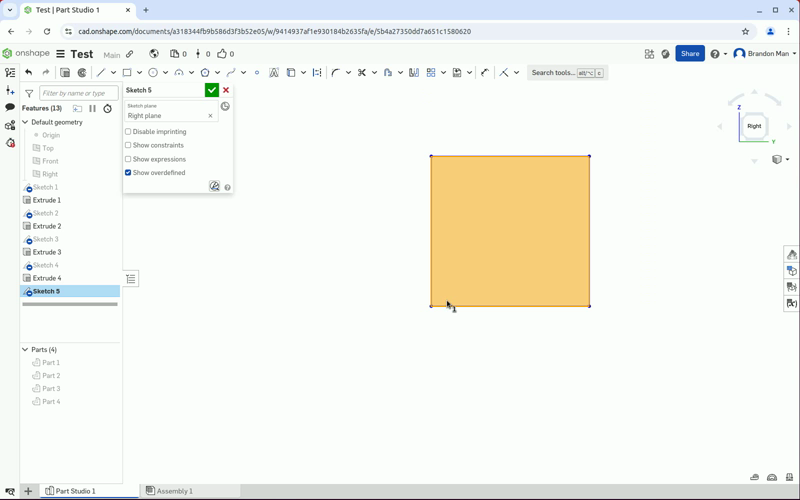
scroll(-6)
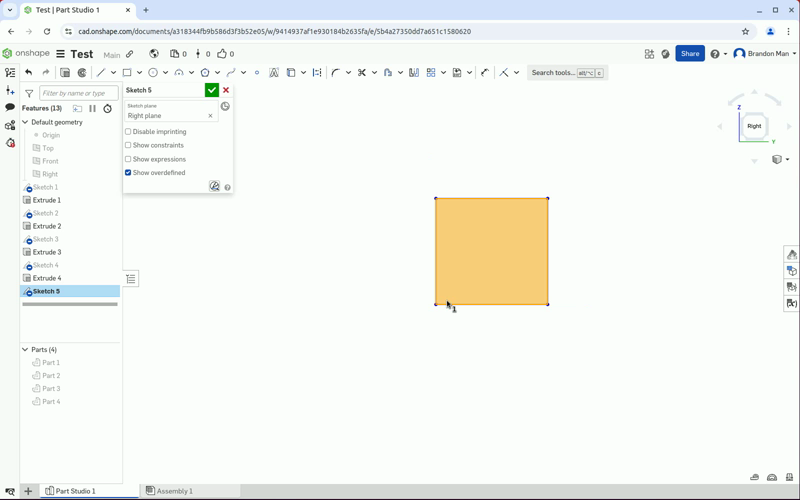
scroll(-6)
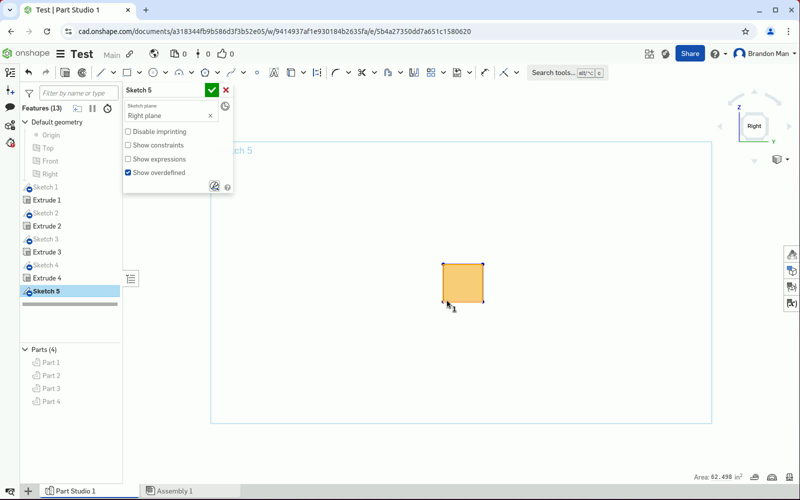
mouse_move(73, 352)
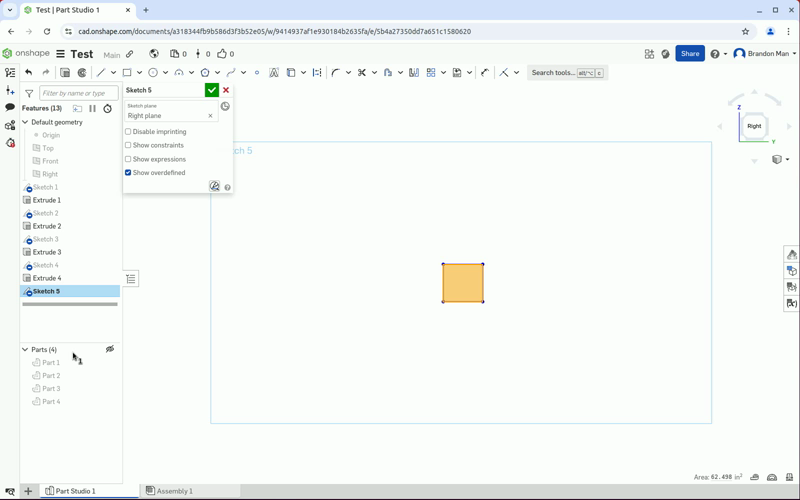
key(shift+y)
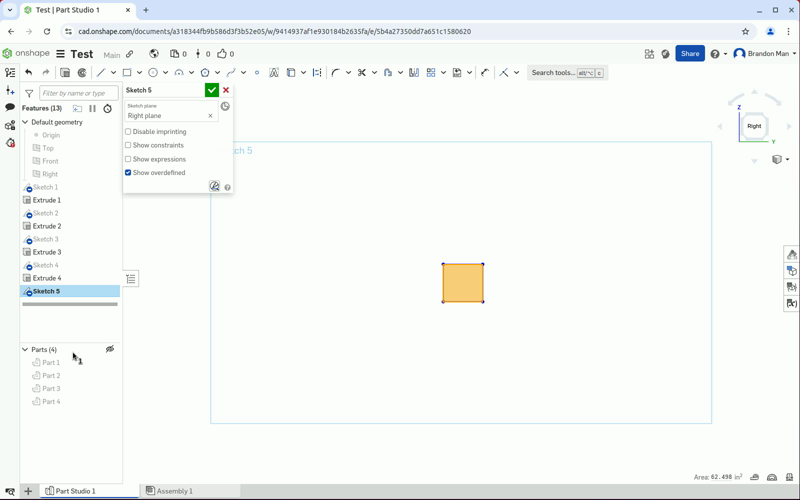
key(shift+e)
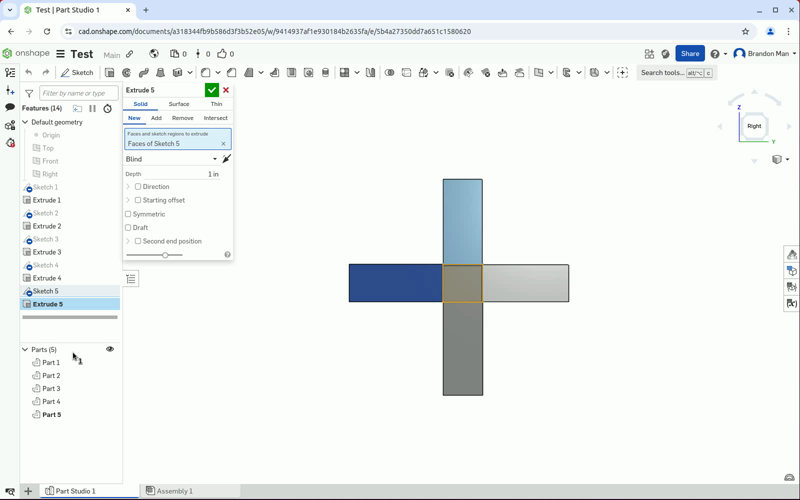
mouse_move(143, 106)
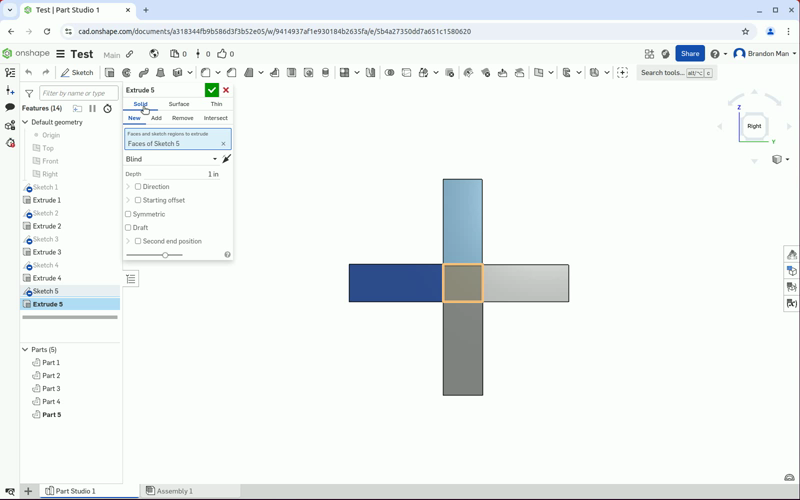
click(143, 106)
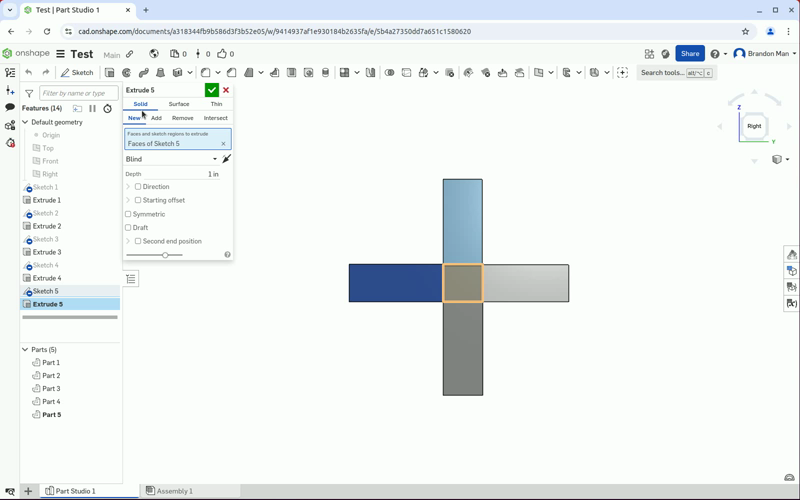
mouse_move(137, 120)
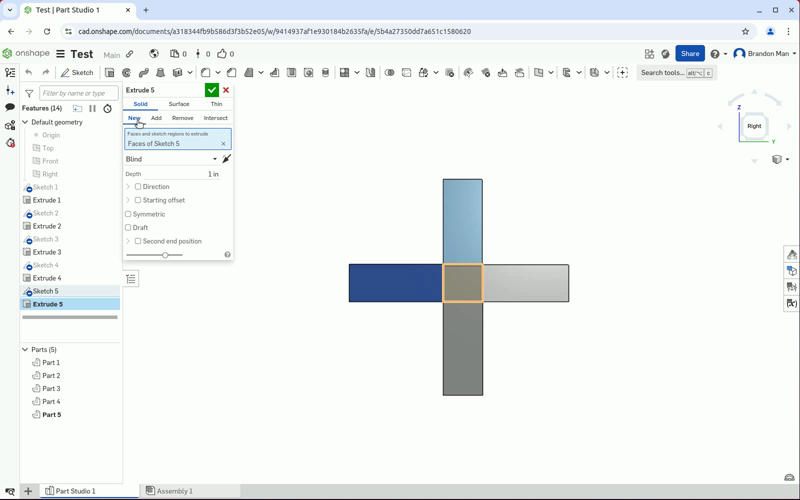
click(137, 120)
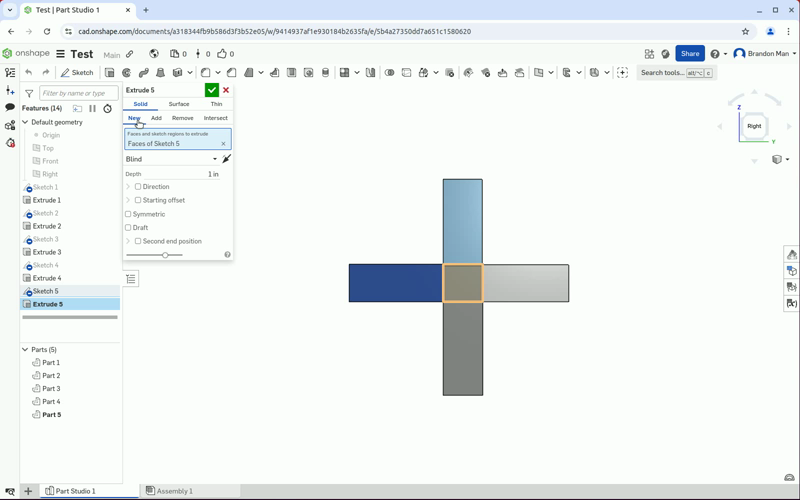
key(tab, 4)
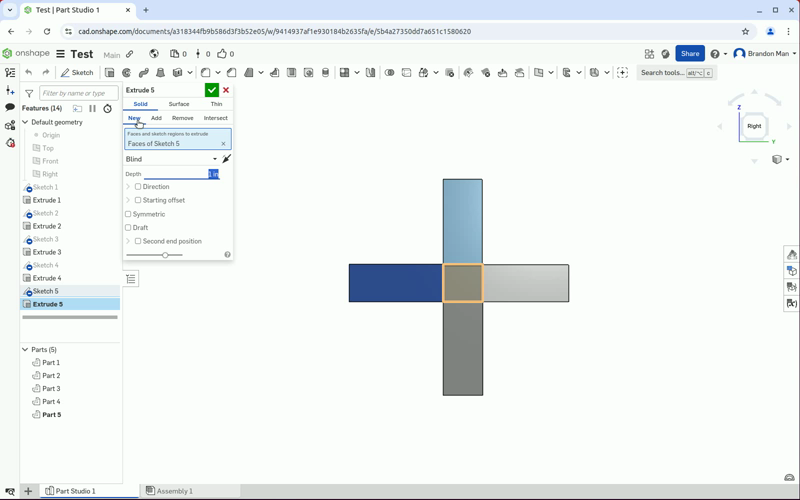
text(11.313)
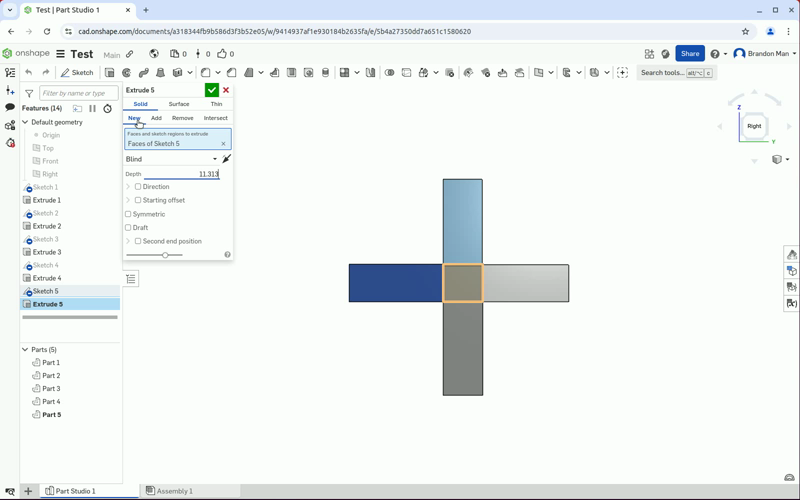
key(enter)
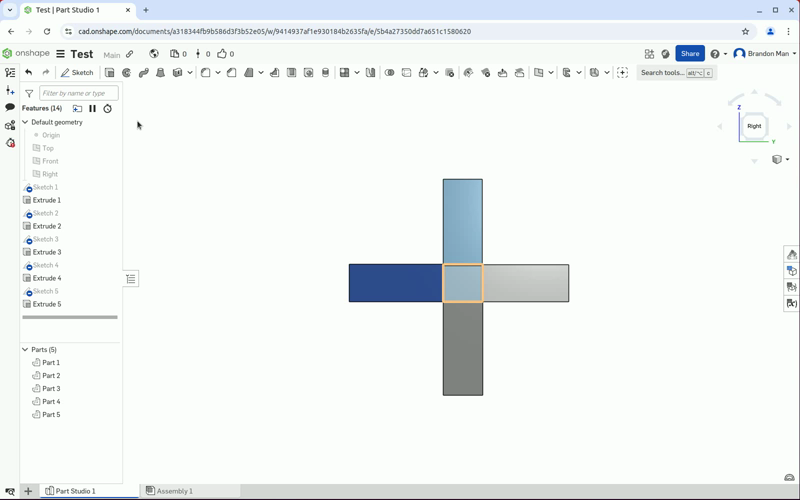
key(shift+h)
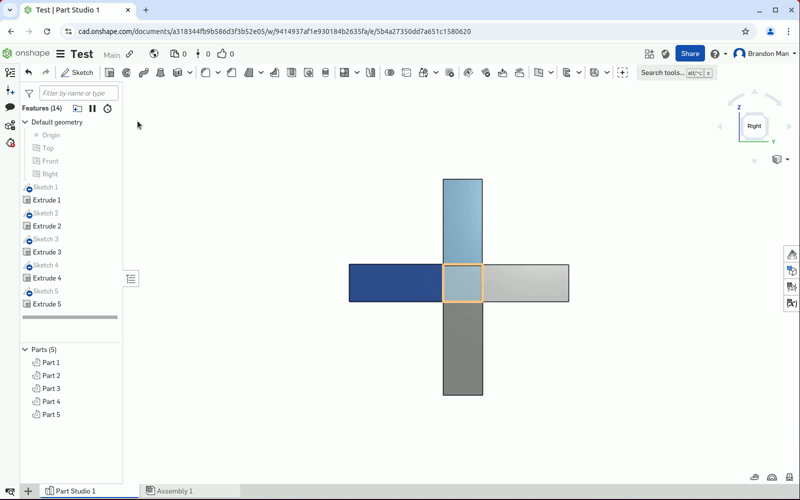
key(shift+h)
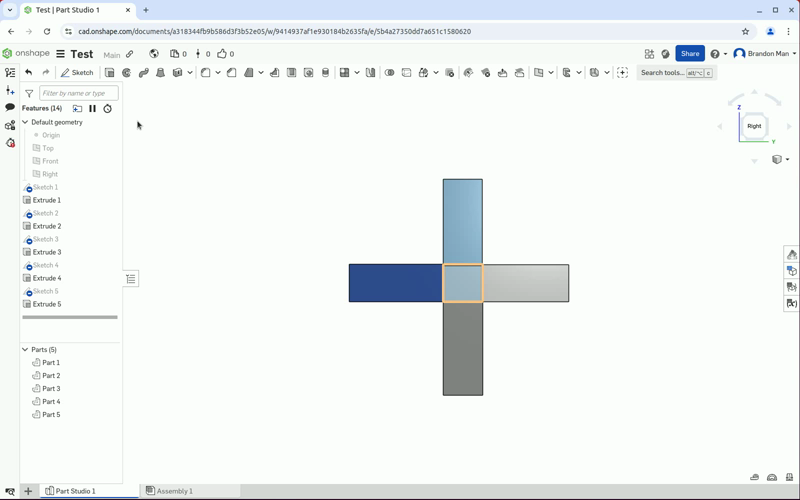
key(shift+7)
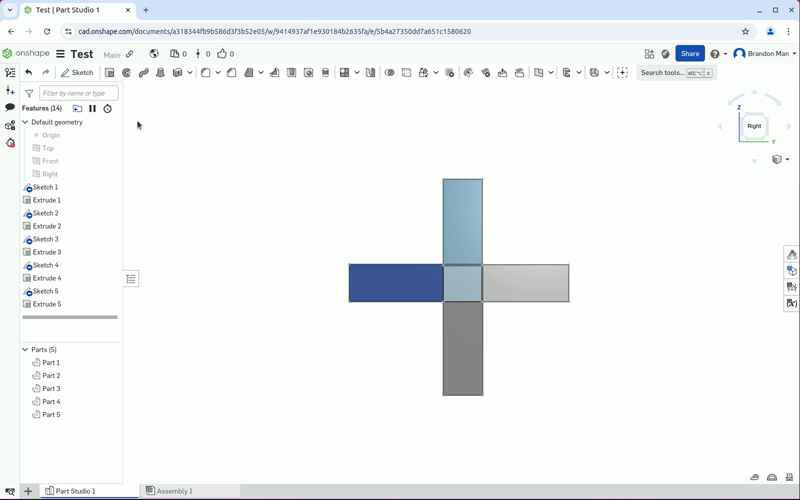
key(right, 2)
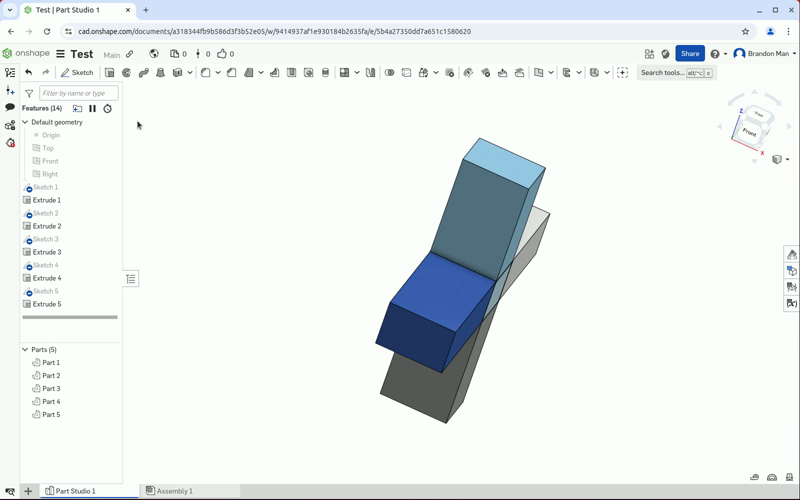
key(down, 2)
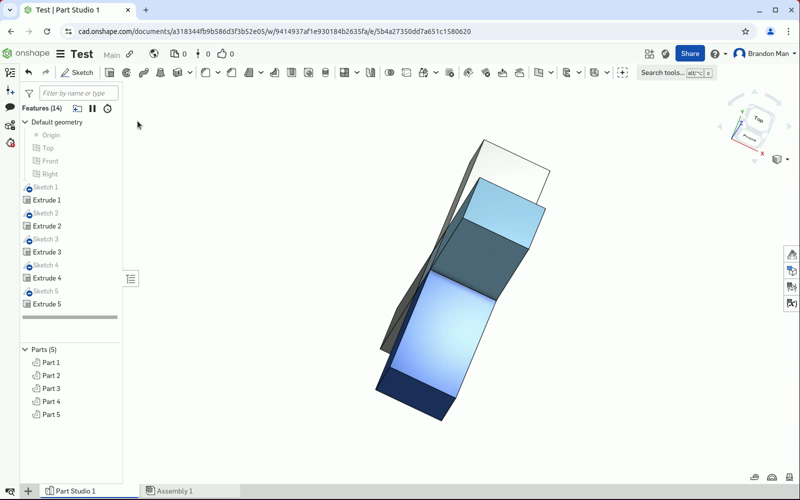
key(up, 2)
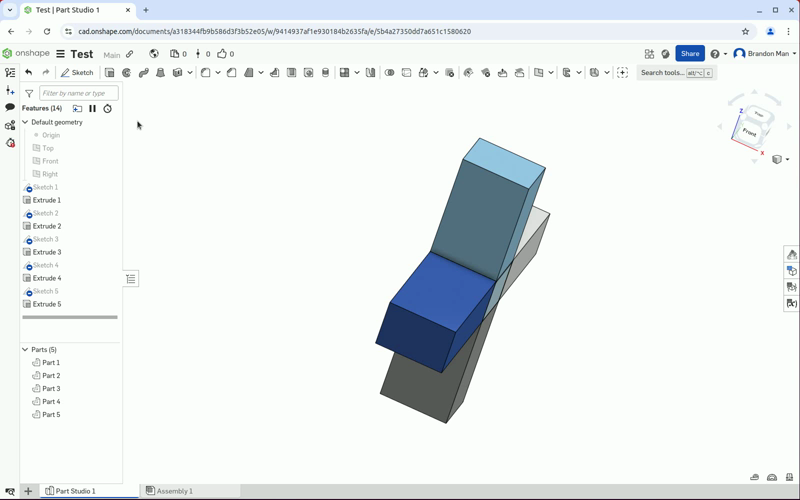
key(left, 2)
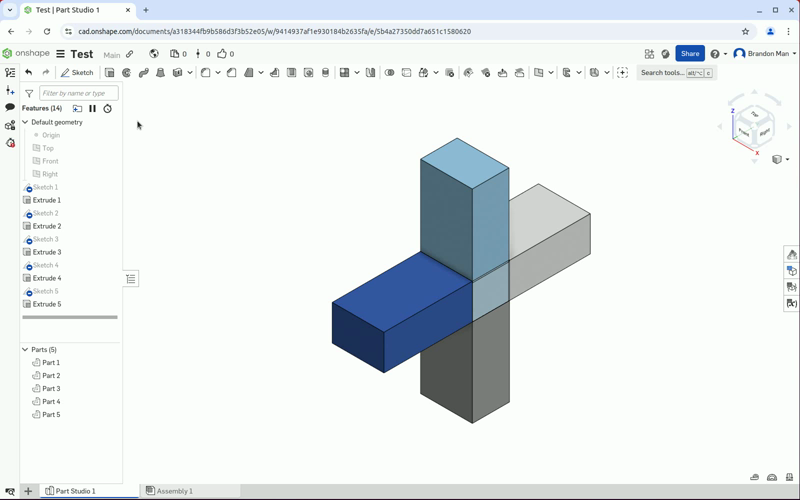
mouse_move(73, 189)
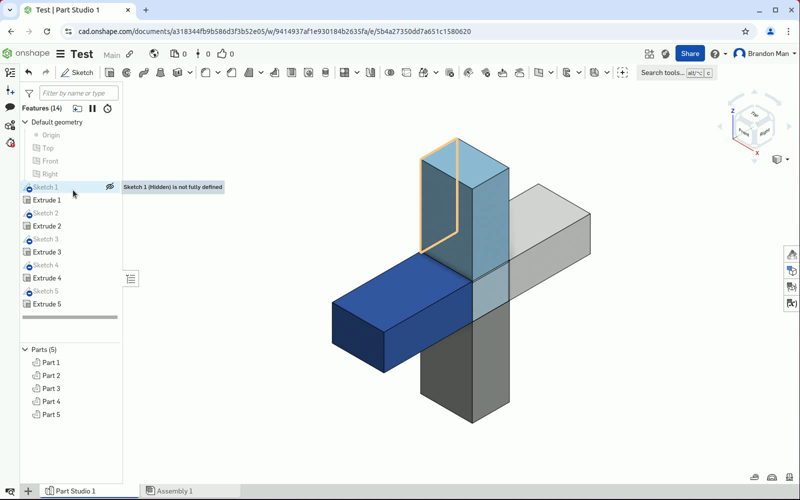
click(73, 189)